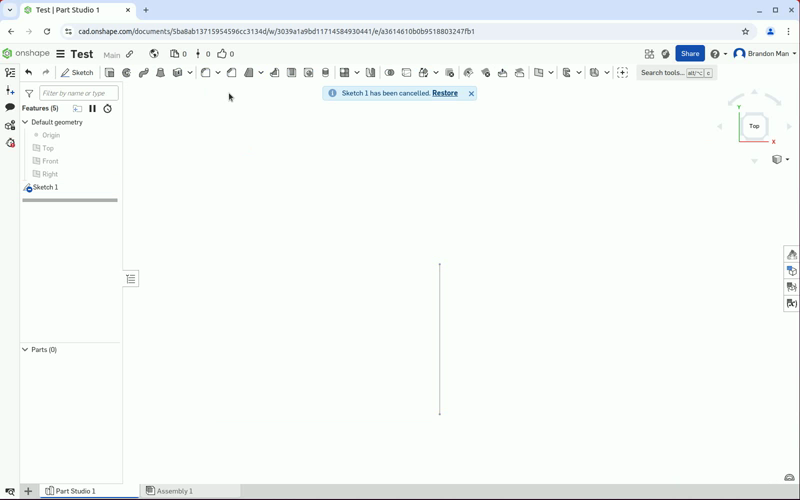
key(shift+h)
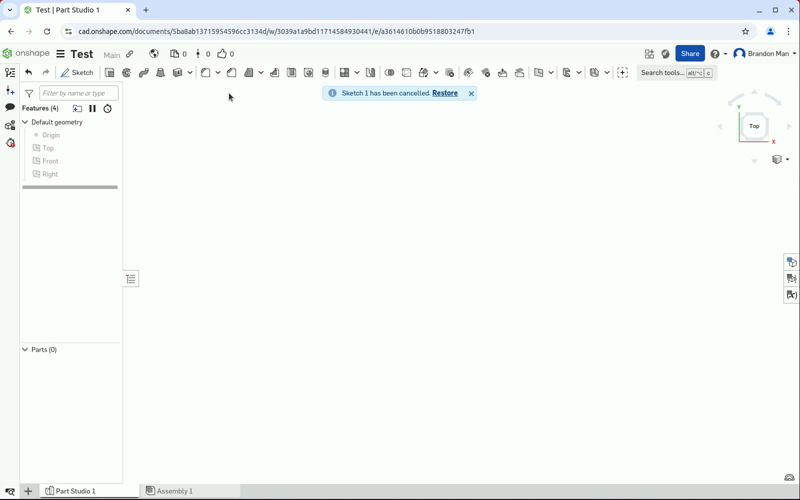
mouse_move(73, 352)
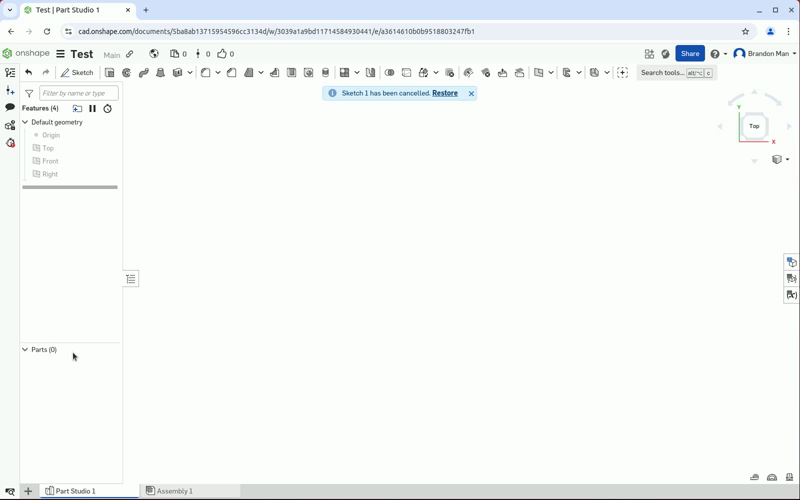
key(y)
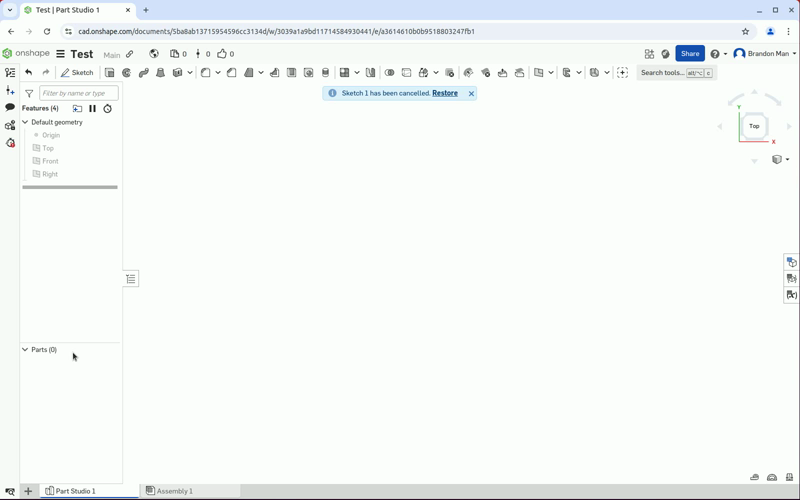
key(shift+p)
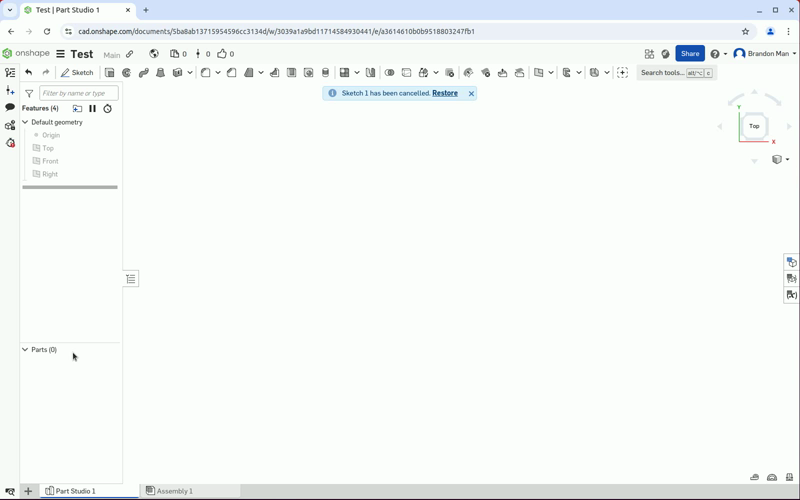
key(space)
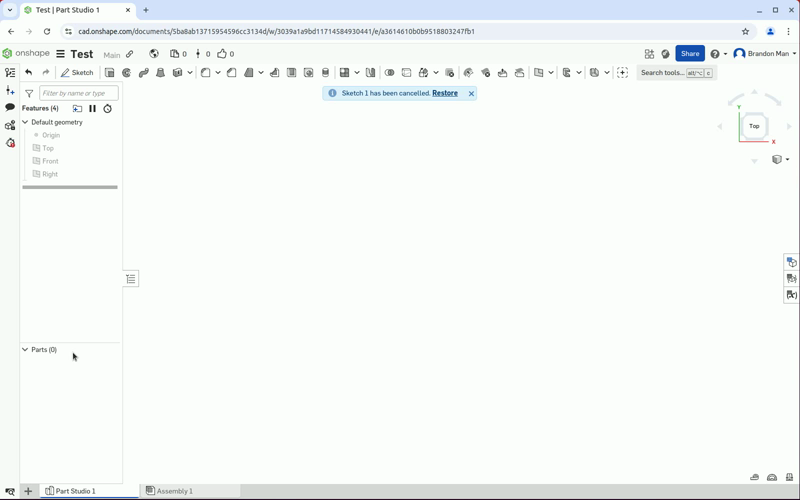
key_down(shift)
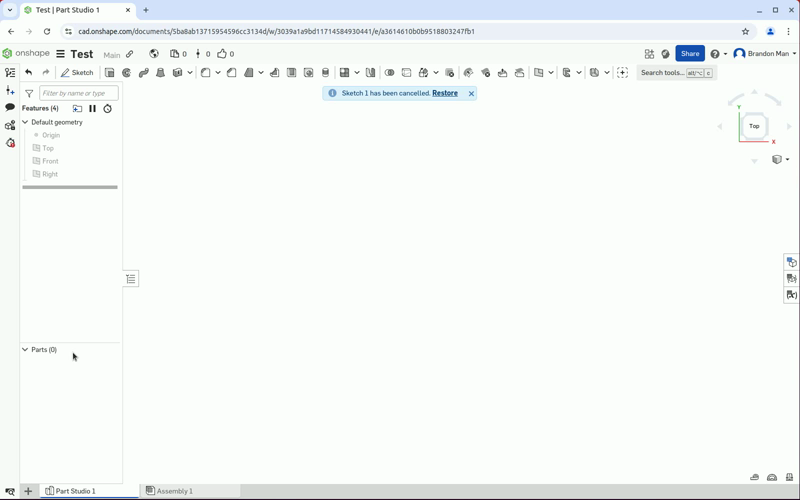
key(up)
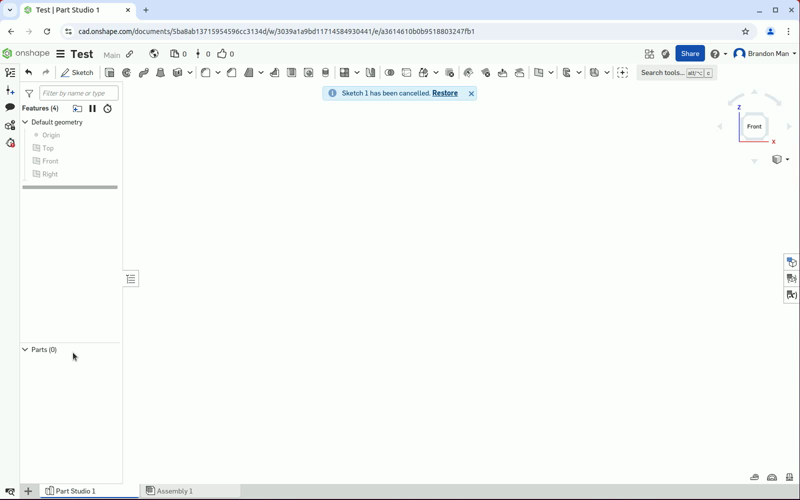
key_up(shift)
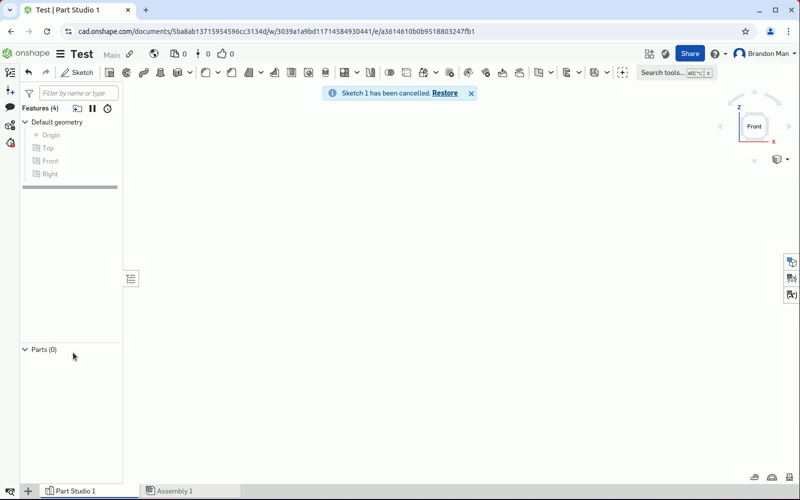
mouse_move(73, 352)
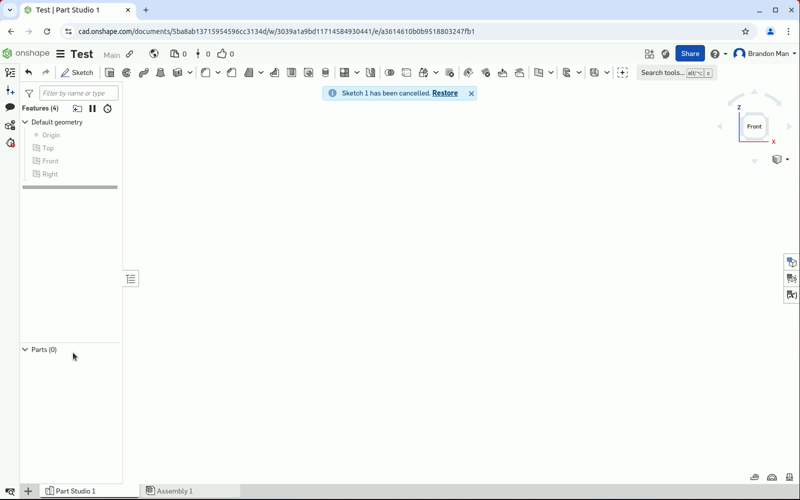
key(shift+y)
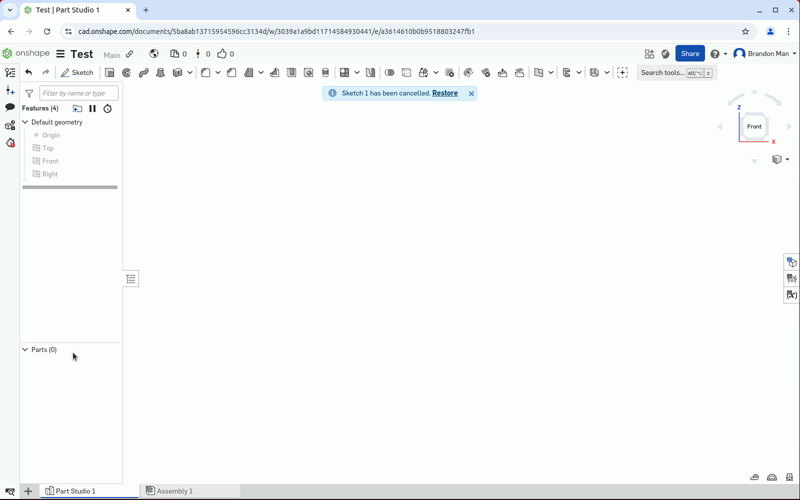
key(shift+s)
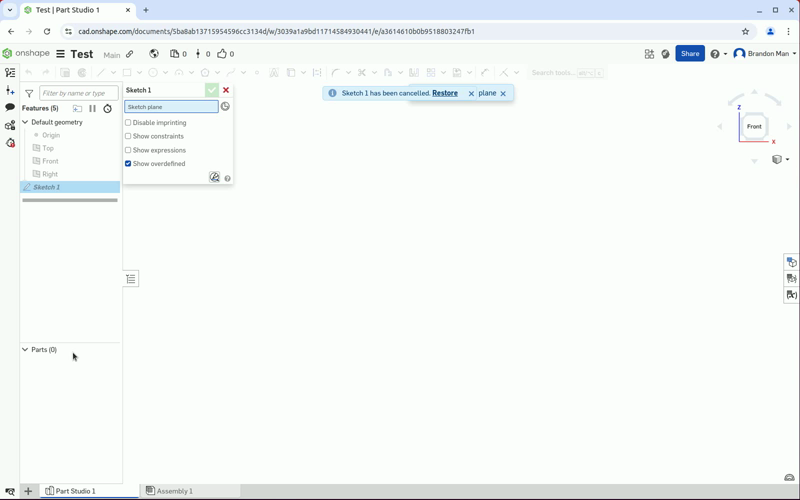
mouse_move(73, 163)
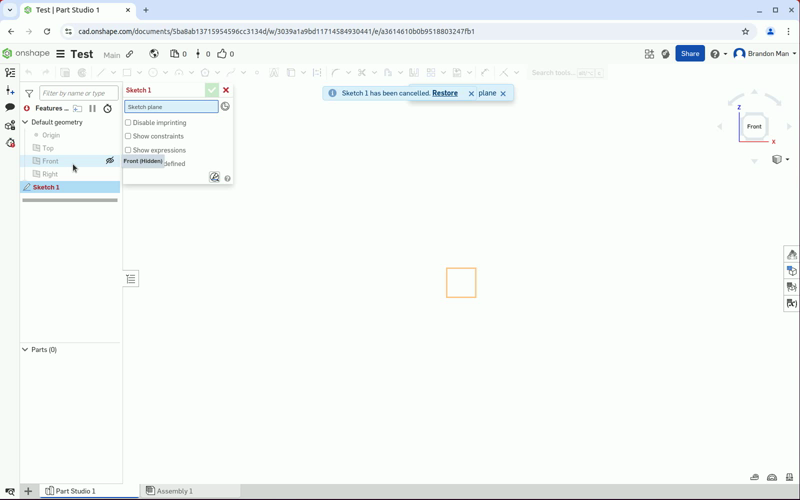
click(73, 163)
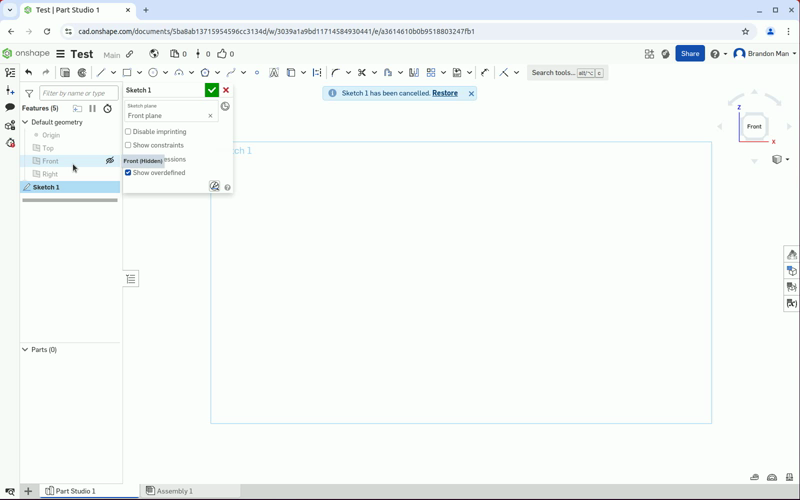
mouse_move(73, 352)
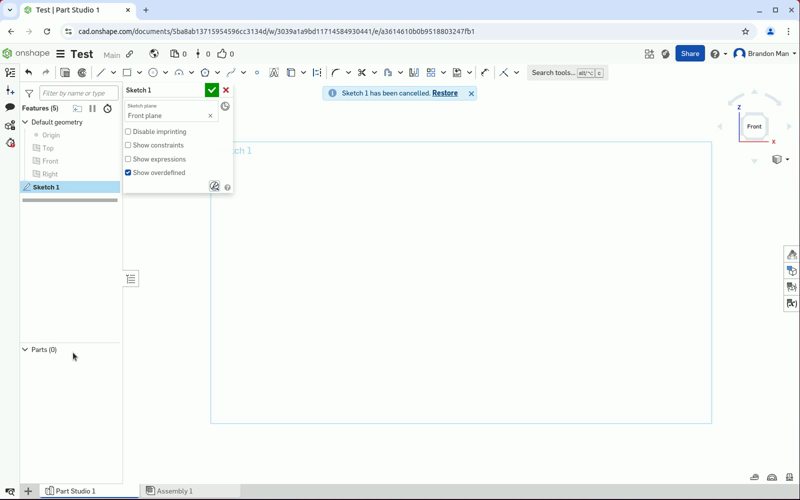
key(y)
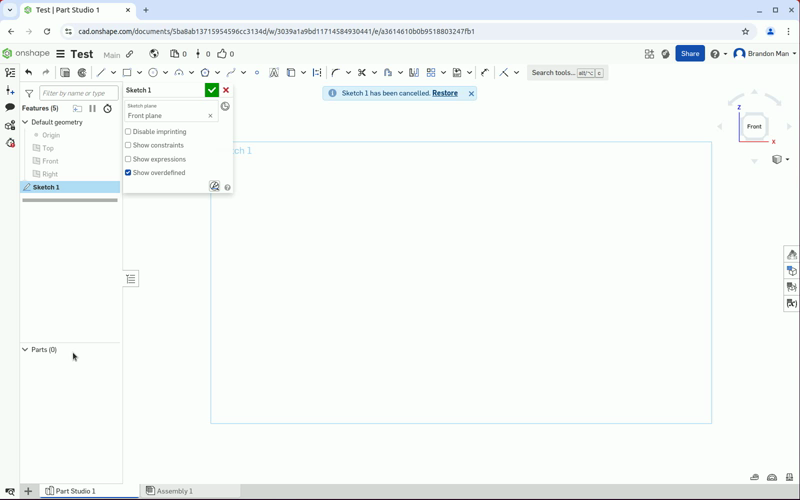
key(l)
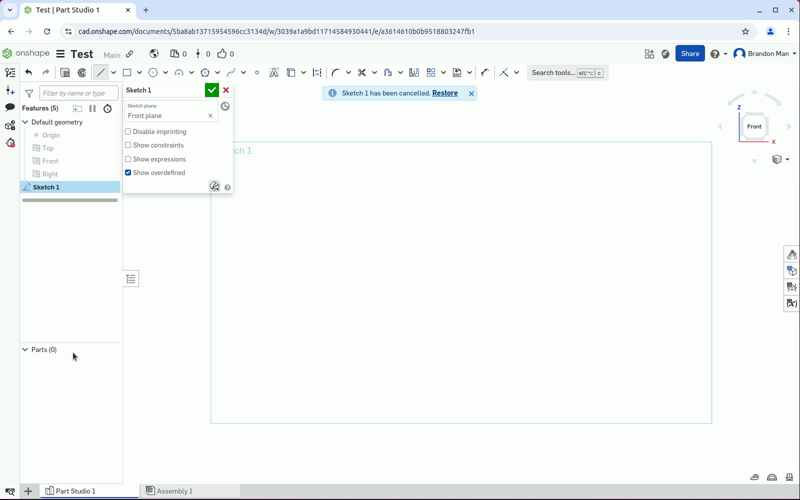
key_down(shift)
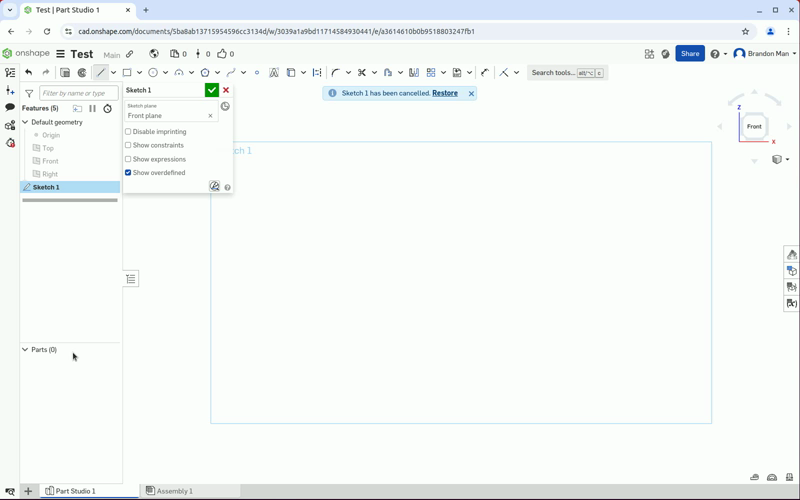
mouse_move(460, 282)
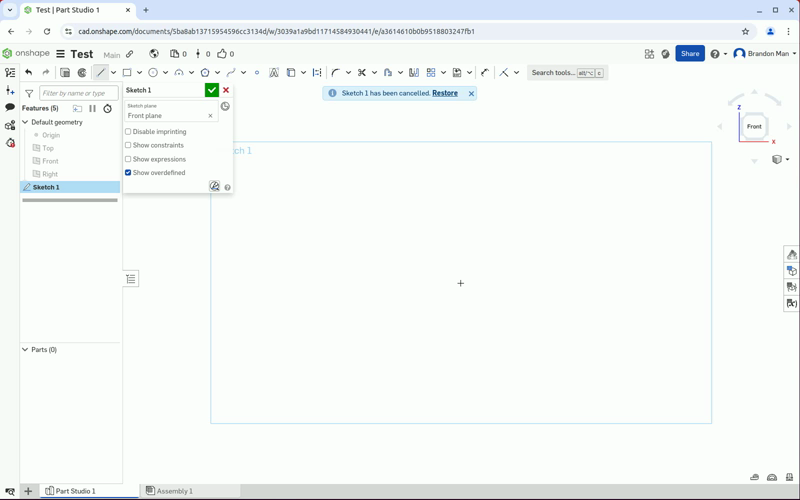
click(460, 282)
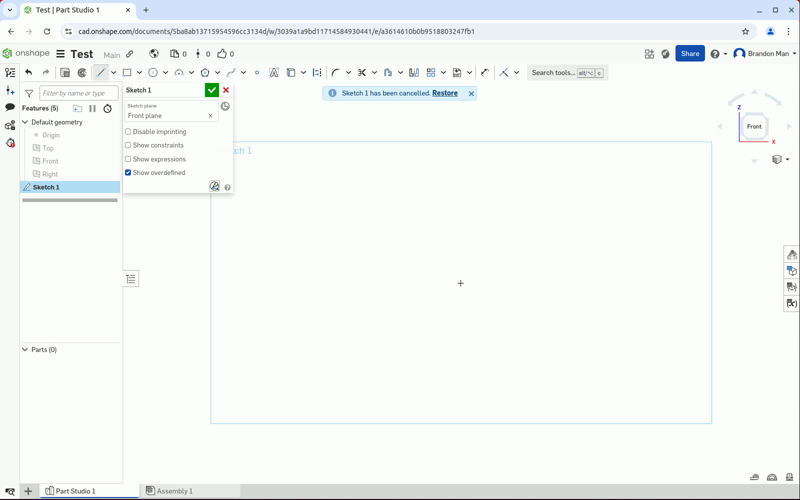
key_up(shift)
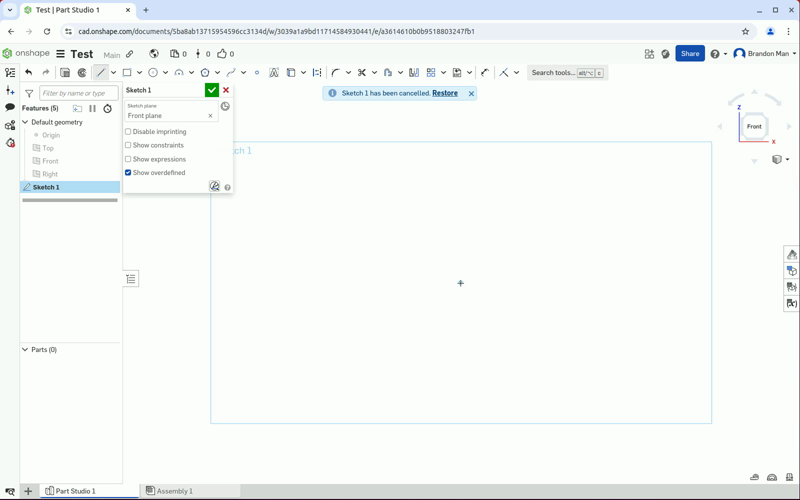
key_down(shift)
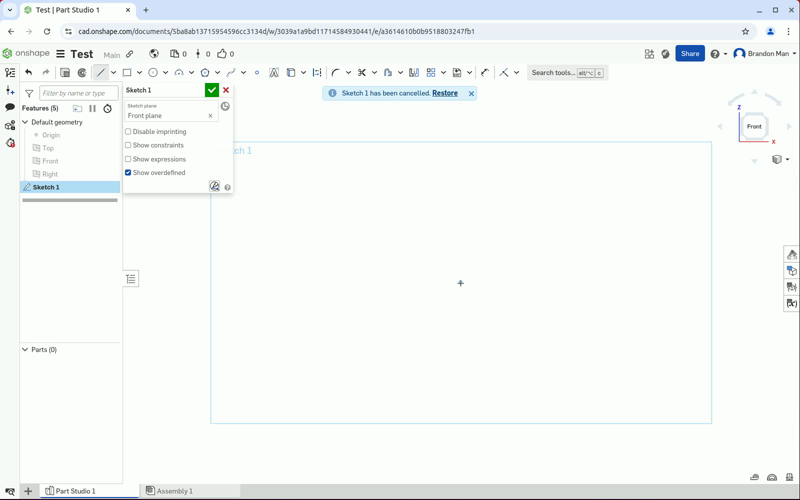
mouse_move(490, 282)
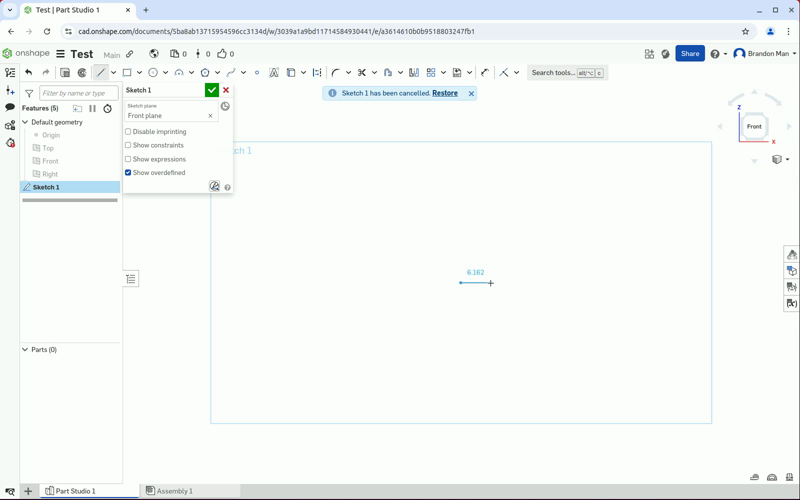
mouse_move(481, 282)
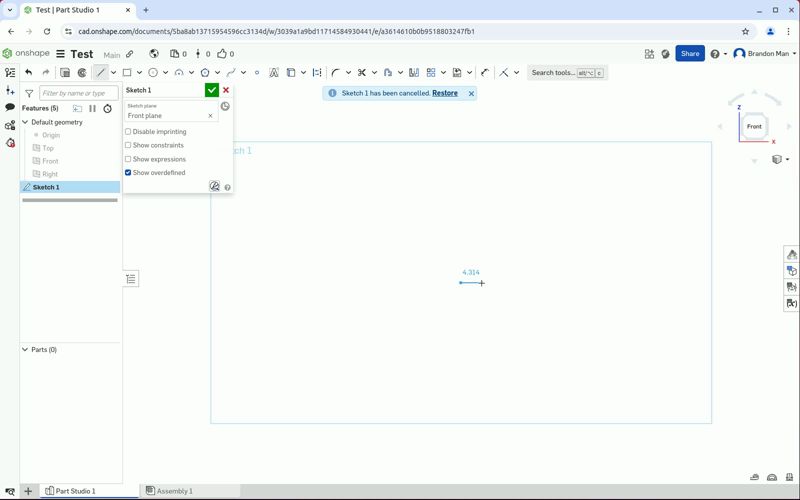
click(481, 282)
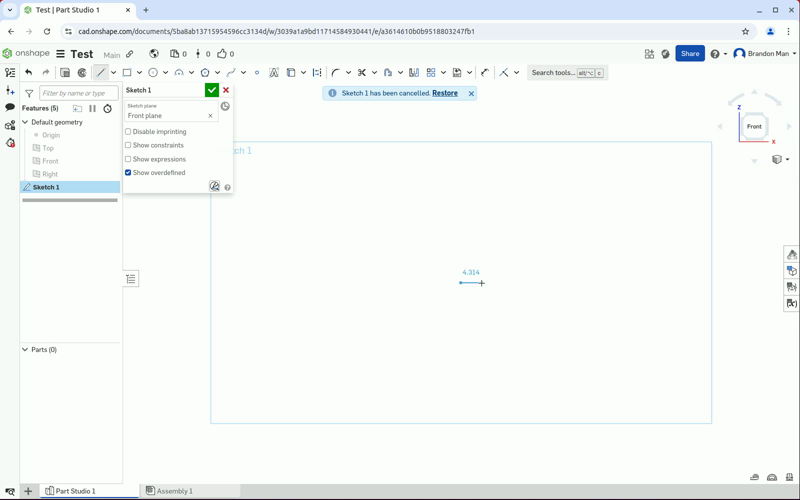
key_up(shift)
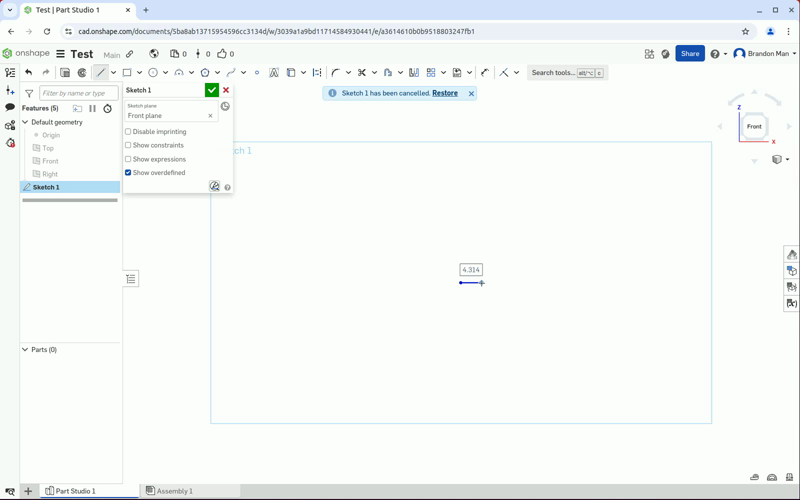
key_down(shift)
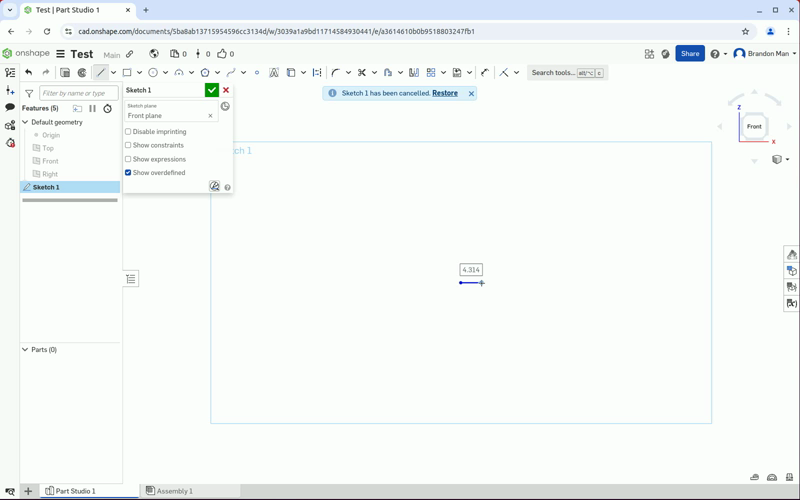
mouse_move(511, 282)
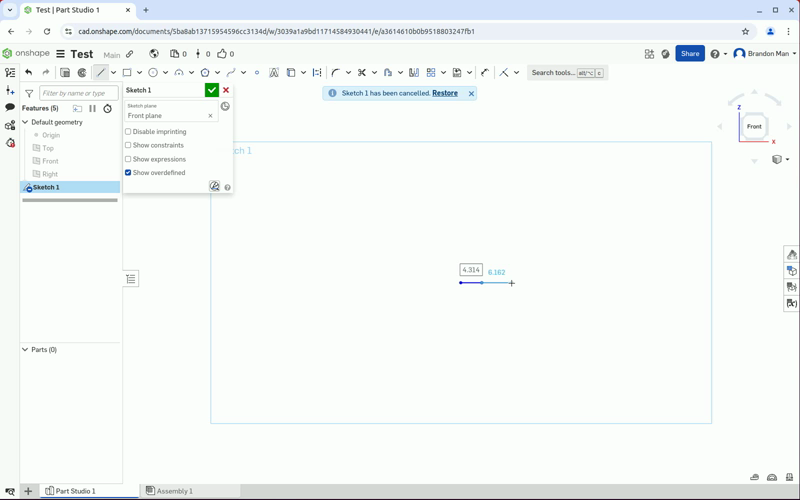
mouse_move(481, 278)
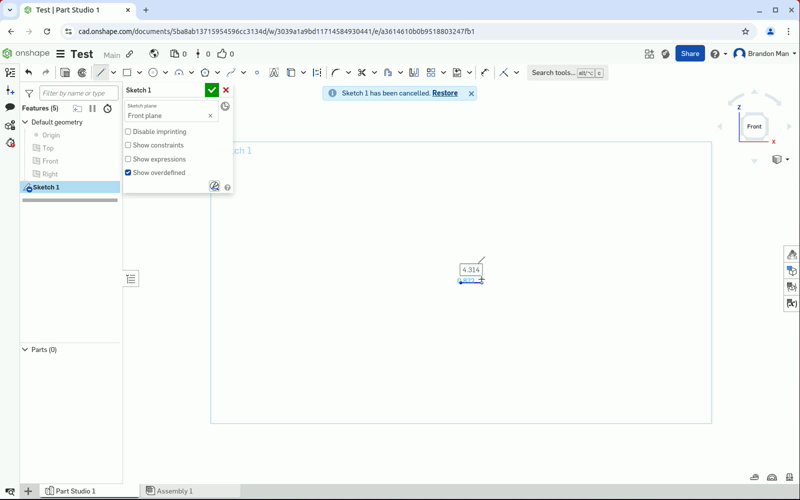
scroll(6)
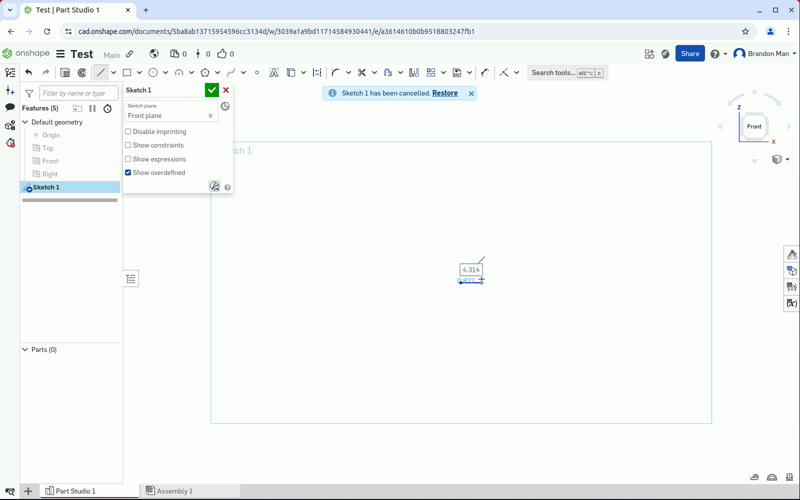
scroll(6)
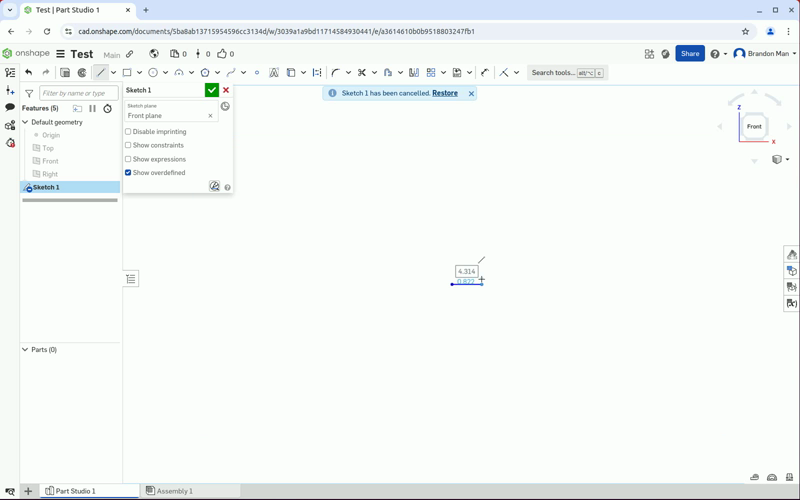
scroll(6)
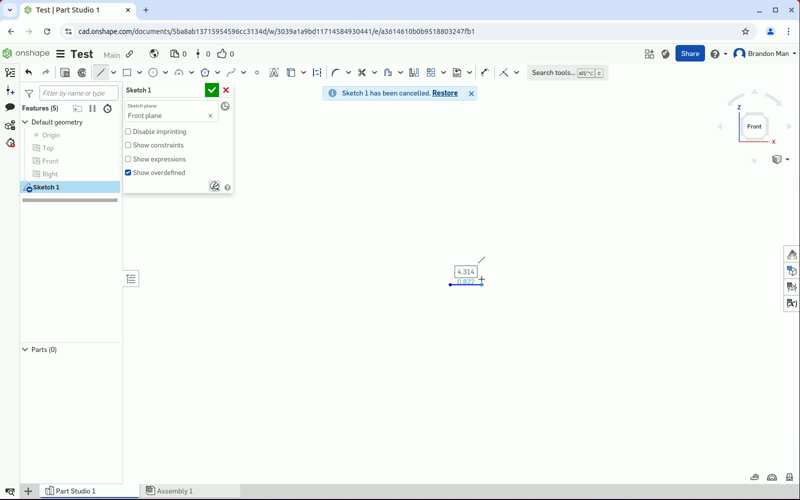
scroll(6)
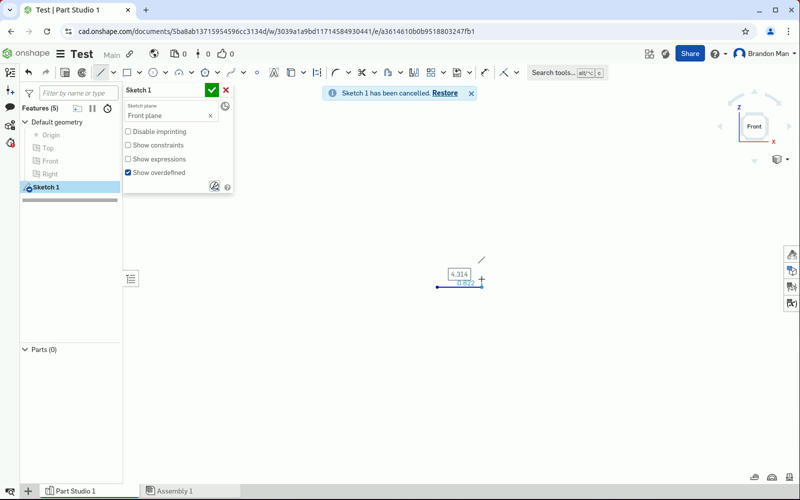
scroll(6)
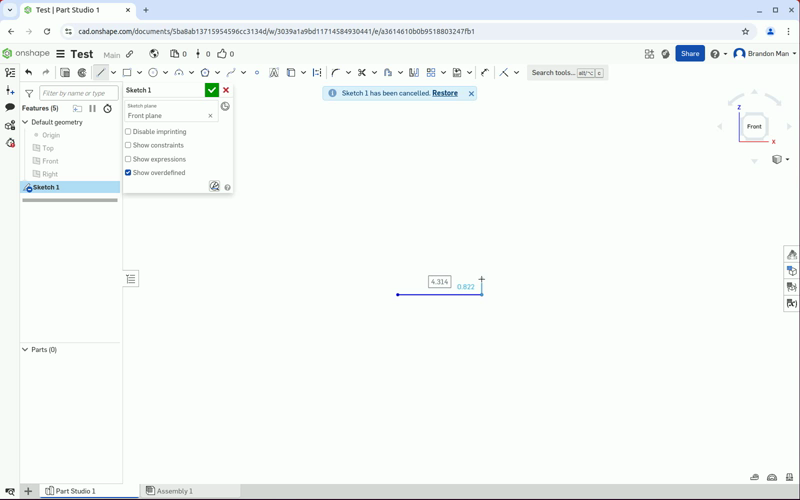
scroll(6)
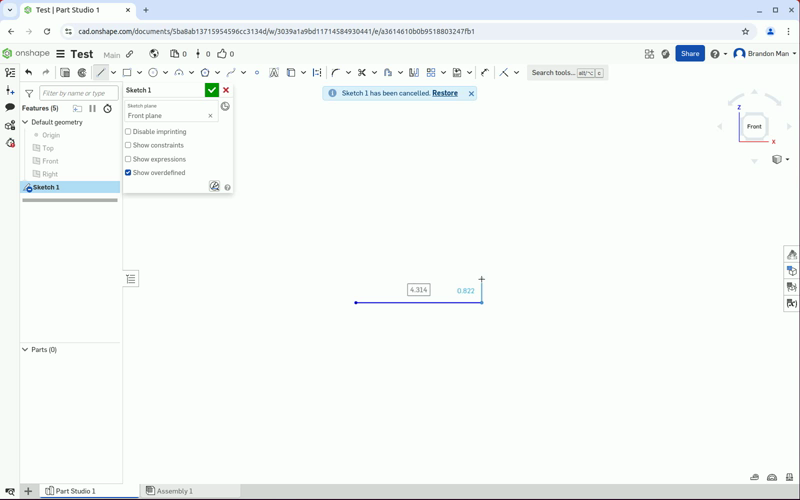
scroll(6)
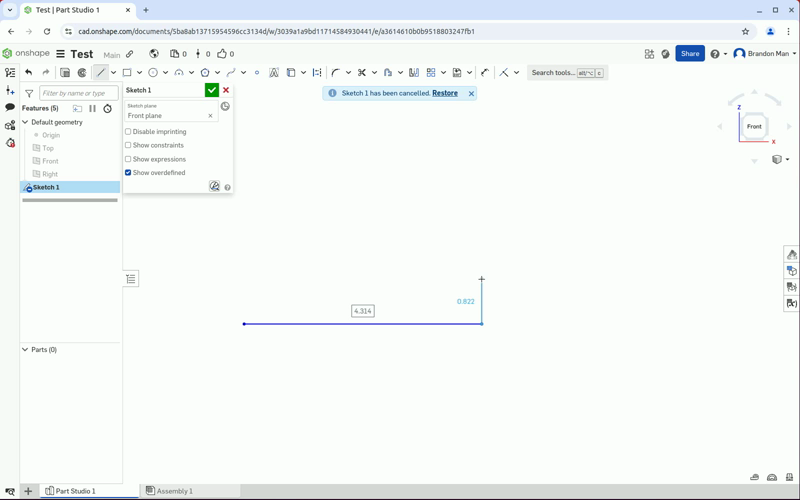
click(481, 278)
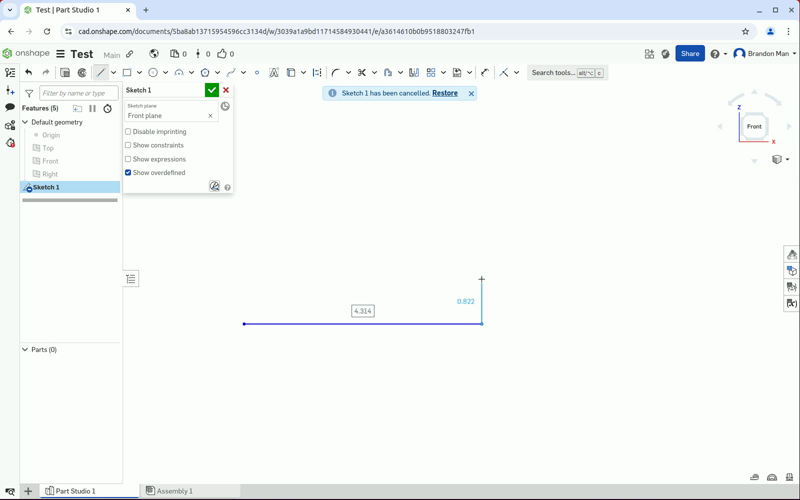
scroll(-6)
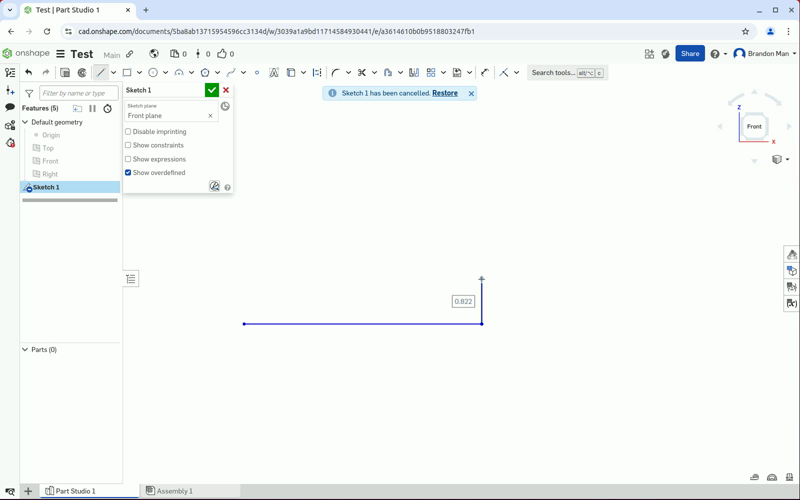
scroll(-6)
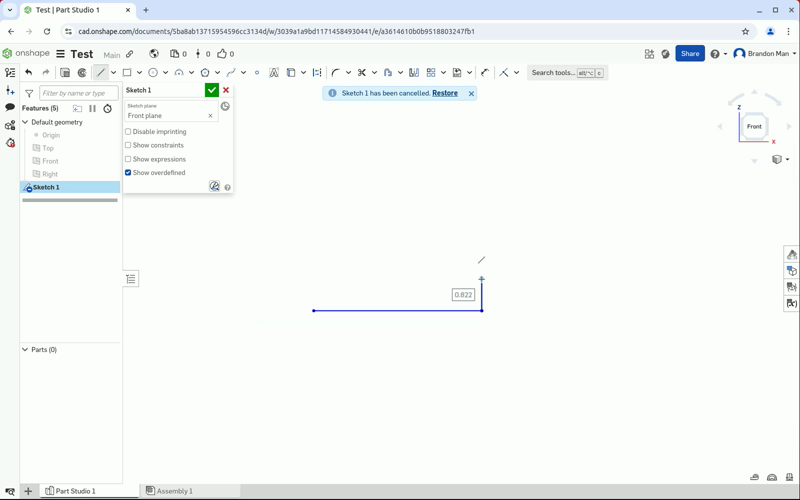
scroll(-6)
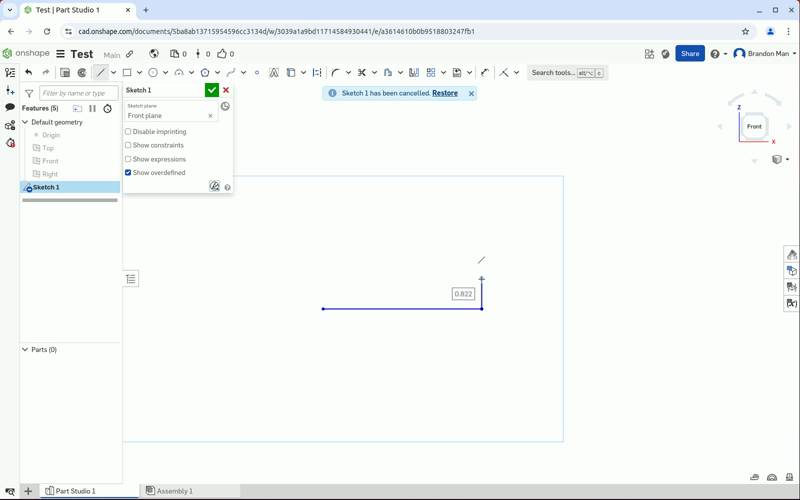
scroll(-6)
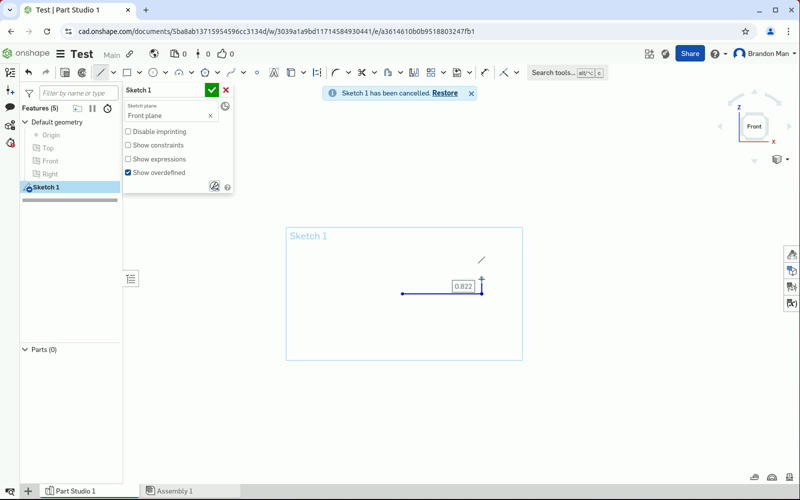
scroll(-6)
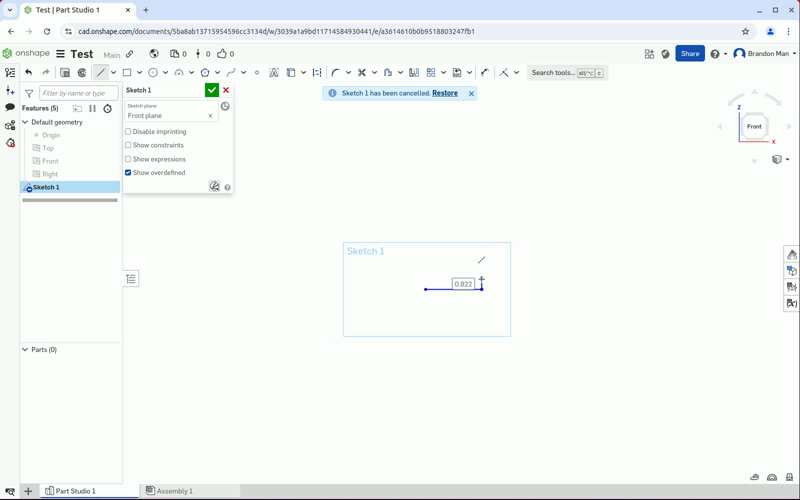
scroll(-6)
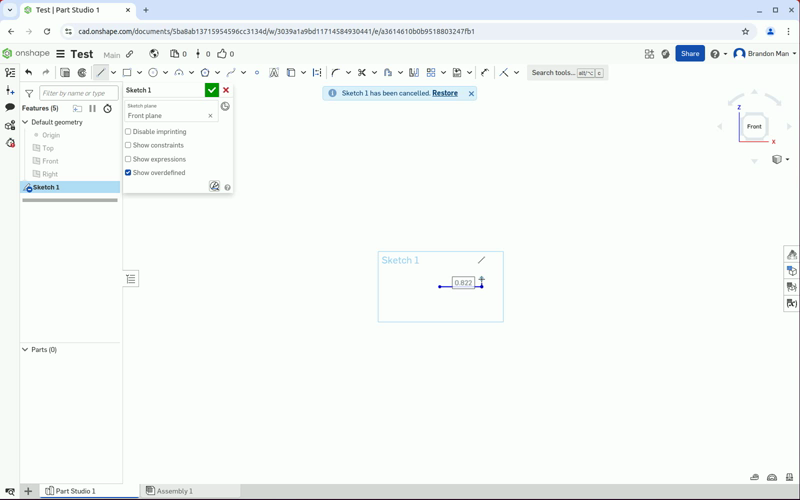
scroll(-6)
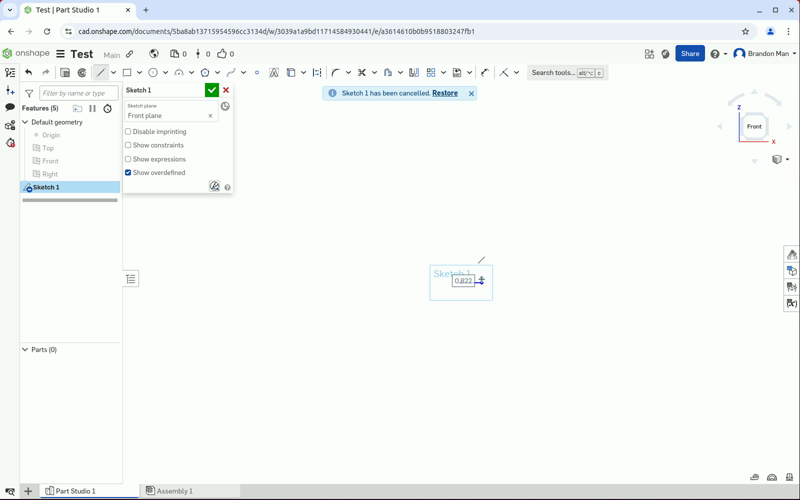
key_up(shift)
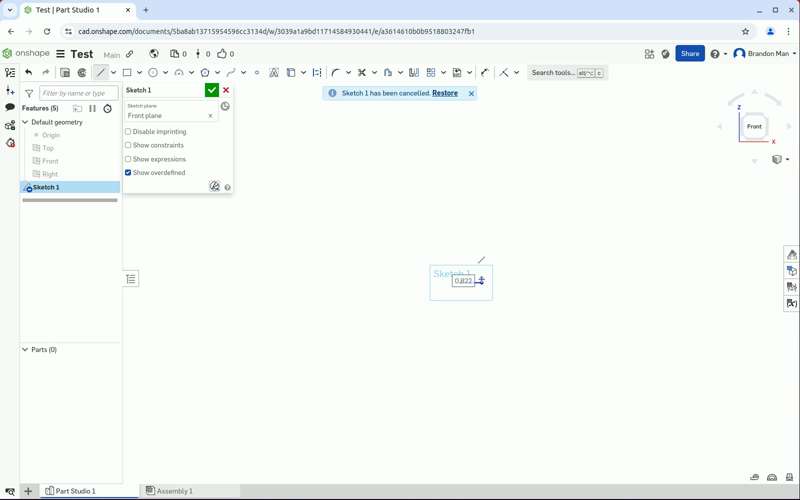
key_down(shift)
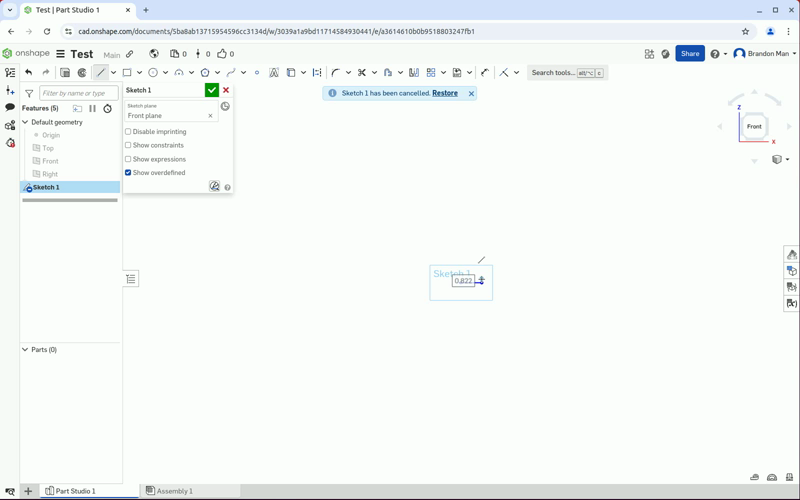
mouse_move(511, 278)
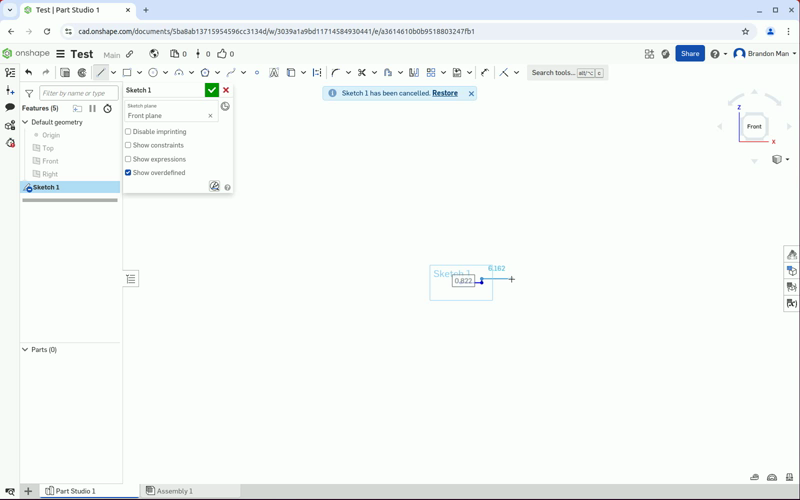
mouse_move(464, 278)
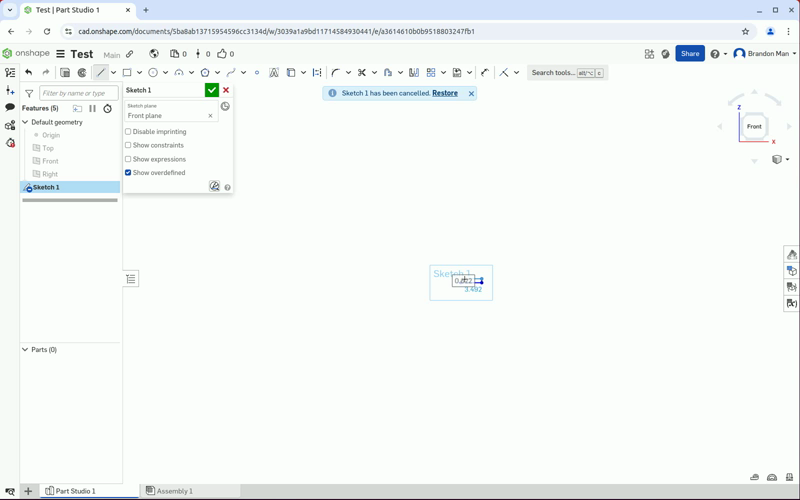
click(464, 278)
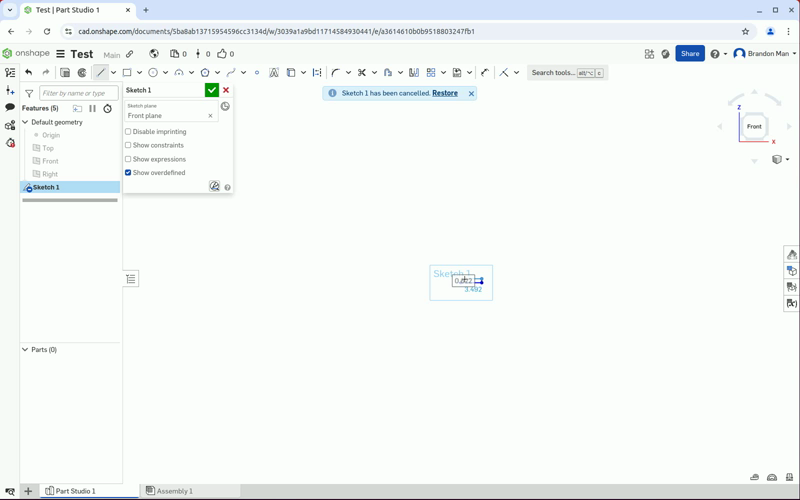
key_up(shift)
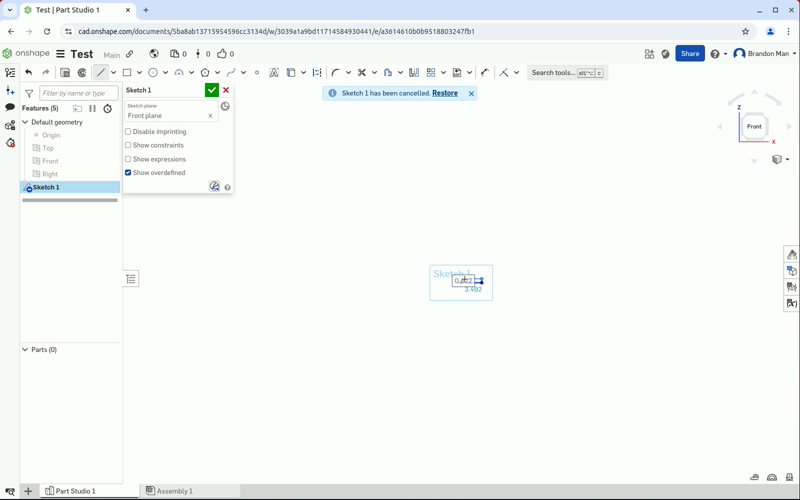
key_down(shift)
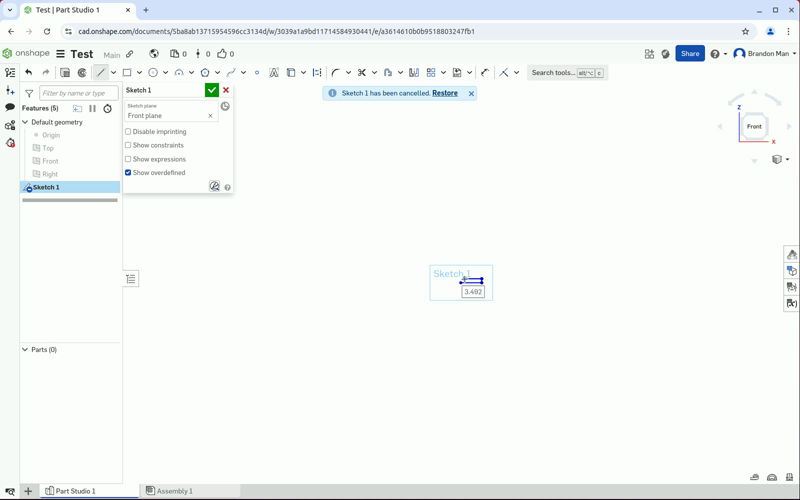
mouse_move(495, 278)
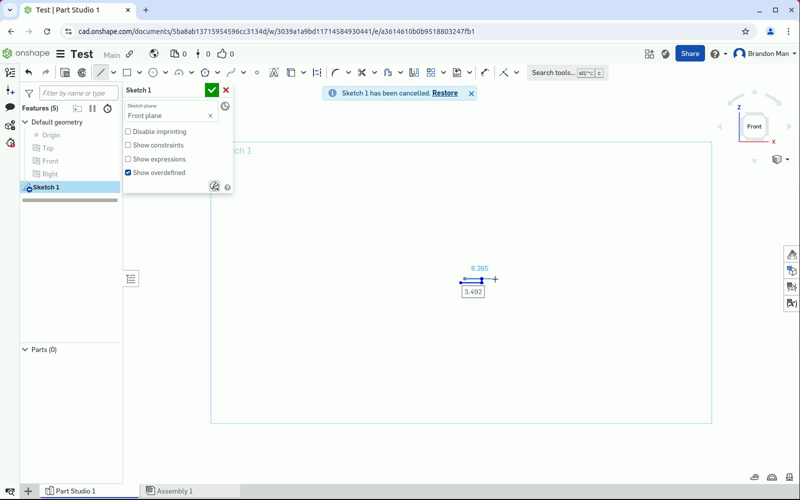
mouse_move(464, 261)
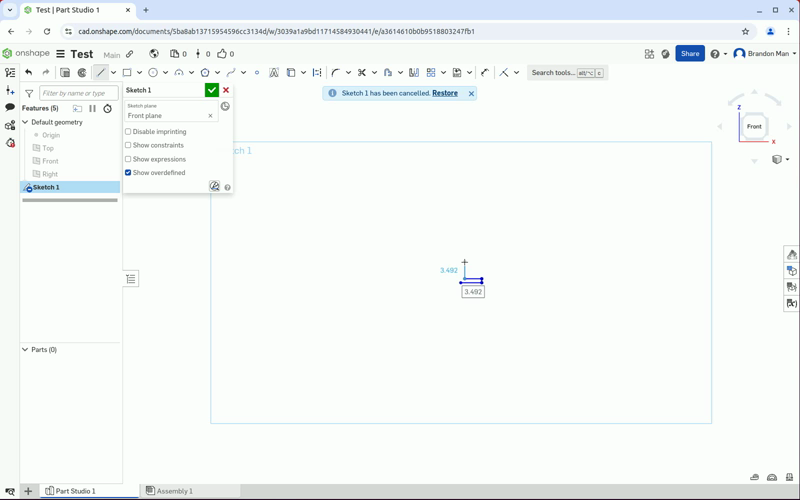
click(464, 261)
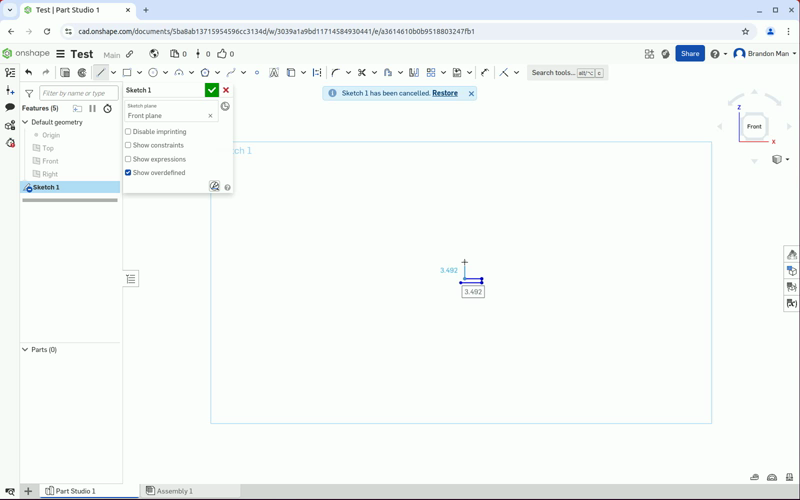
key_up(shift)
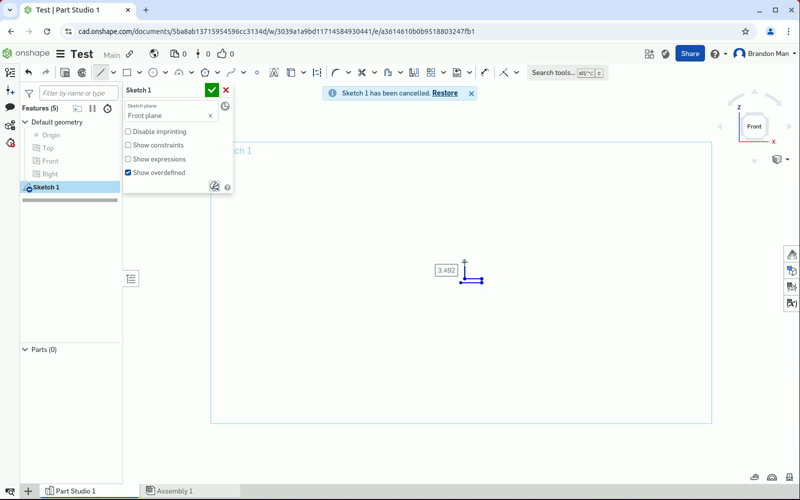
key_down(shift)
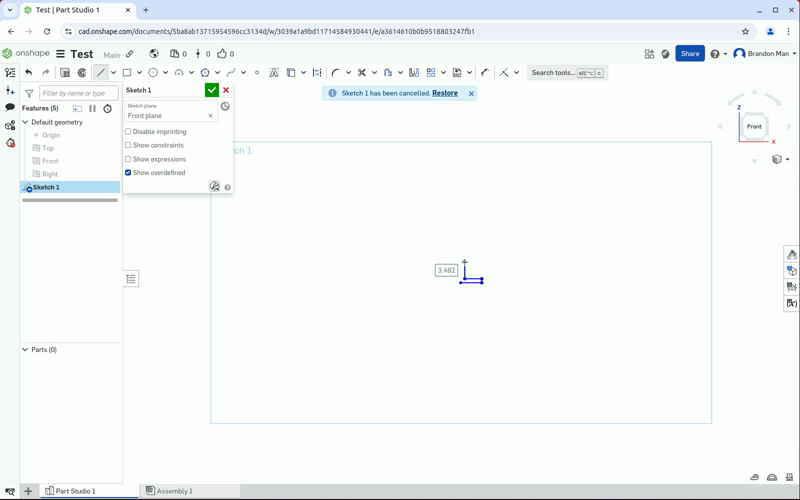
mouse_move(495, 261)
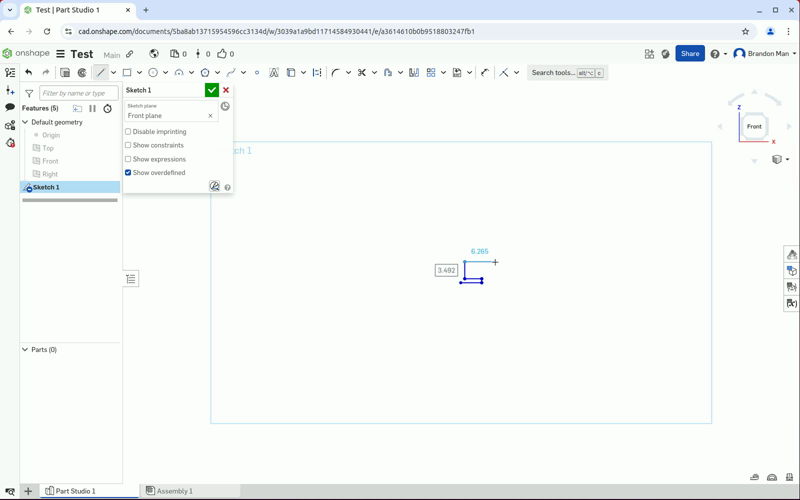
mouse_move(460, 261)
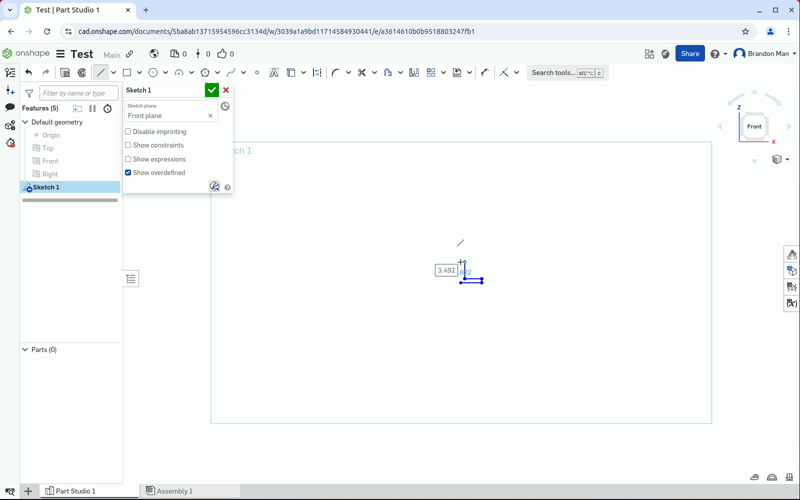
scroll(6)
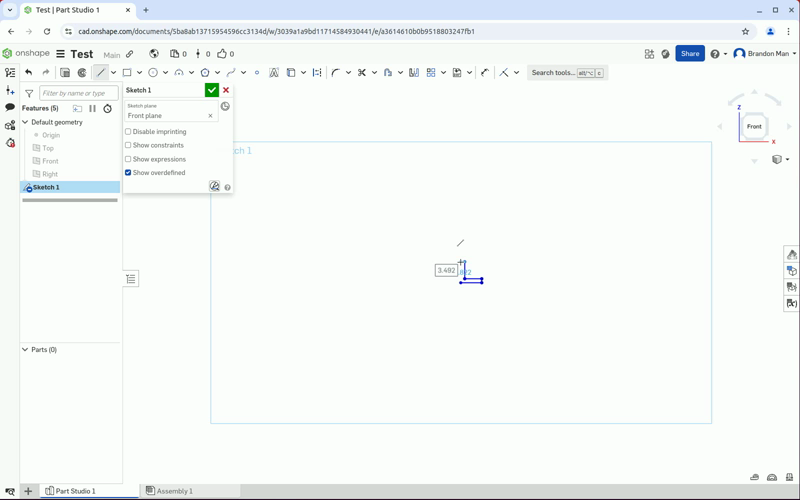
scroll(6)
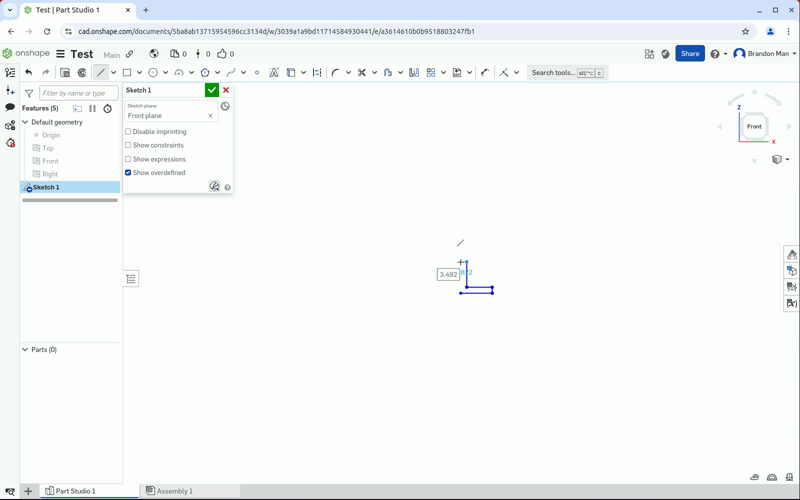
scroll(6)
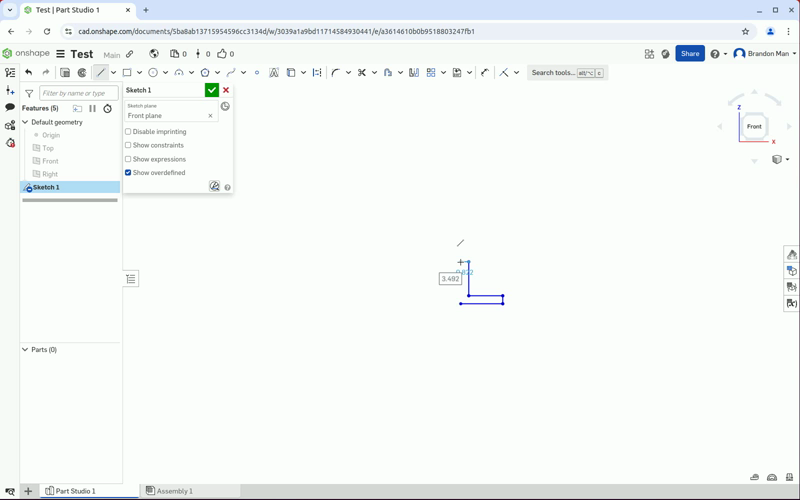
scroll(6)
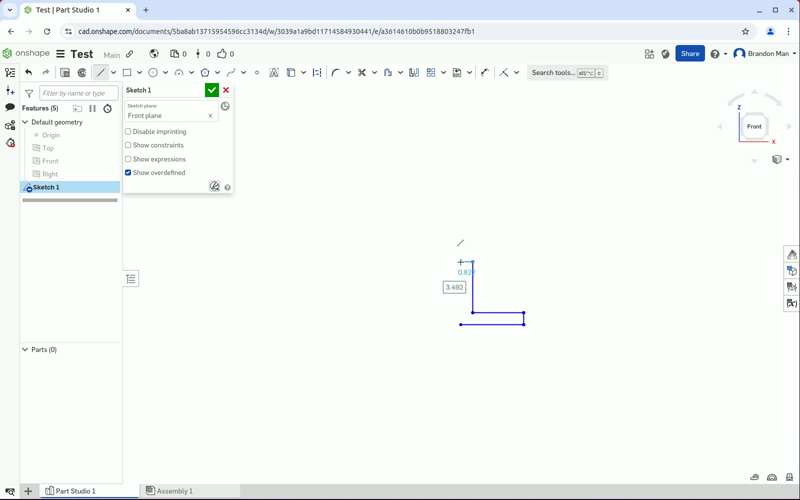
scroll(6)
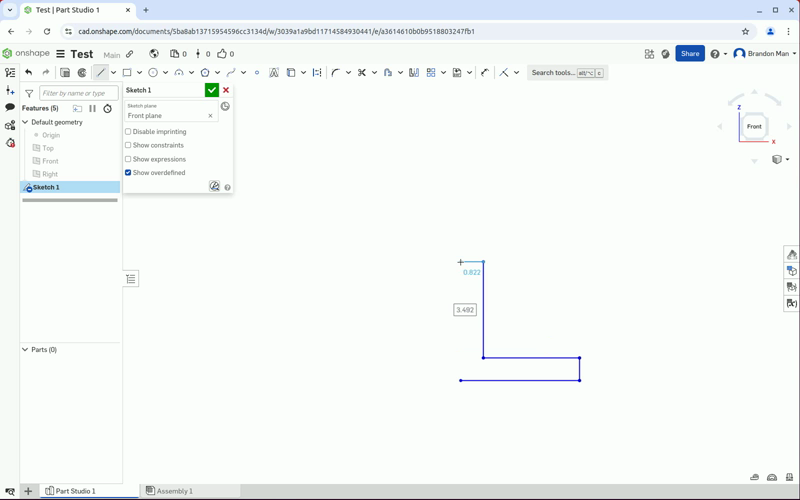
scroll(6)
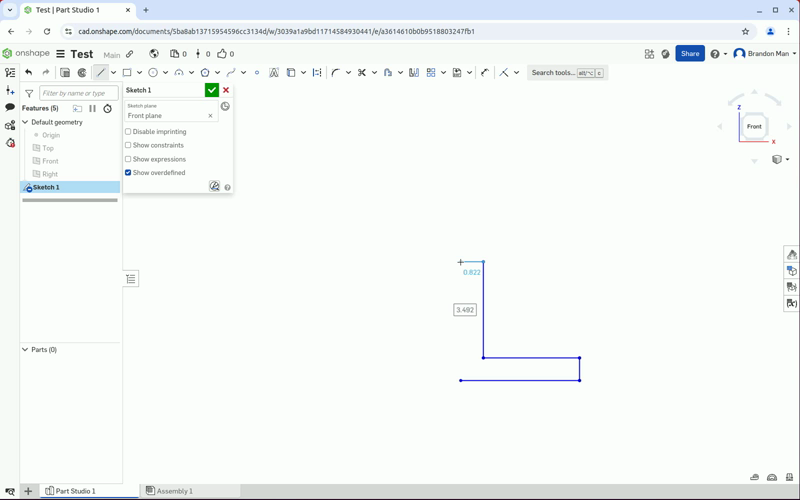
scroll(6)
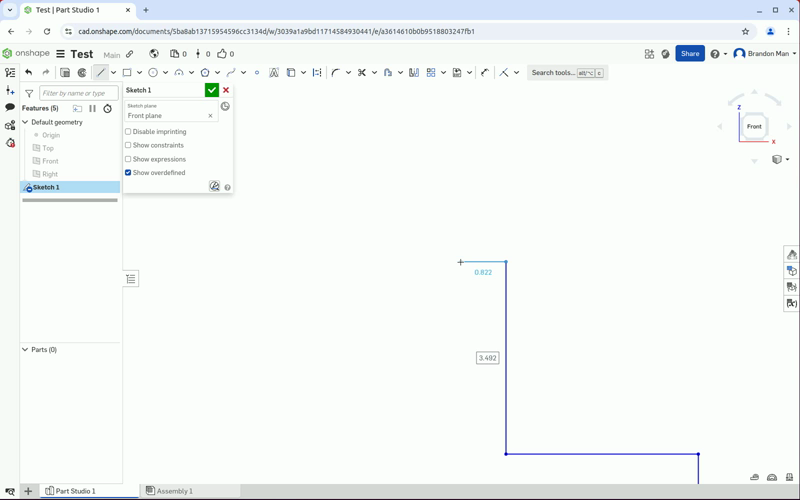
click(460, 261)
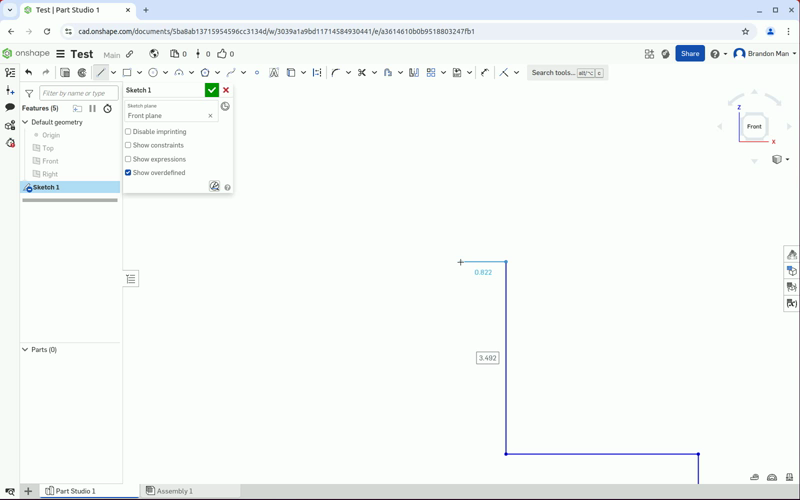
scroll(-6)
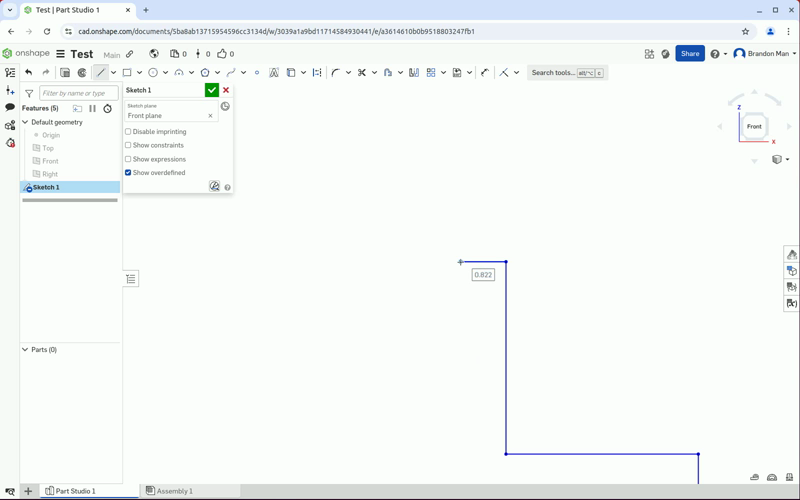
scroll(-6)
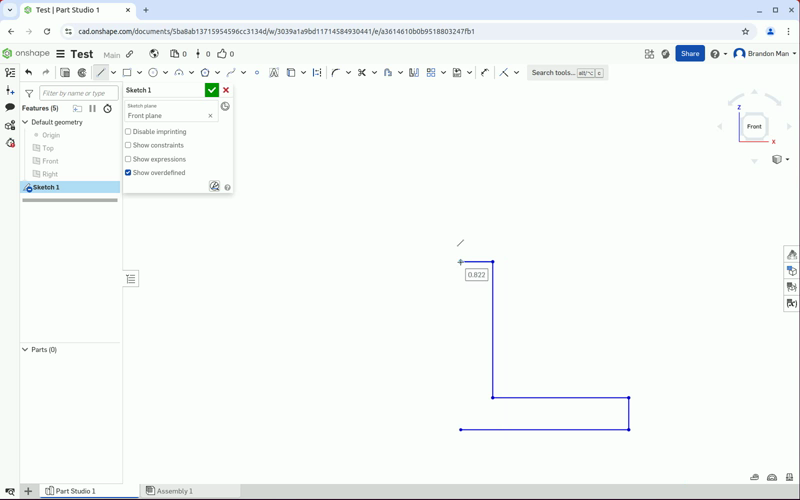
scroll(-6)
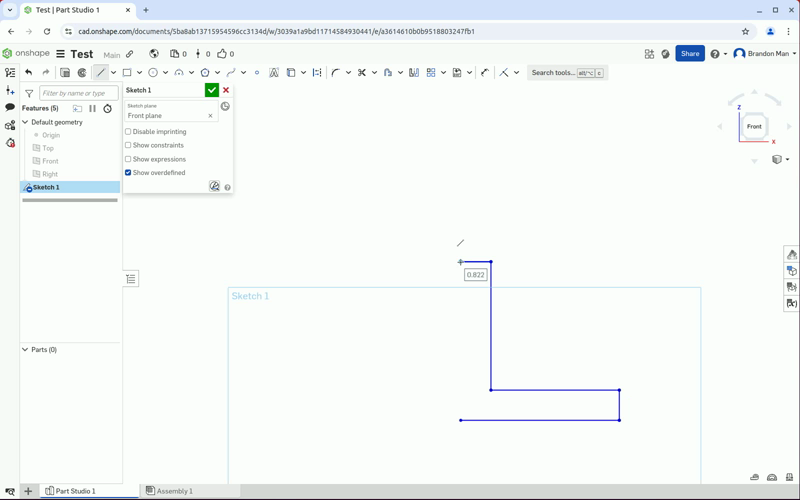
scroll(-6)
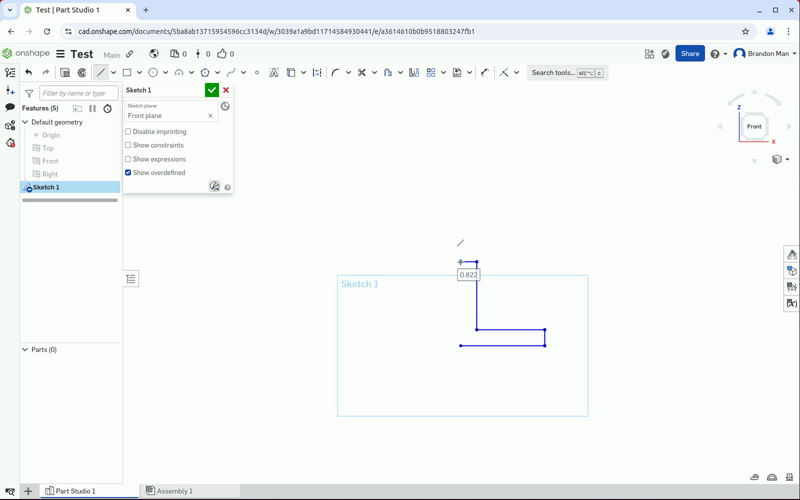
scroll(-6)
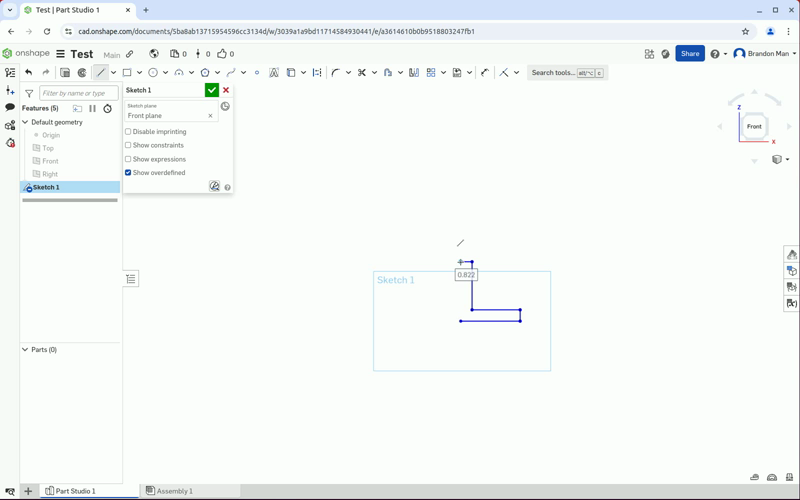
scroll(-6)
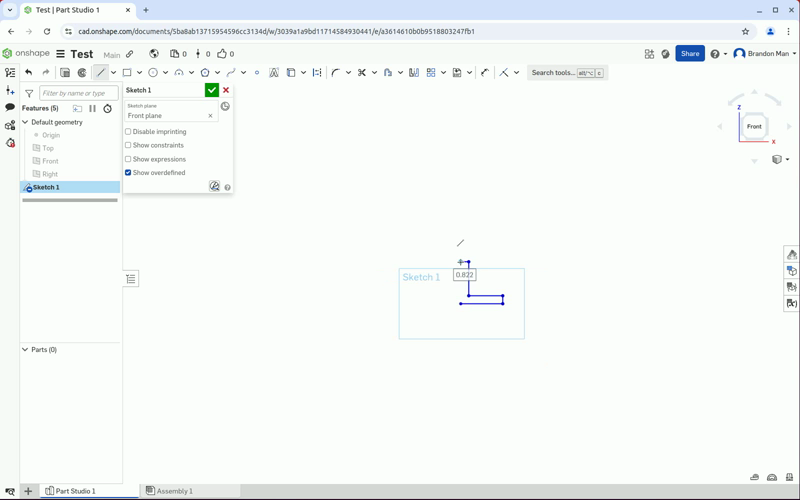
scroll(-6)
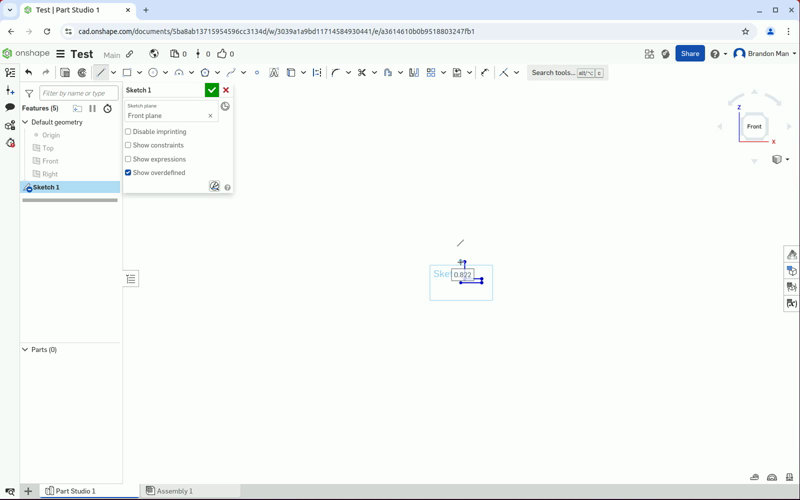
key_up(shift)
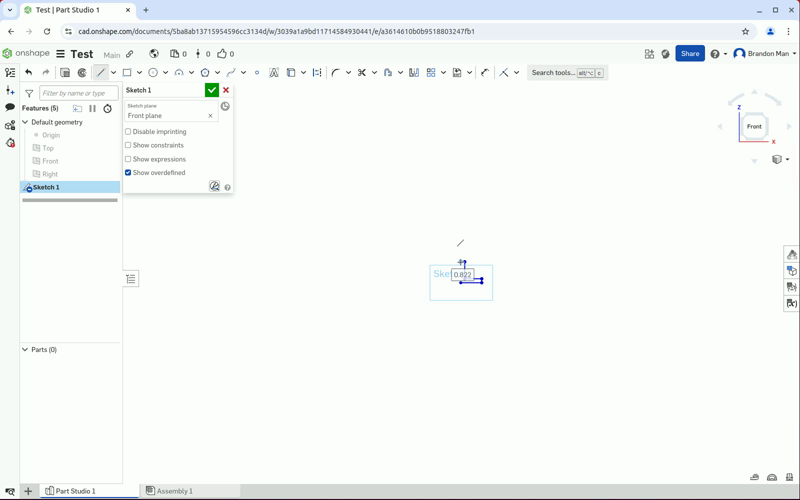
mouse_move(490, 261)
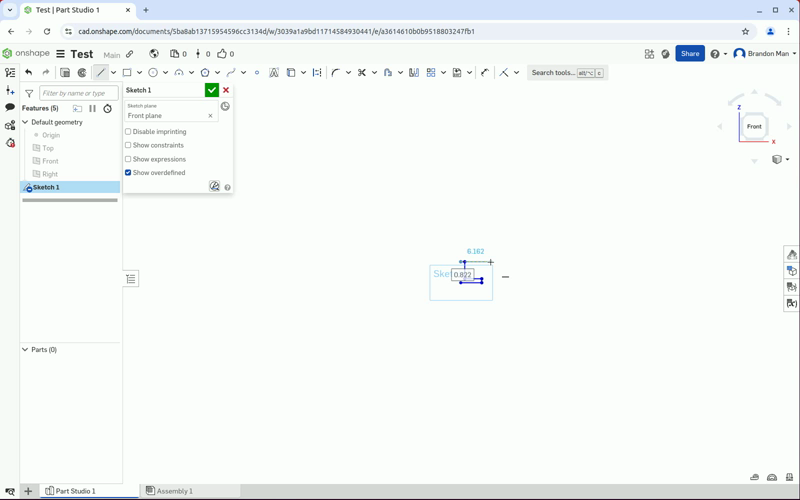
key_down(shift)
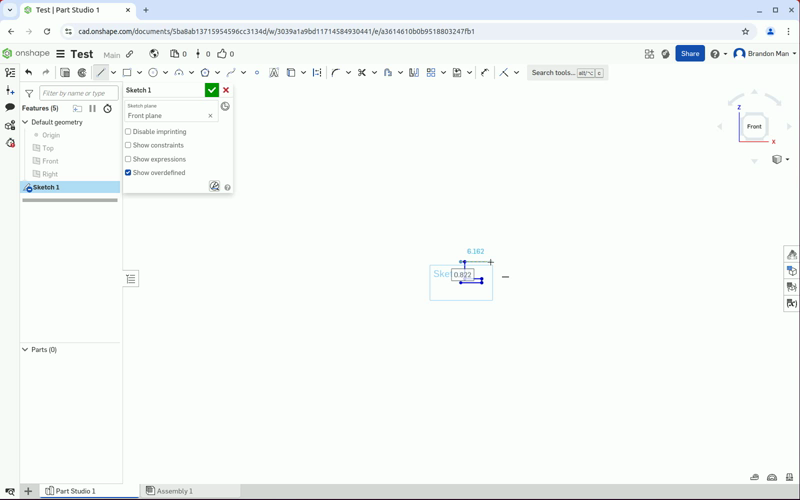
mouse_move(460, 282)
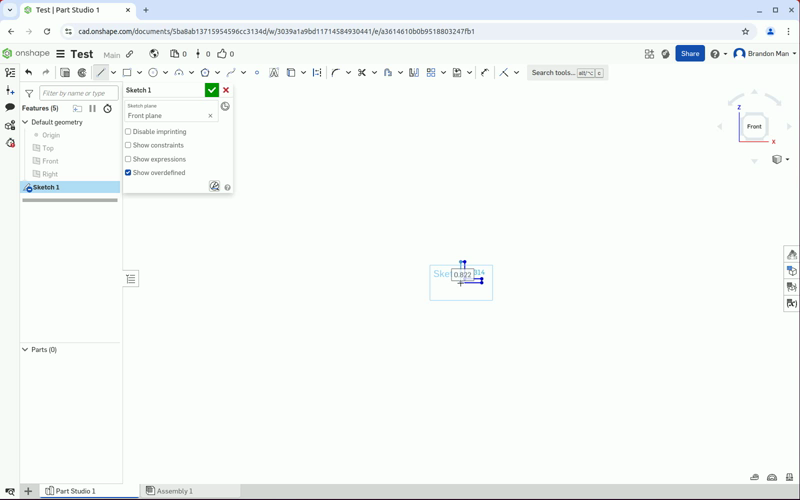
key_up(shift)
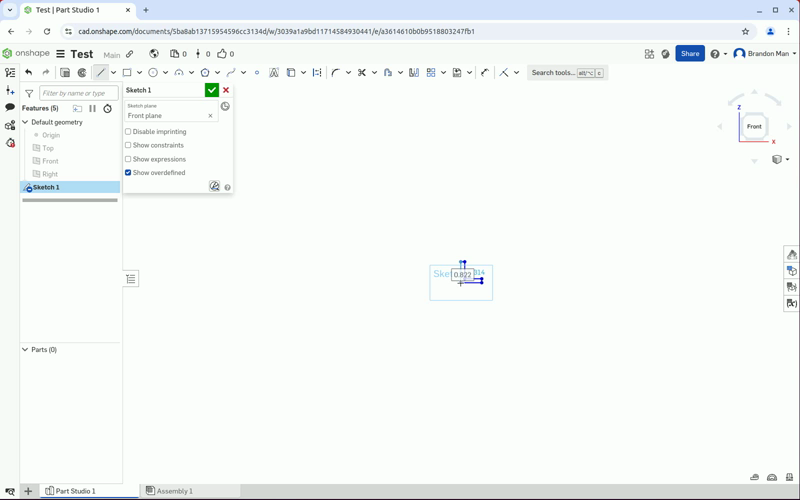
click(460, 282)
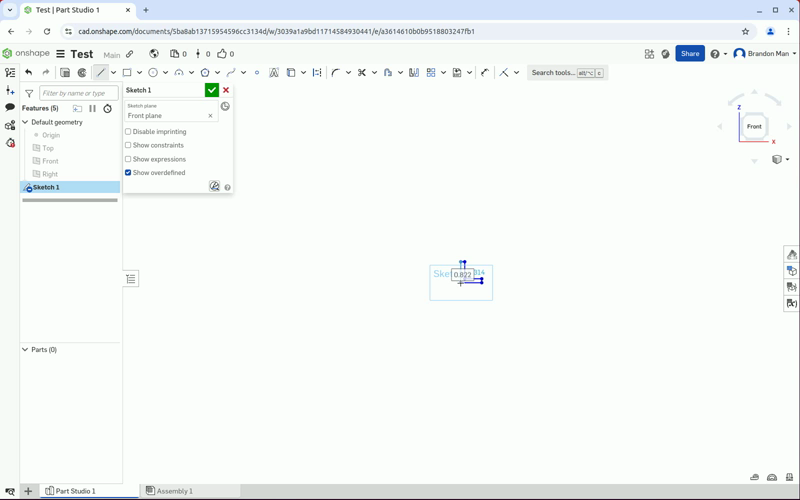
key(esc)
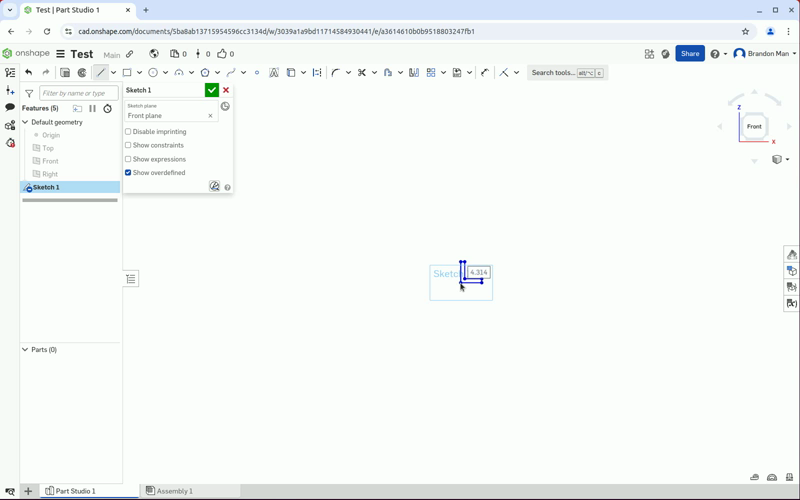
mouse_move(464, 276)
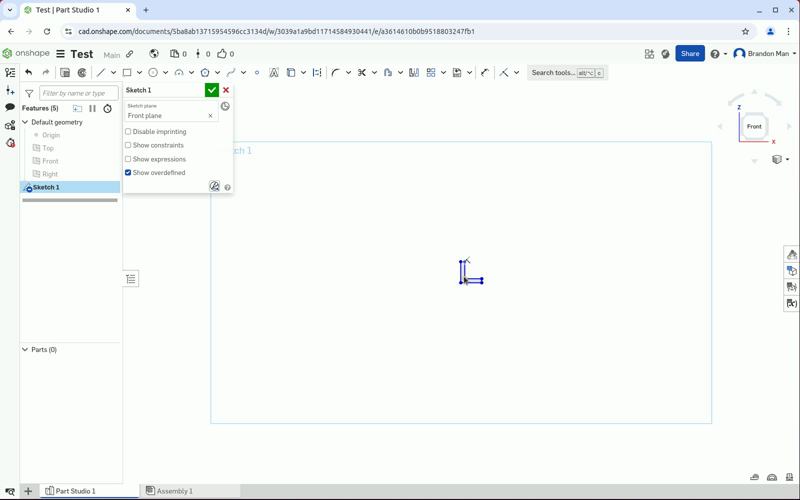
scroll(6)
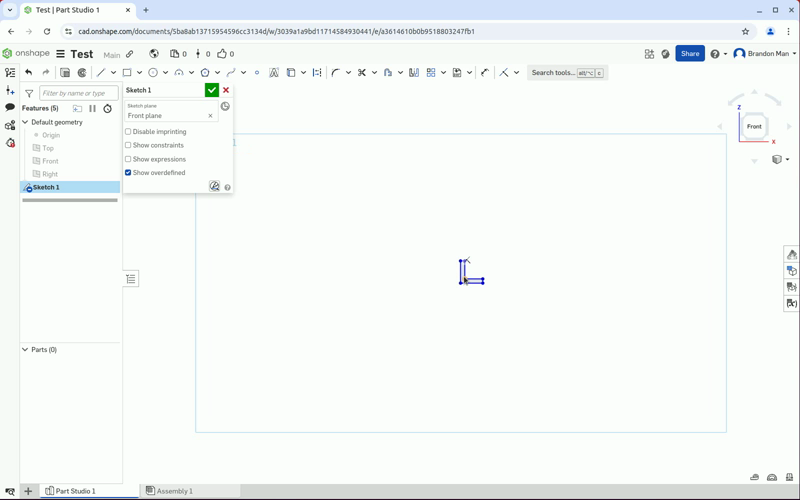
scroll(6)
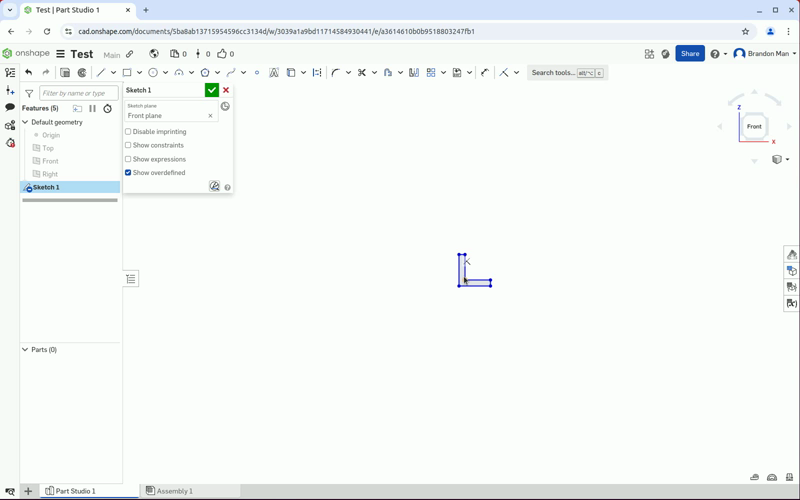
scroll(6)
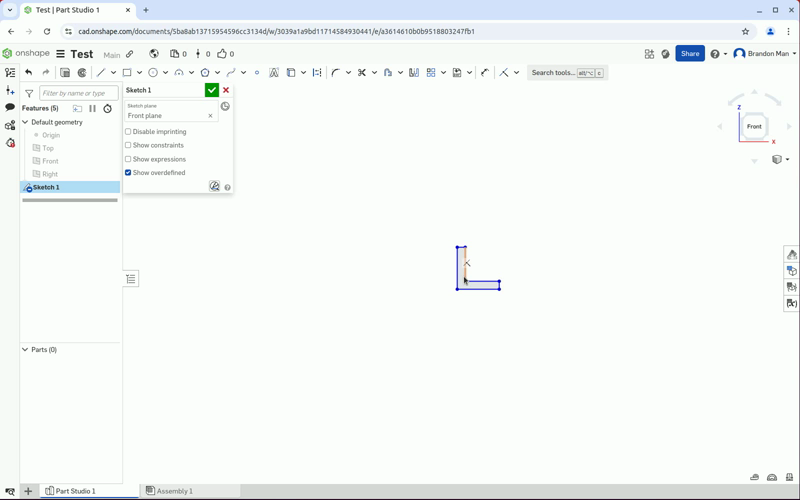
scroll(6)
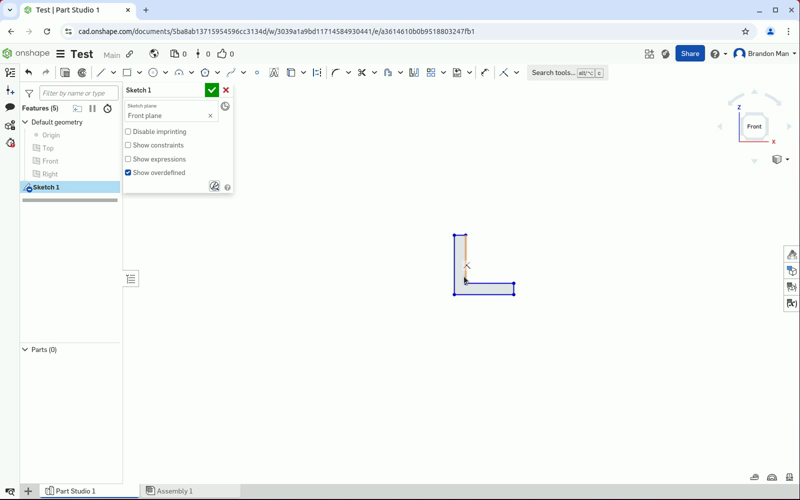
scroll(6)
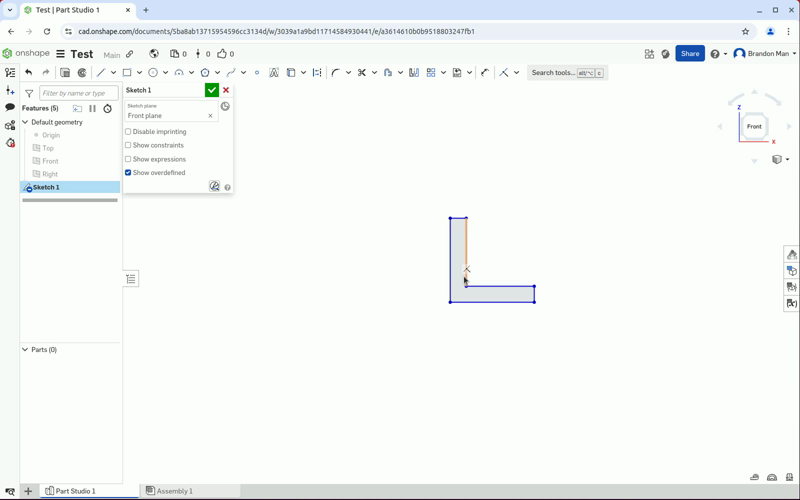
scroll(6)
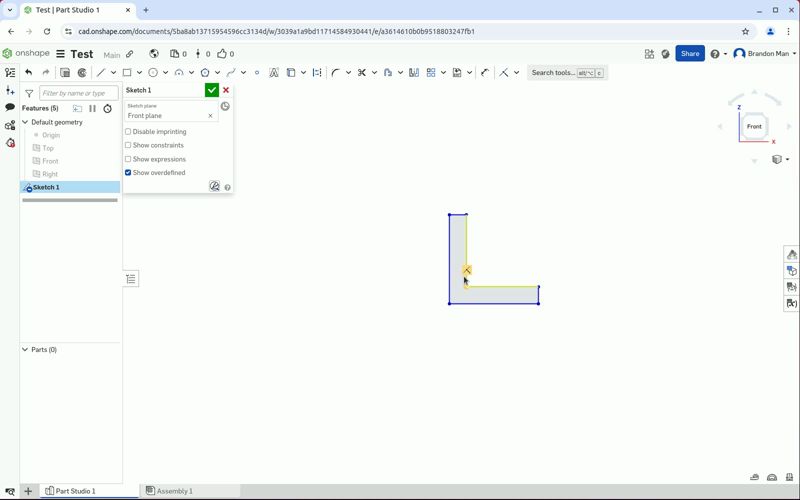
scroll(6)
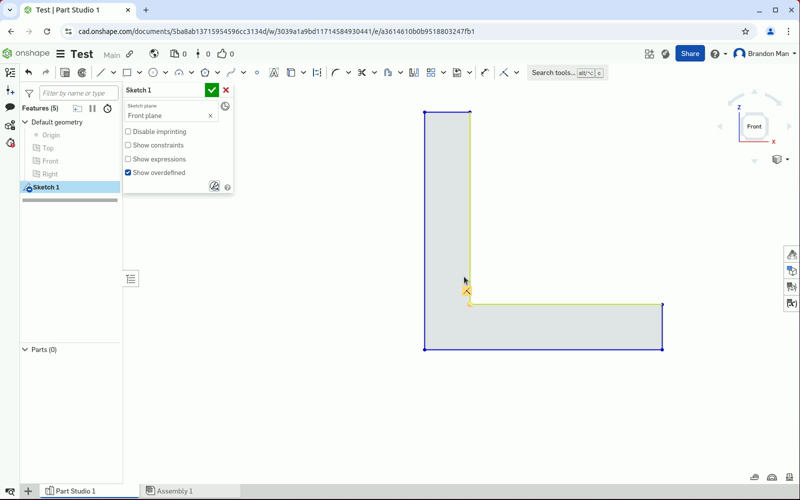
click(464, 276)
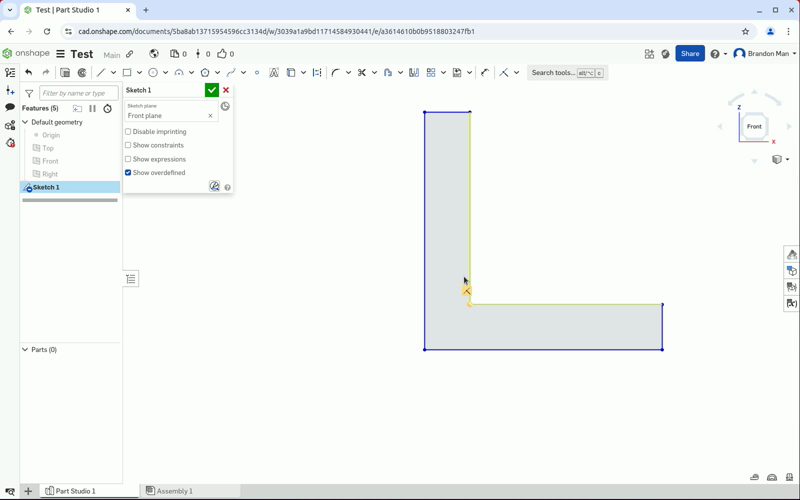
scroll(-6)
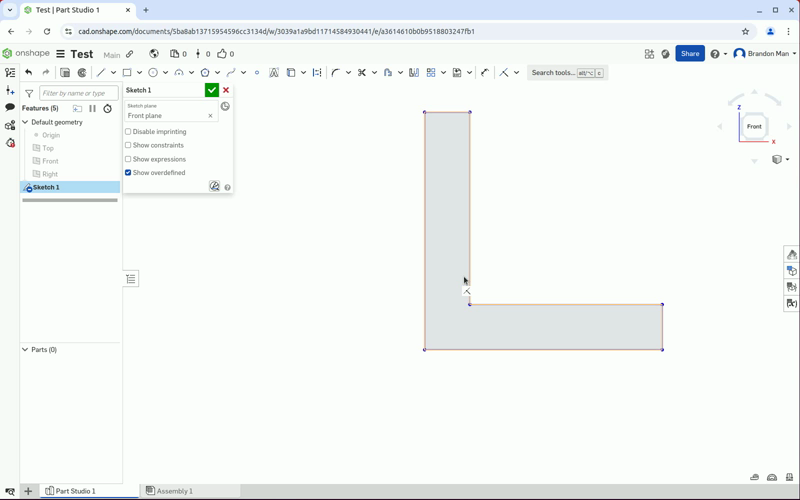
scroll(-6)
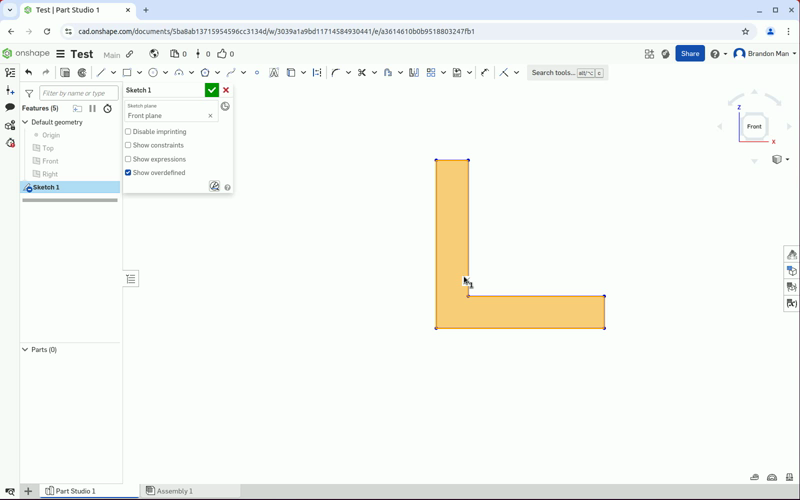
scroll(-6)
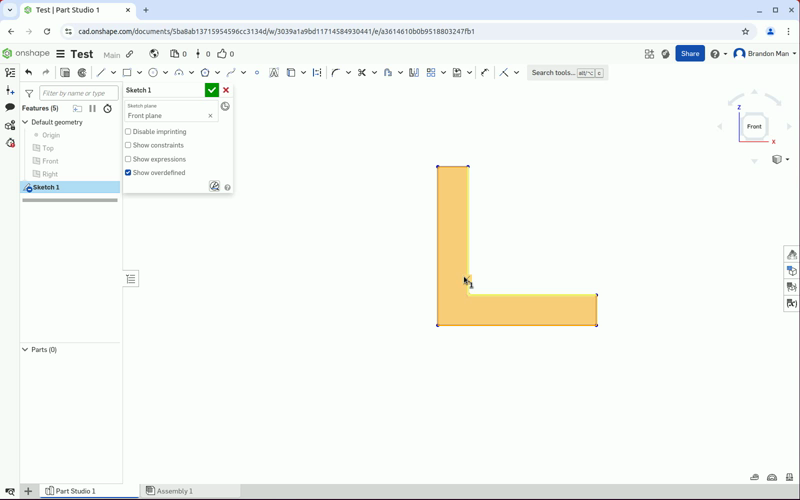
scroll(-6)
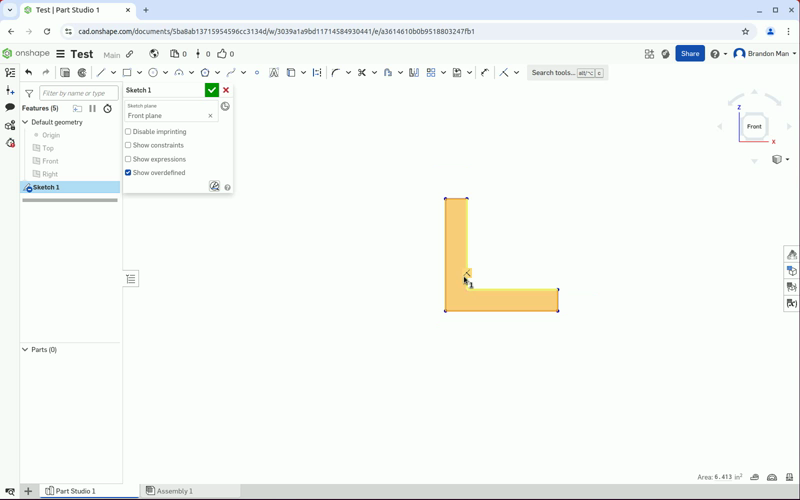
scroll(-6)
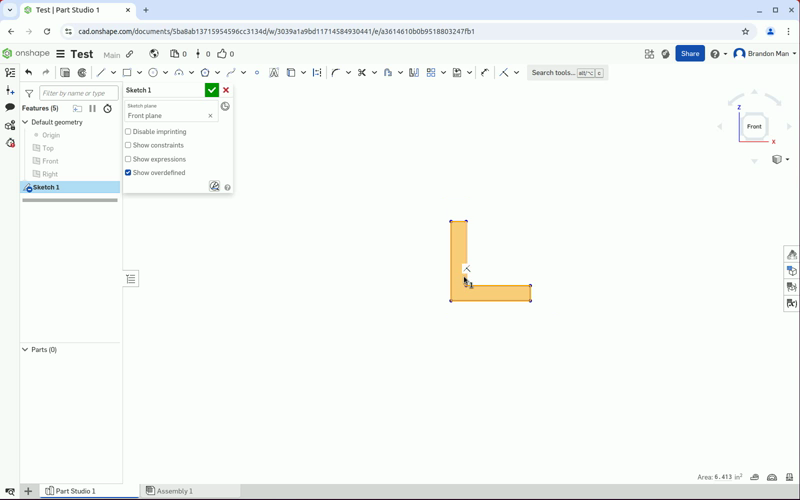
scroll(-6)
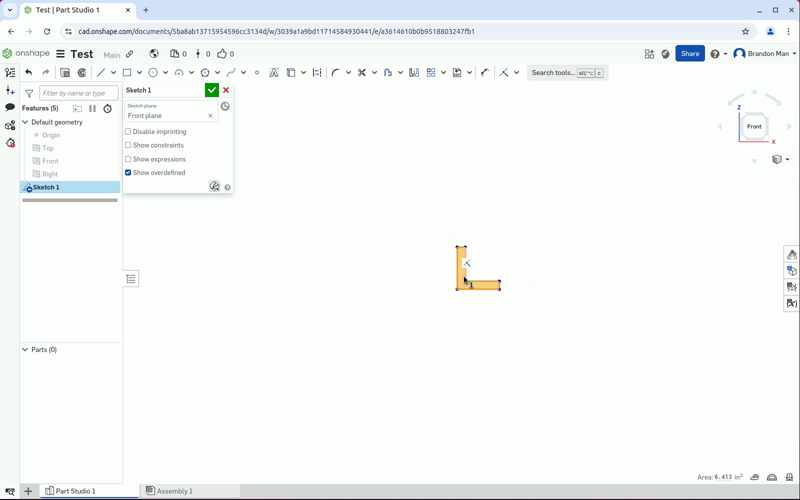
scroll(-6)
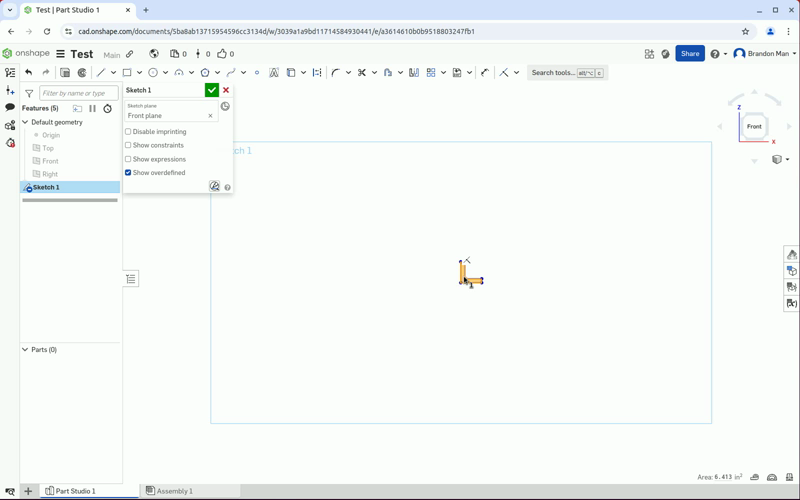
mouse_move(73, 352)
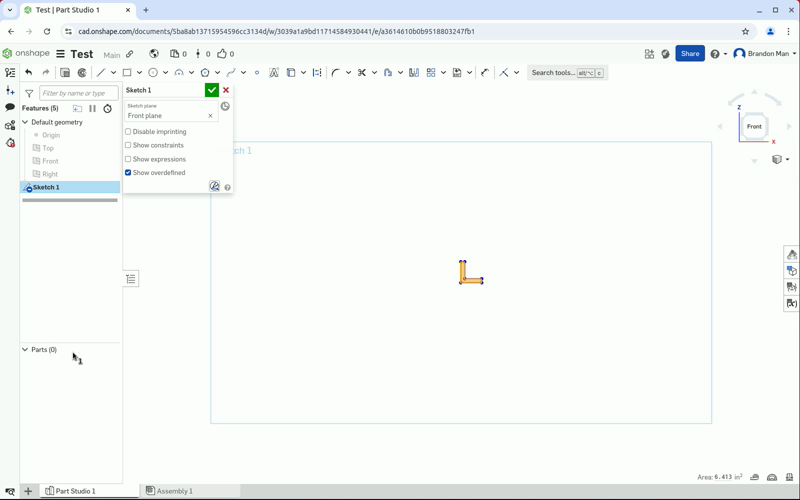
key(shift+y)
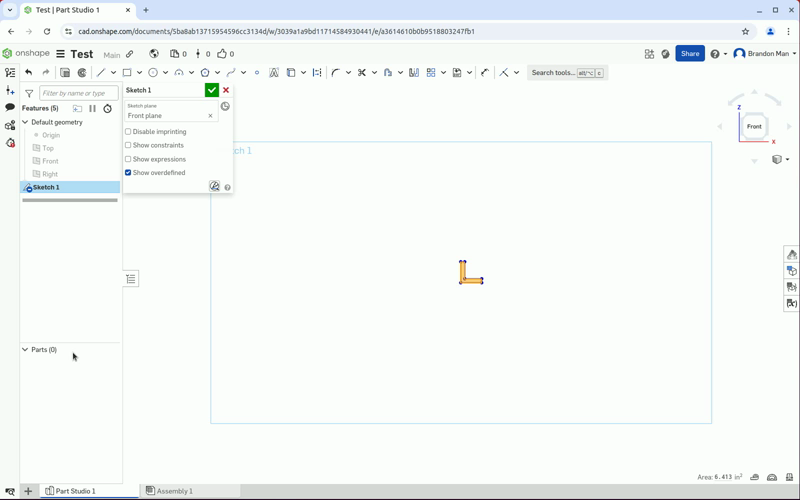
key(shift+e)
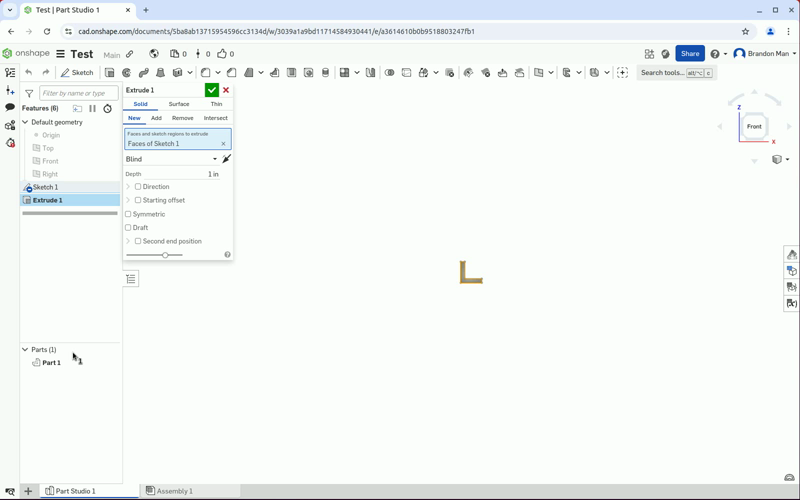
mouse_move(143, 106)
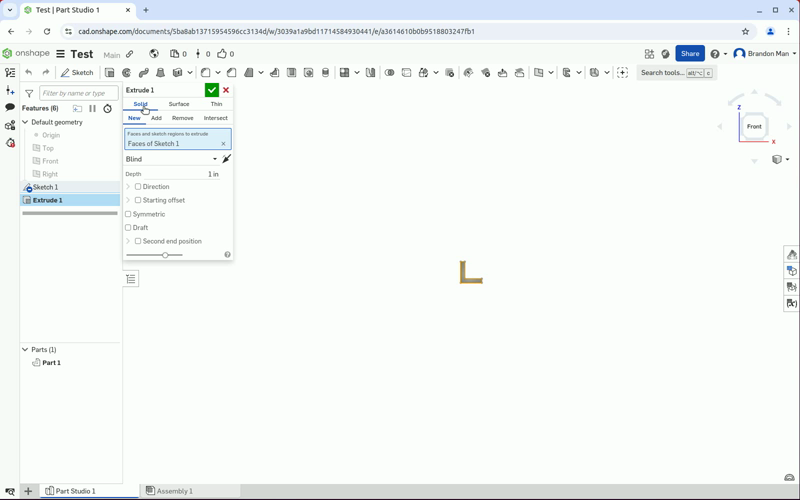
click(143, 106)
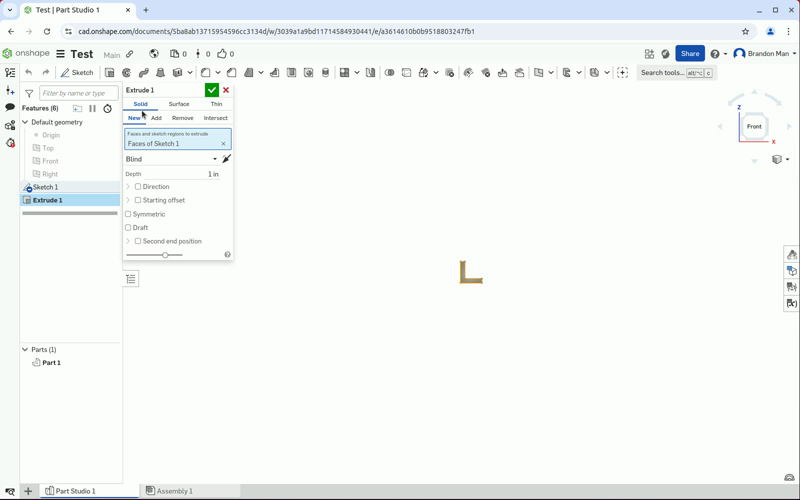
mouse_move(137, 120)
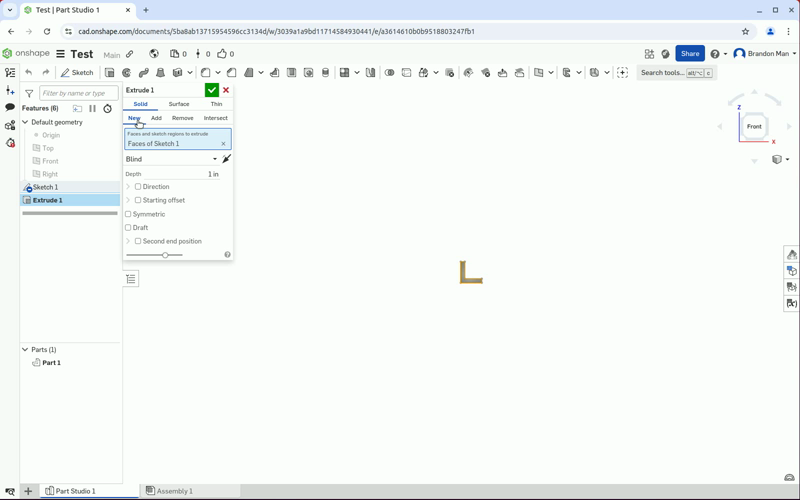
click(137, 120)
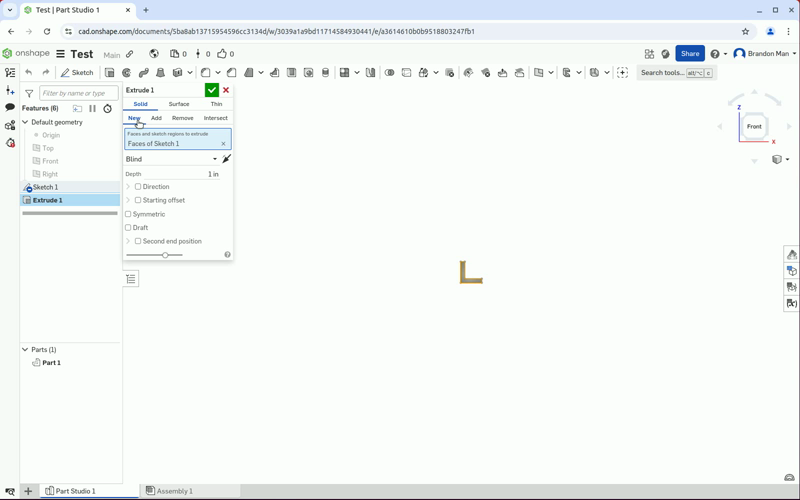
key(tab, 4)
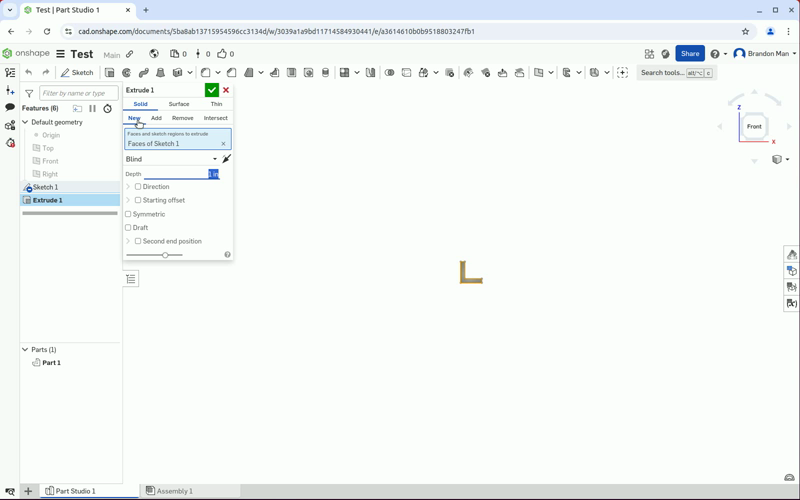
text(23.108)
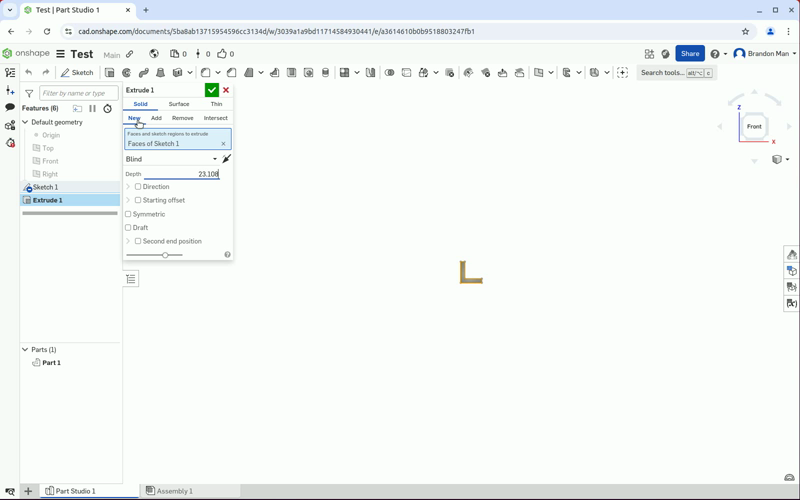
key(enter)
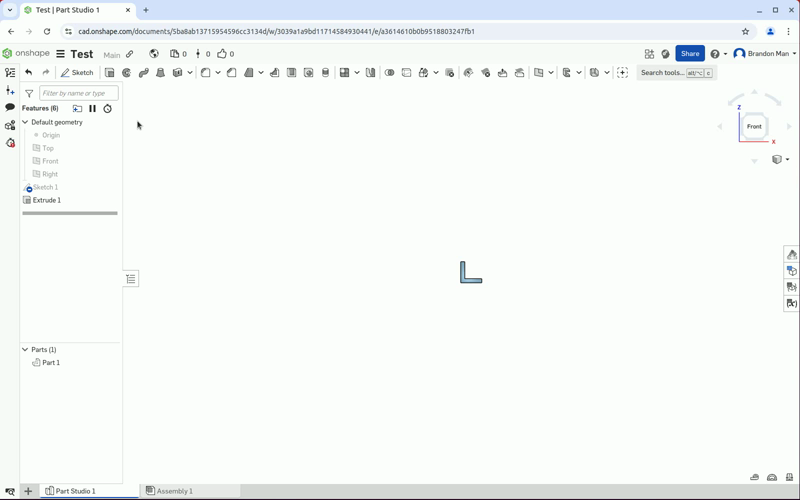
key(shift+h)
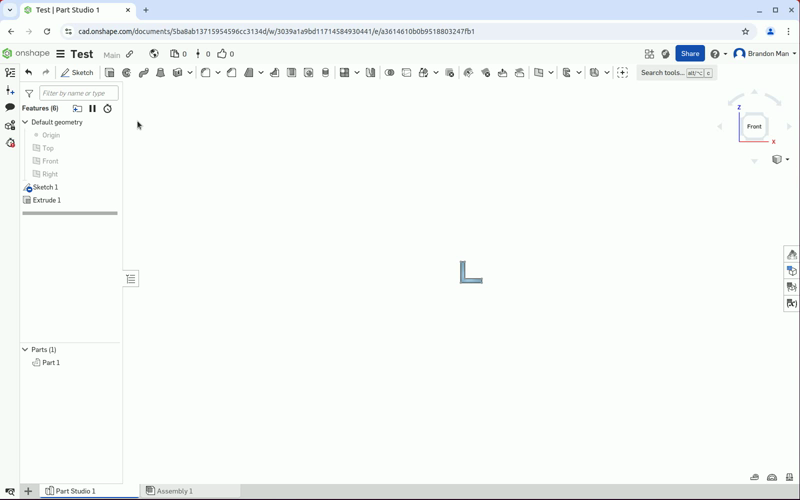
key(shift+h)
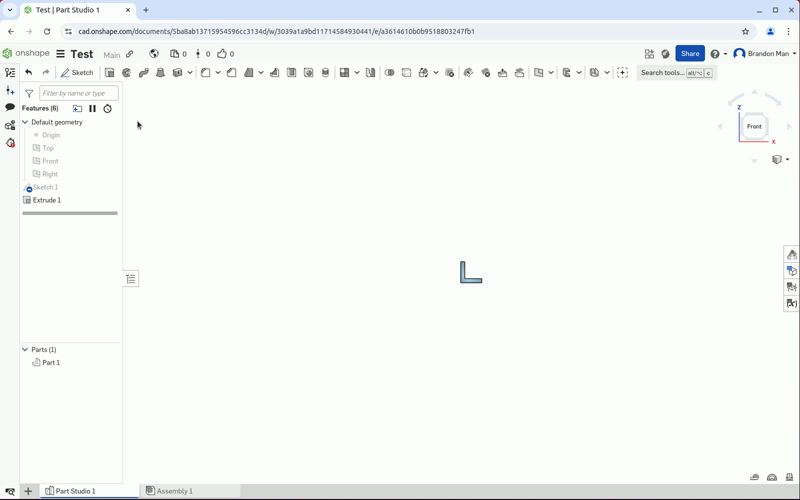
mouse_move(73, 189)
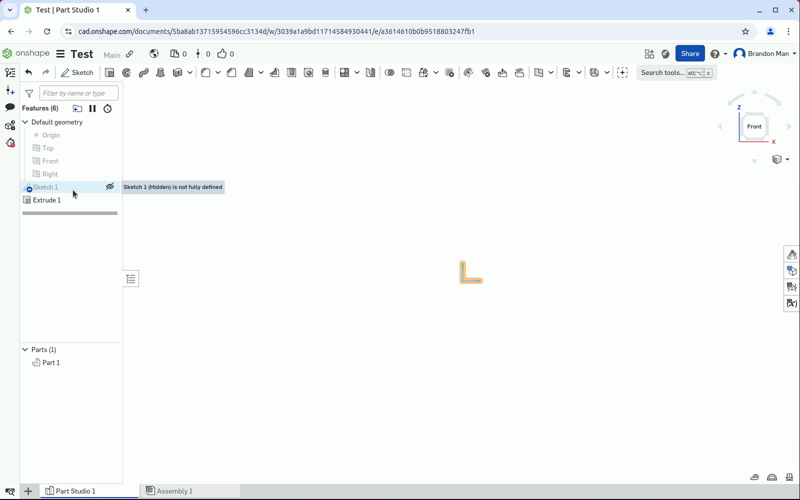
click(73, 189)
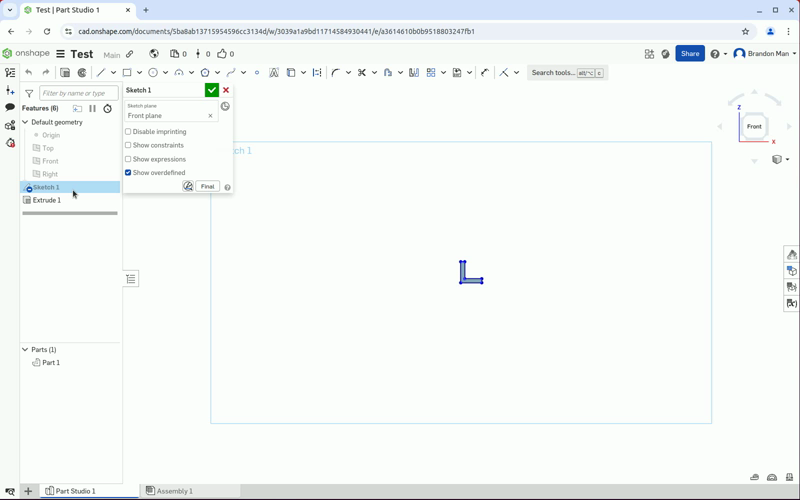
mouse_move(229, 92)
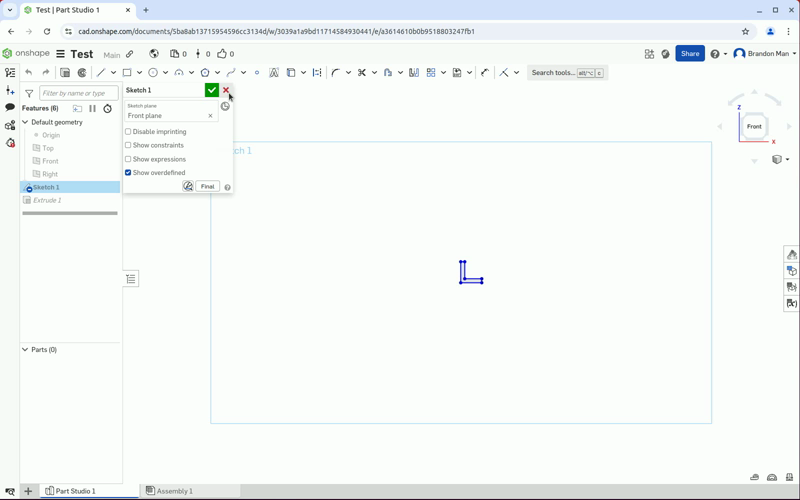
click(229, 92)
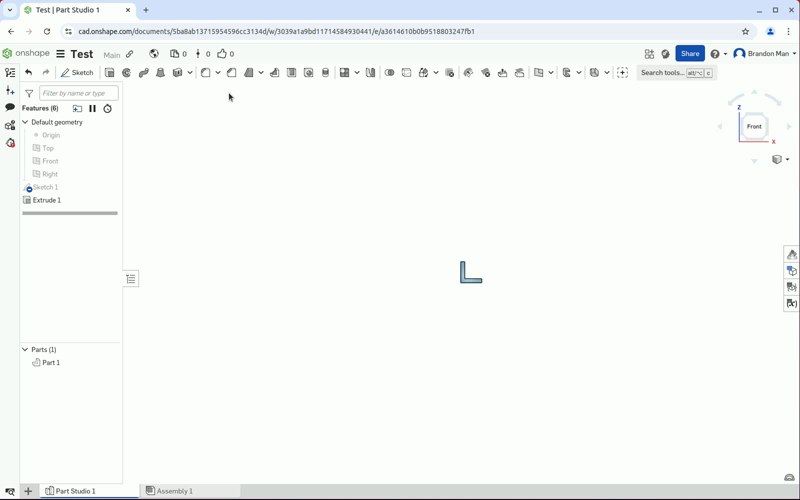
mouse_move(73, 352)
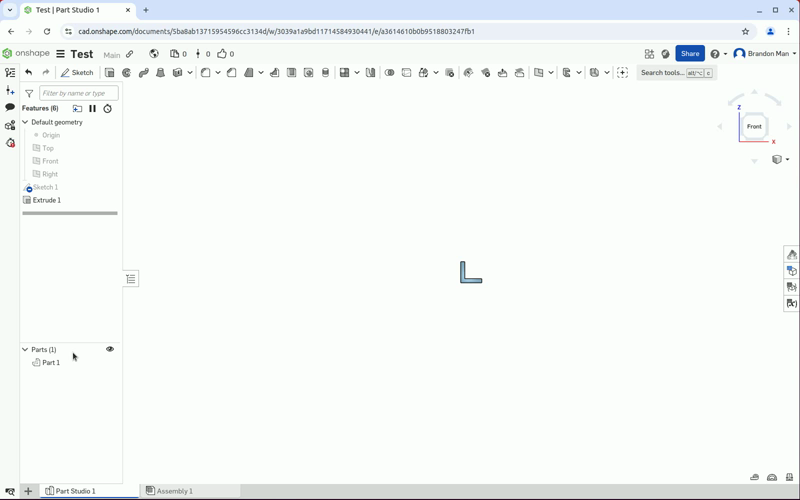
key(y)
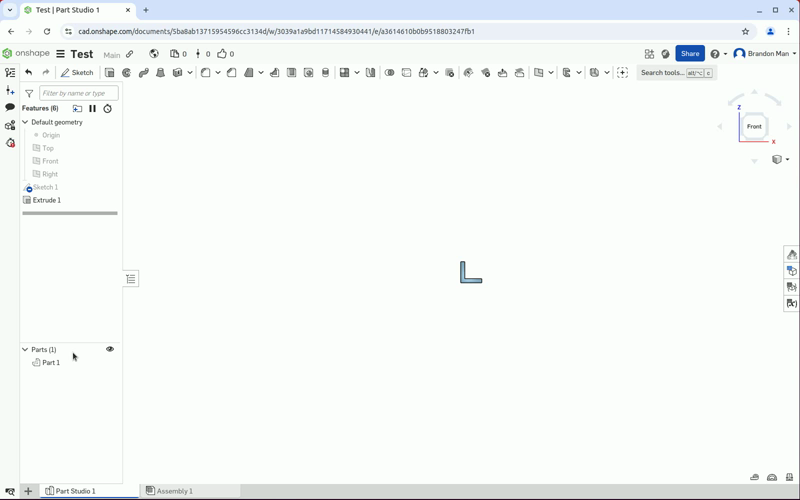
key(shift+p)
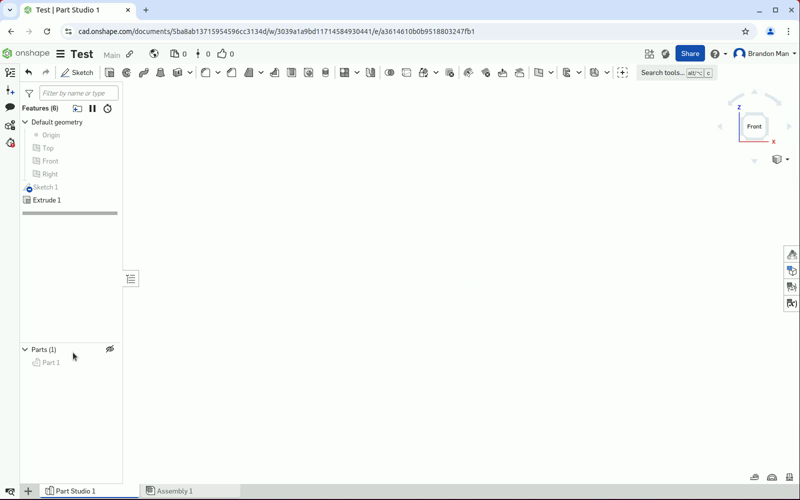
key(space)
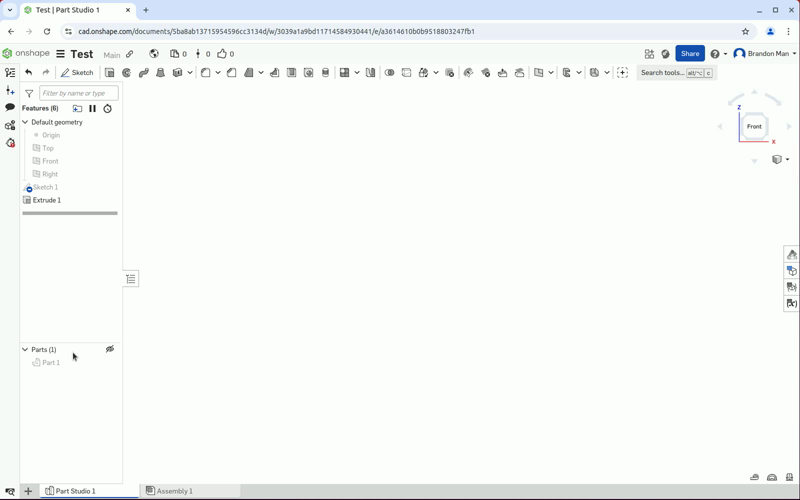
key_down(shift)
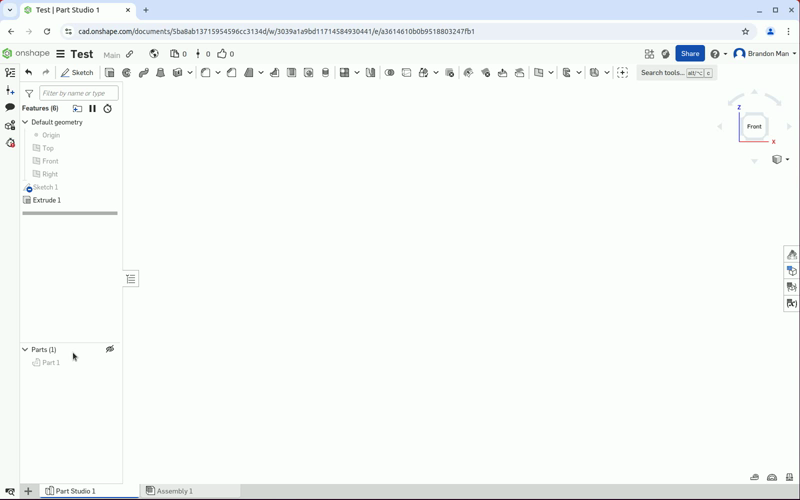
key(left)
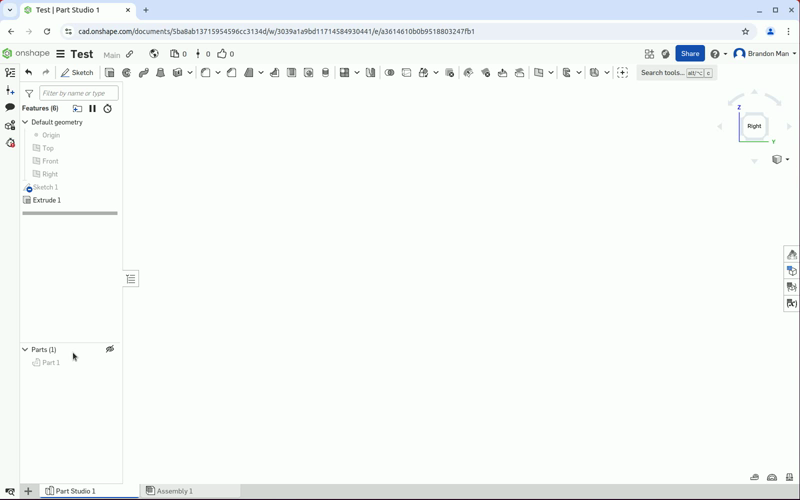
key_up(shift)
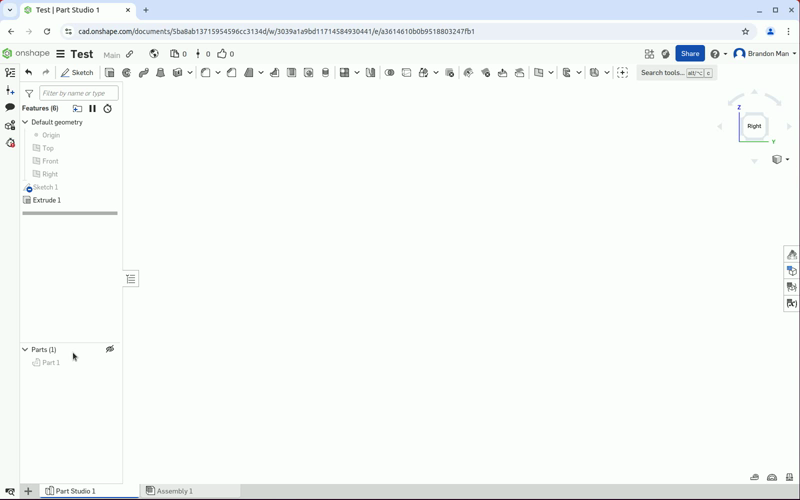
mouse_move(73, 352)
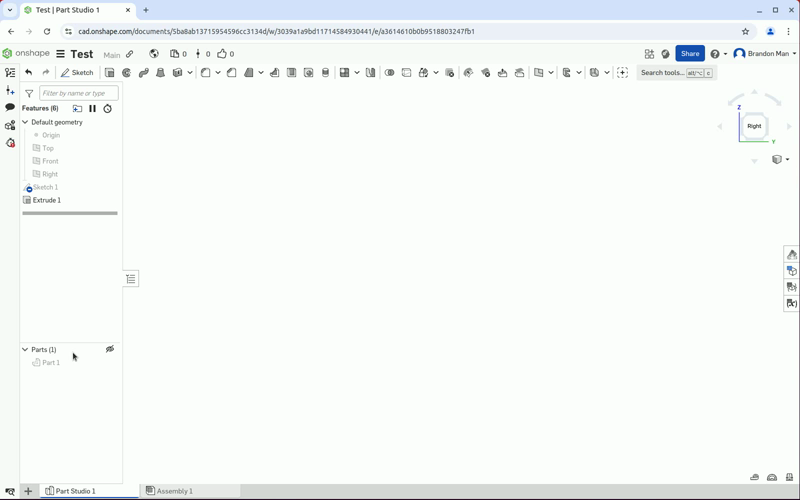
key(shift+y)
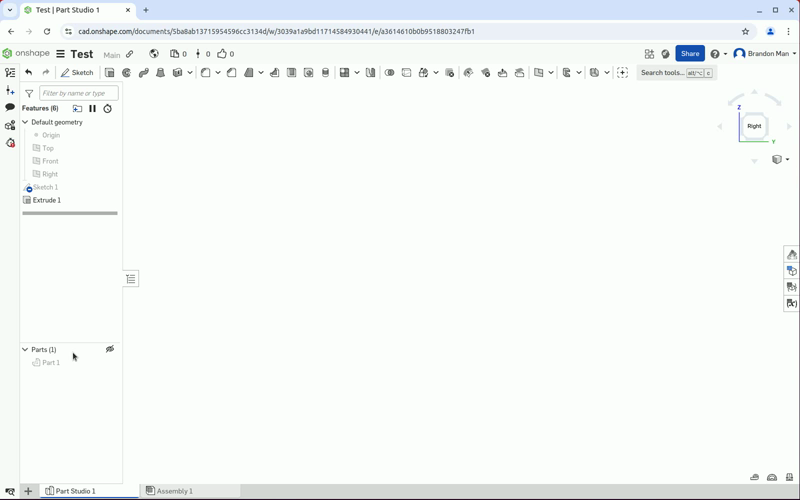
key(shift+s)
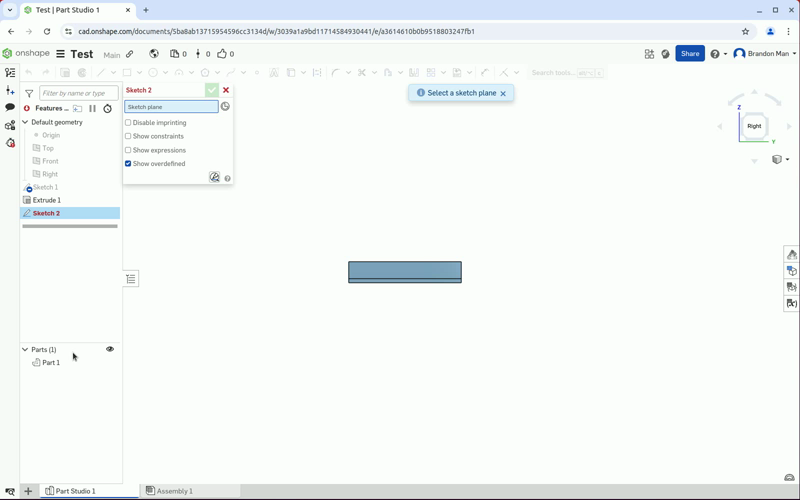
mouse_move(73, 176)
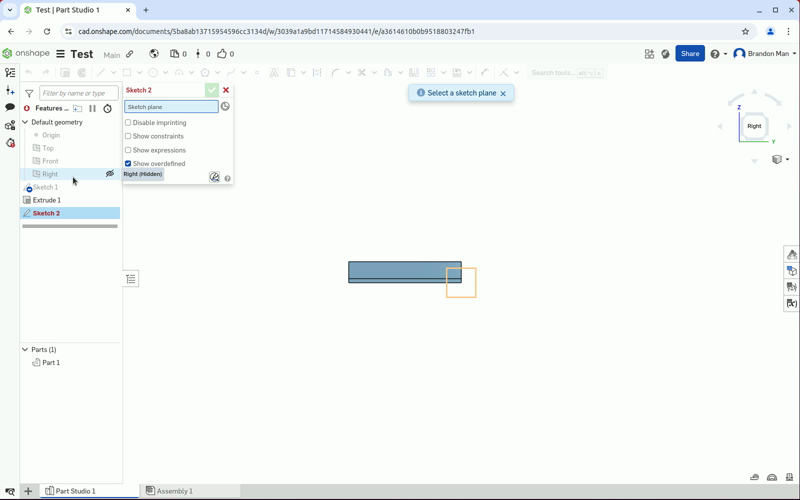
click(73, 176)
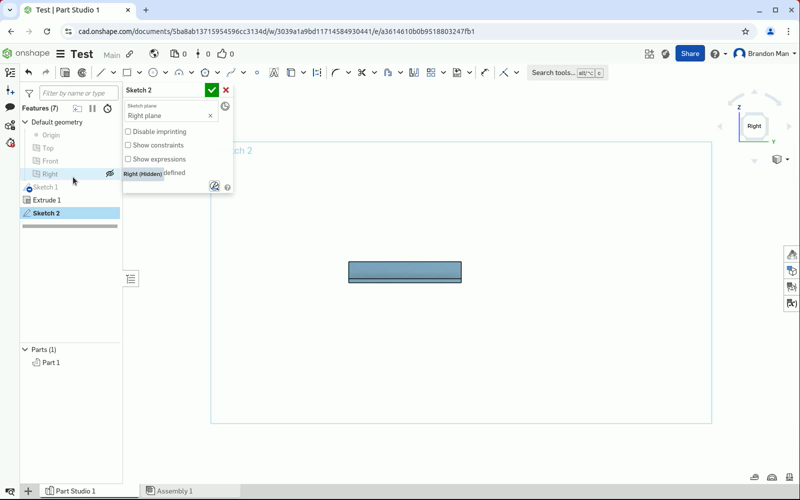
mouse_move(73, 352)
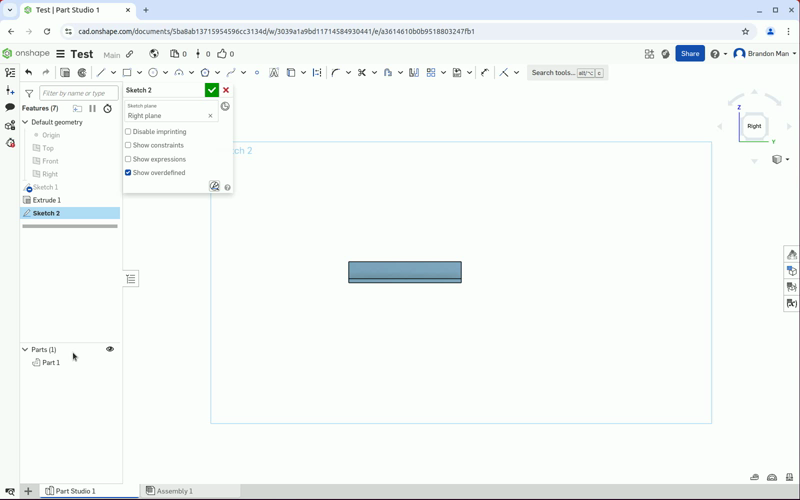
key(y)
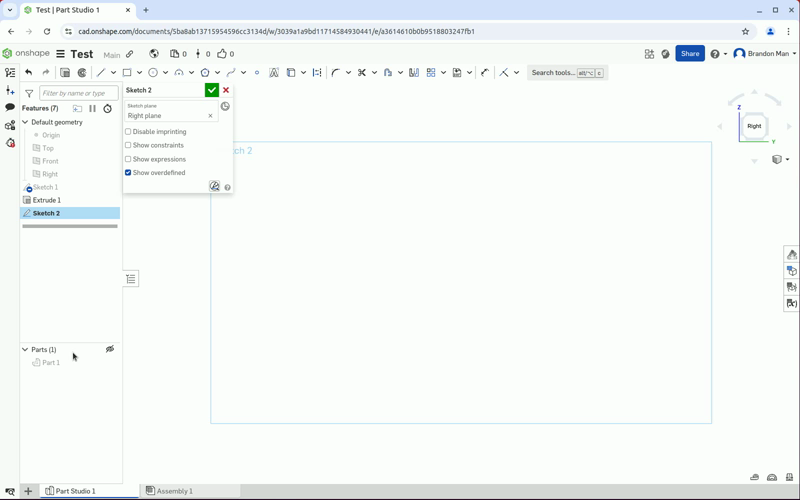
key(l)
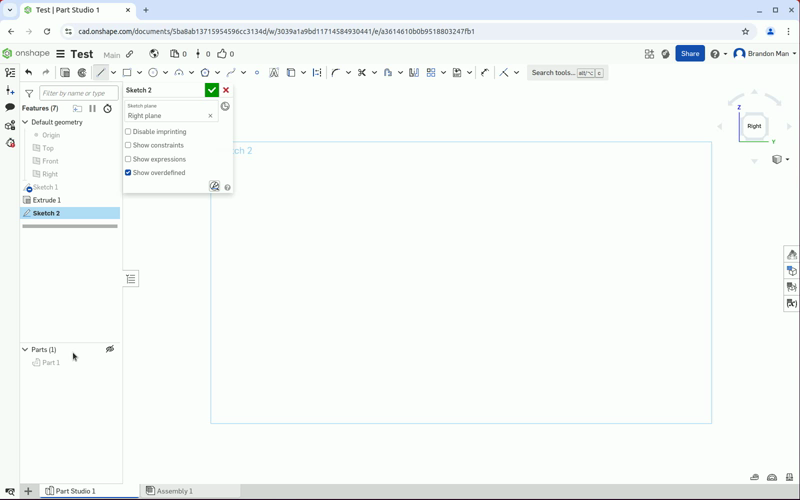
key_down(shift)
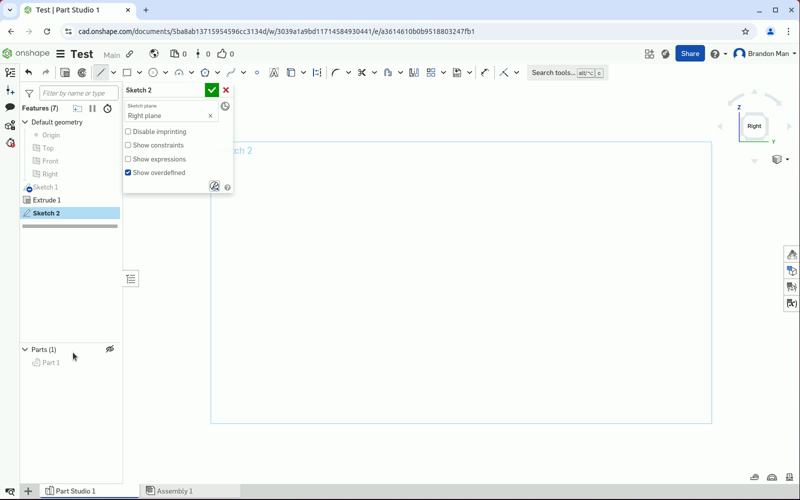
mouse_move(460, 282)
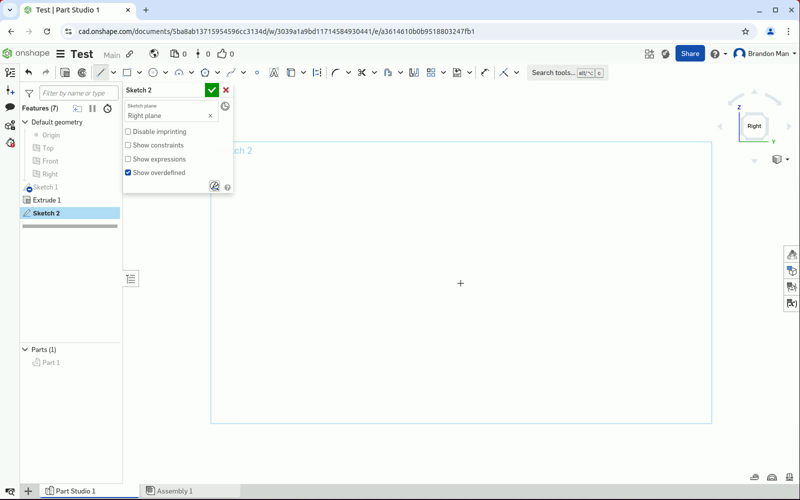
click(460, 282)
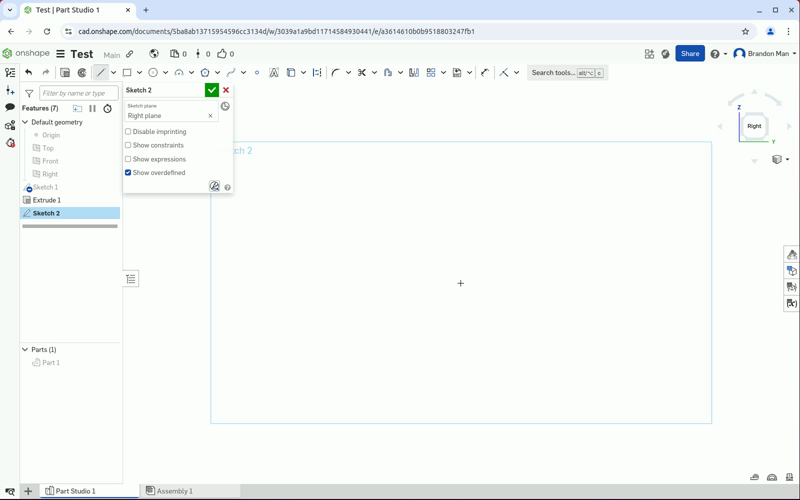
key_up(shift)
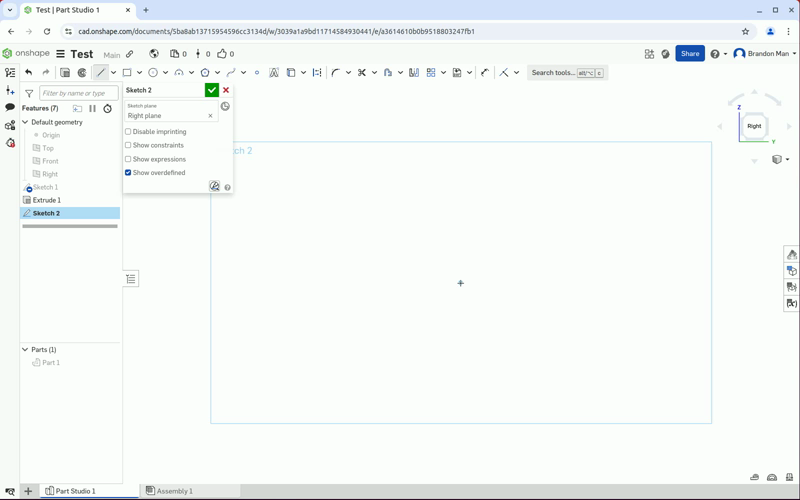
key_down(shift)
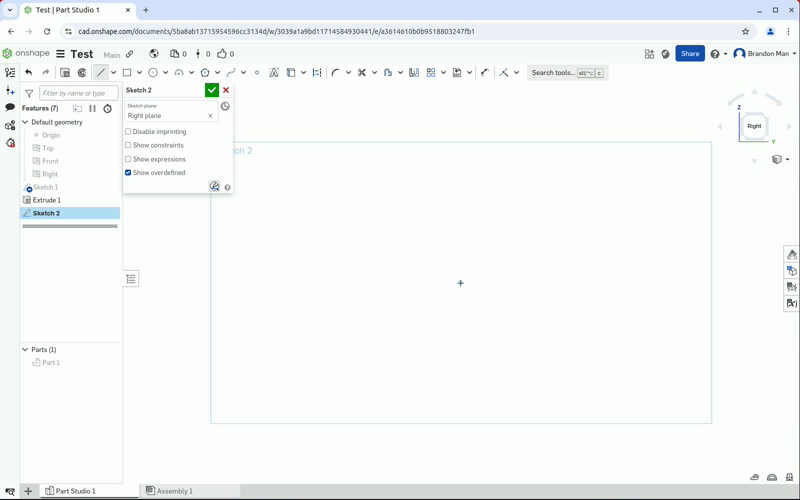
mouse_move(490, 282)
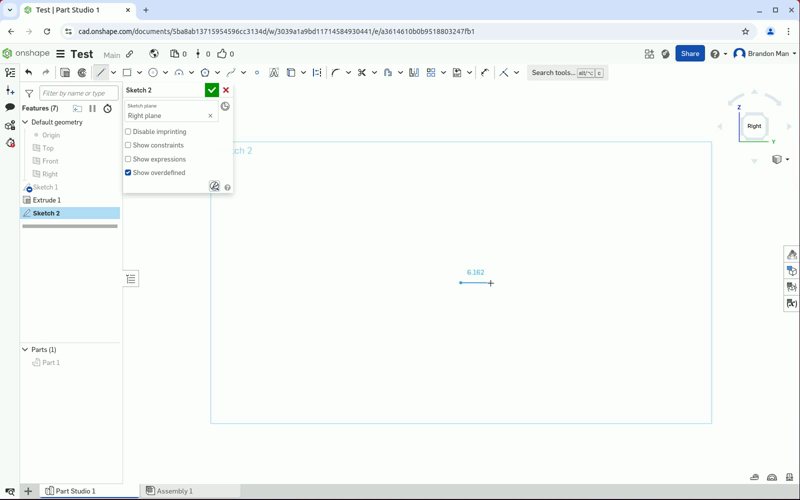
mouse_move(502, 282)
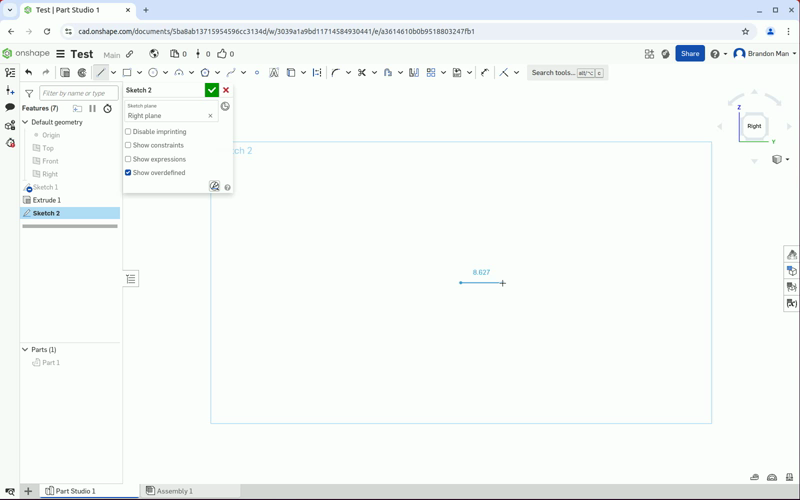
click(502, 282)
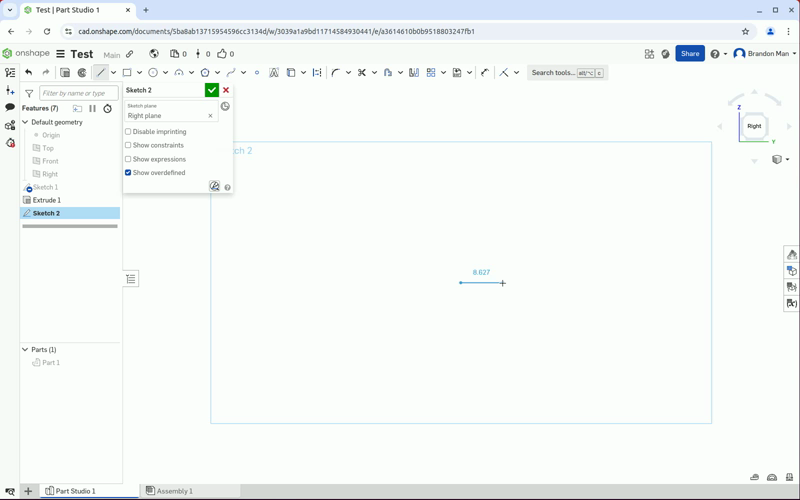
key_up(shift)
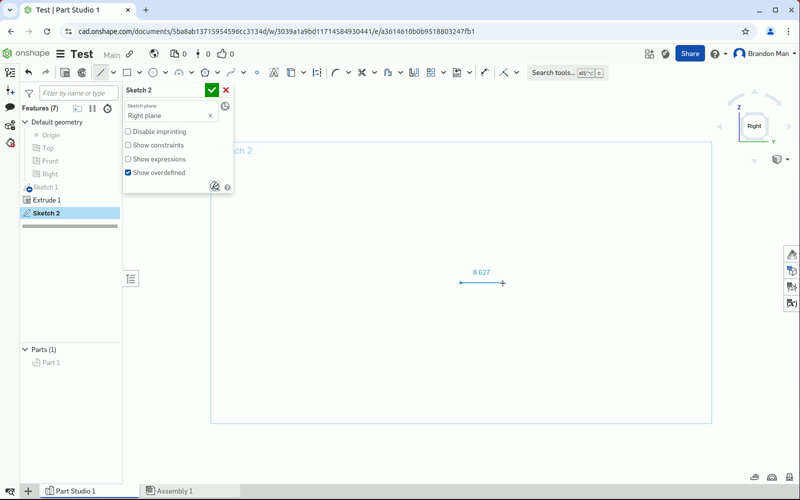
key_down(shift)
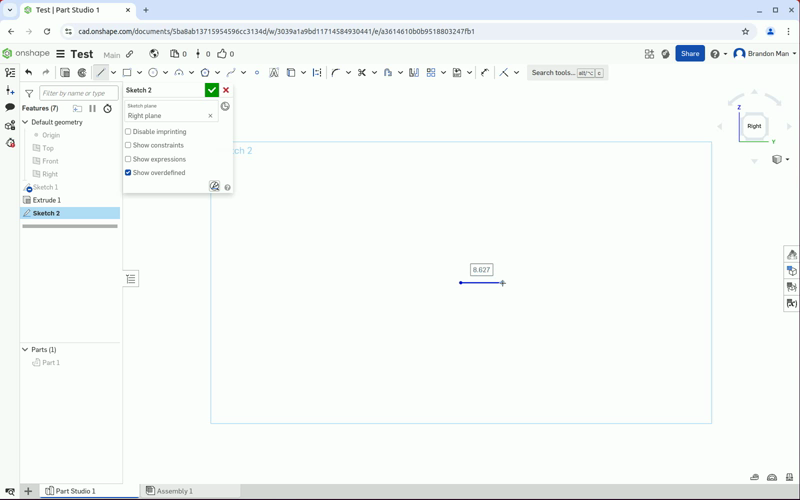
mouse_move(532, 282)
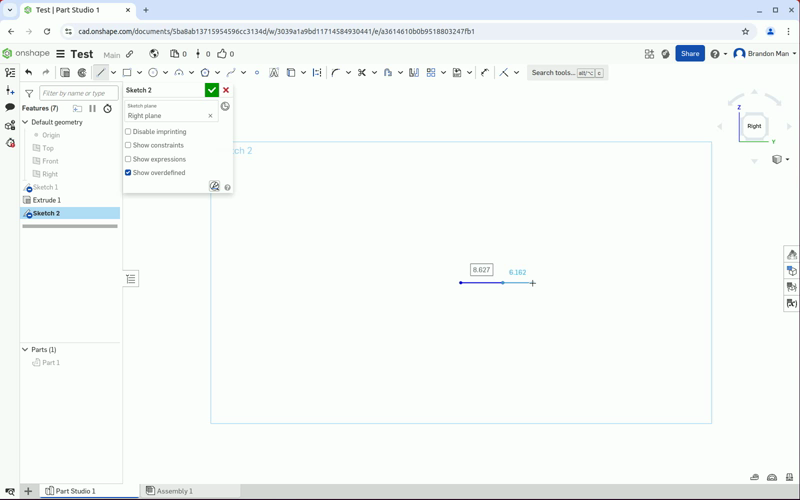
mouse_move(502, 261)
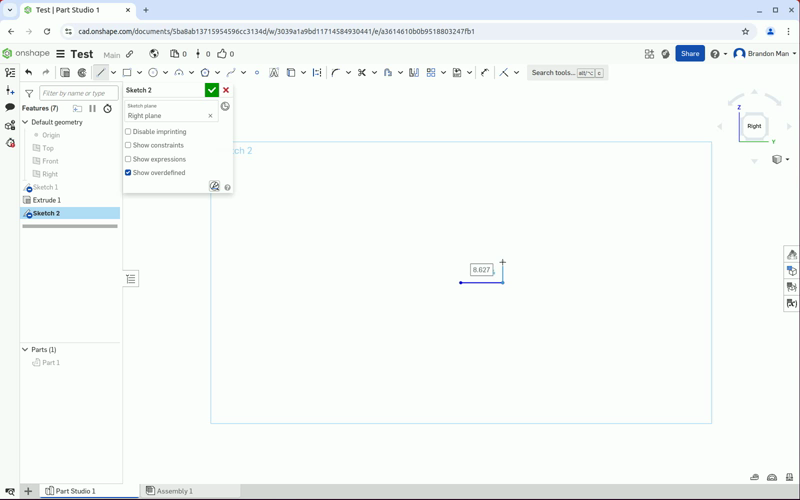
click(502, 261)
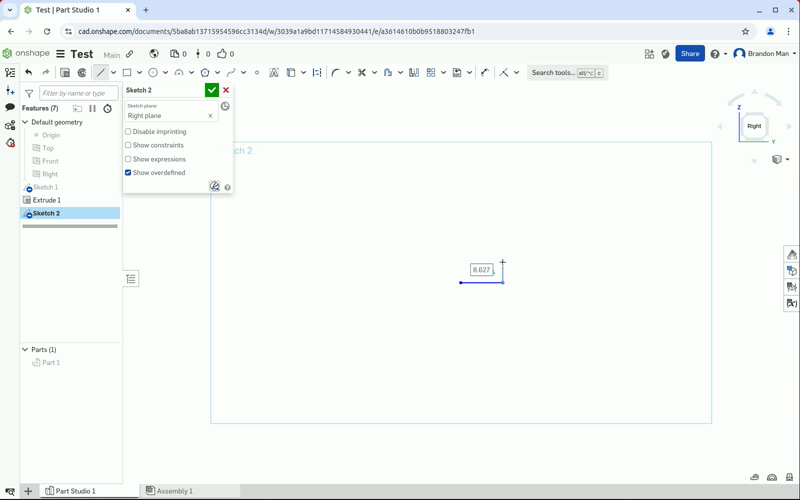
key_up(shift)
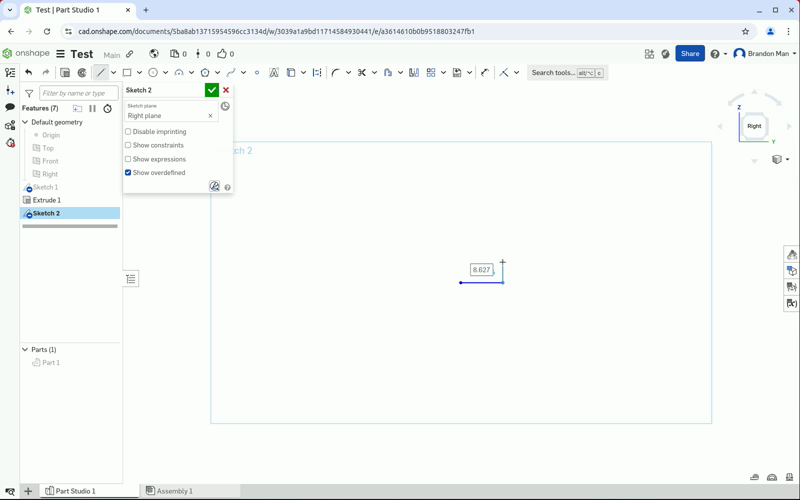
key_down(shift)
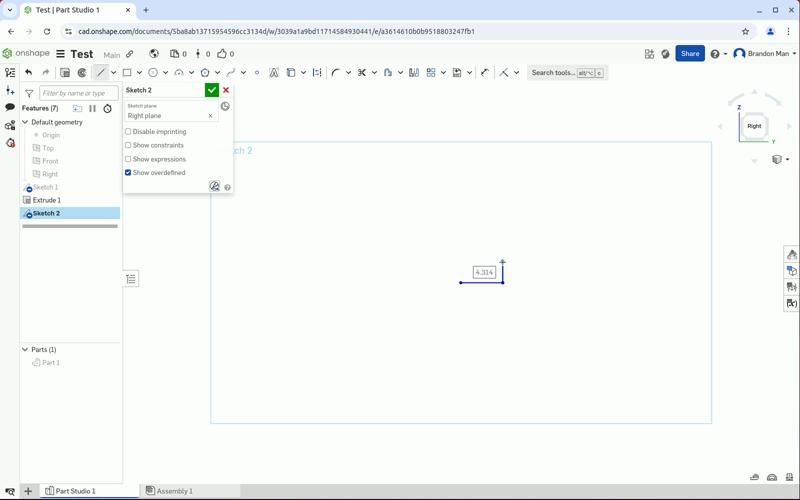
mouse_move(532, 261)
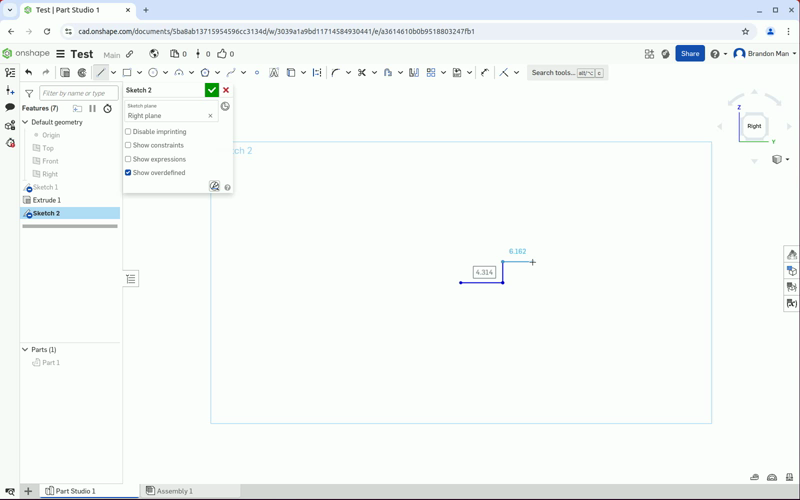
mouse_move(460, 261)
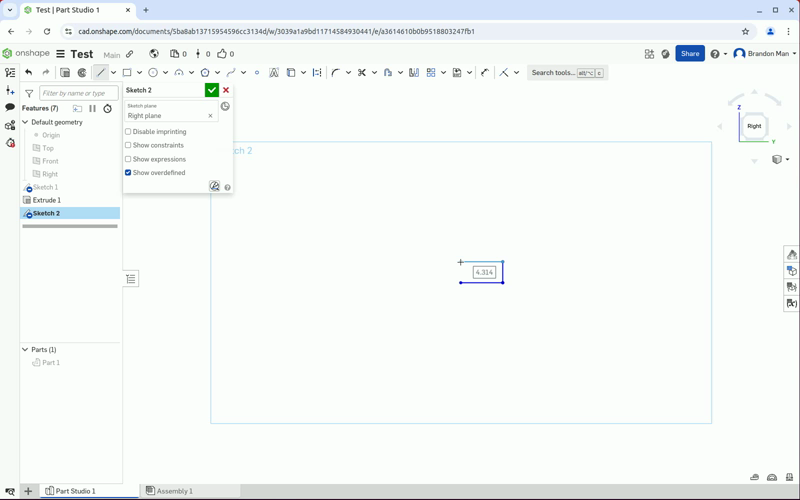
click(460, 261)
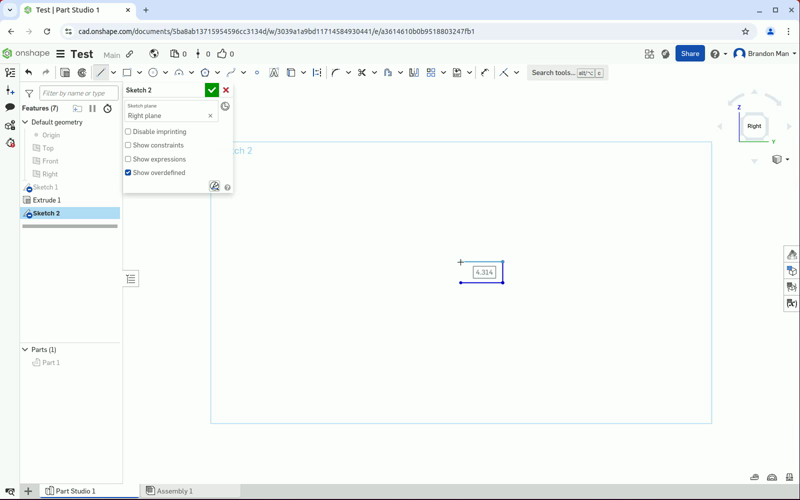
key_up(shift)
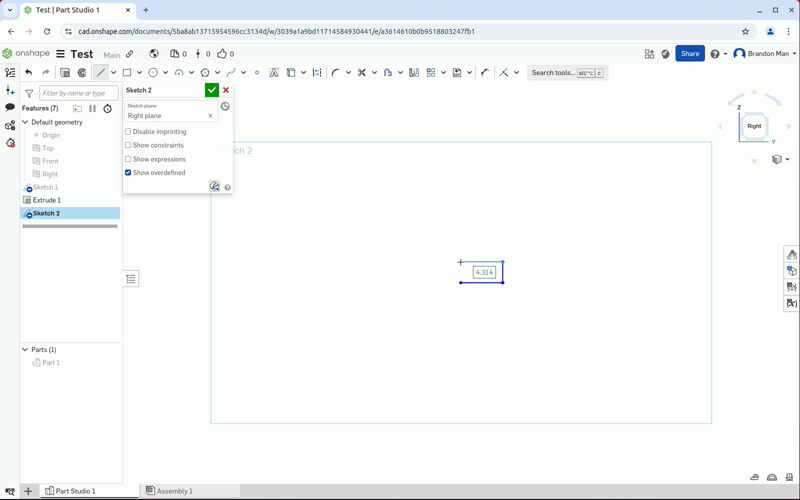
mouse_move(490, 261)
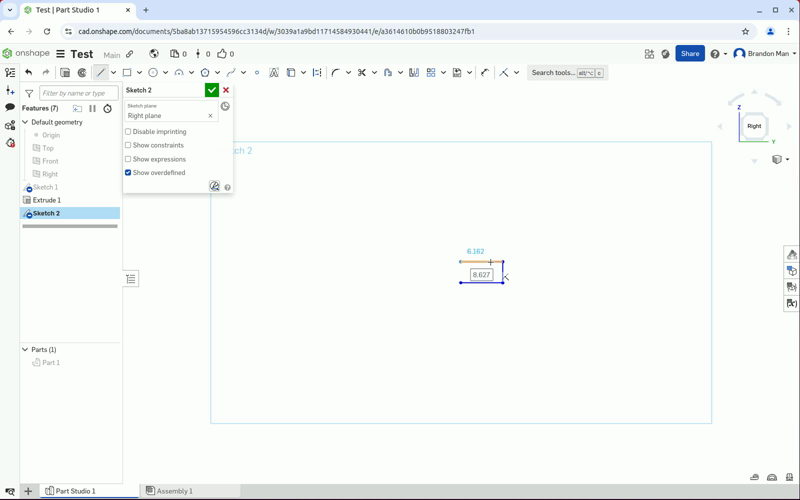
key_down(shift)
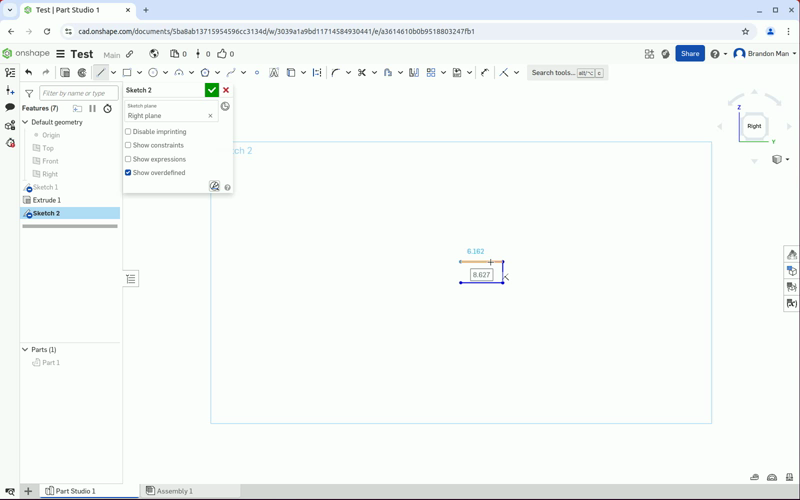
mouse_move(460, 282)
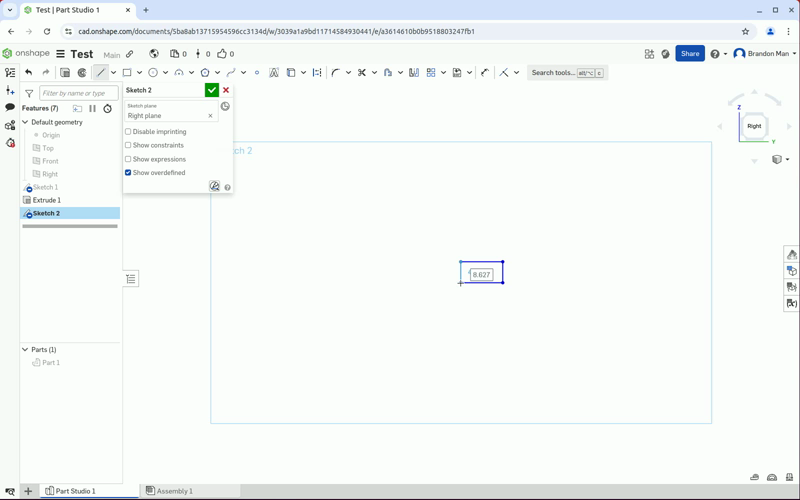
key_up(shift)
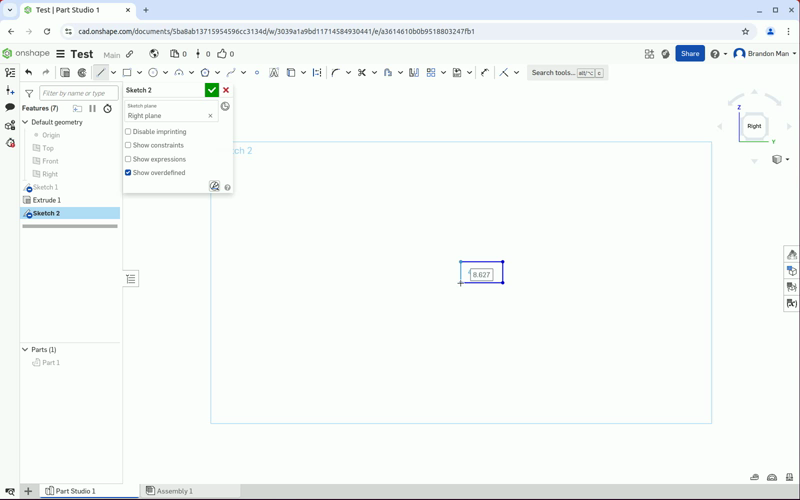
click(460, 282)
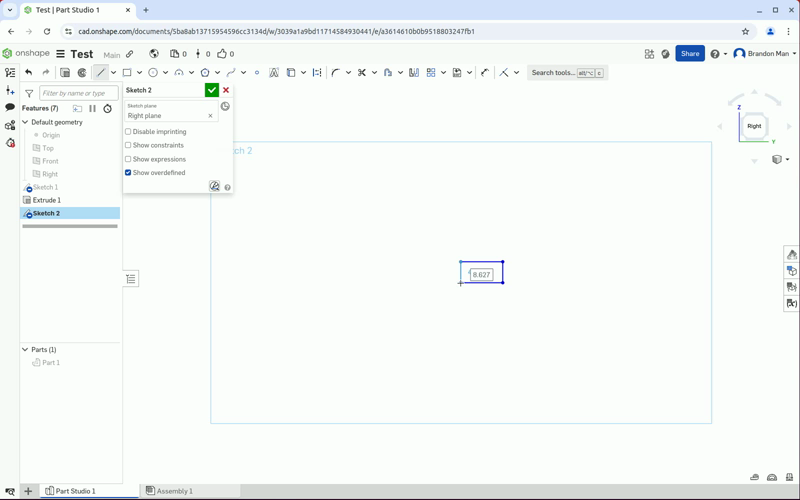
key(esc)
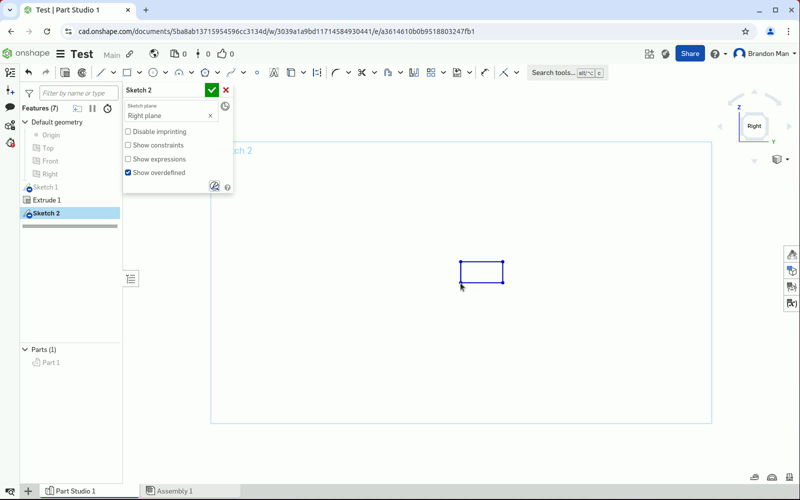
mouse_move(487, 265)
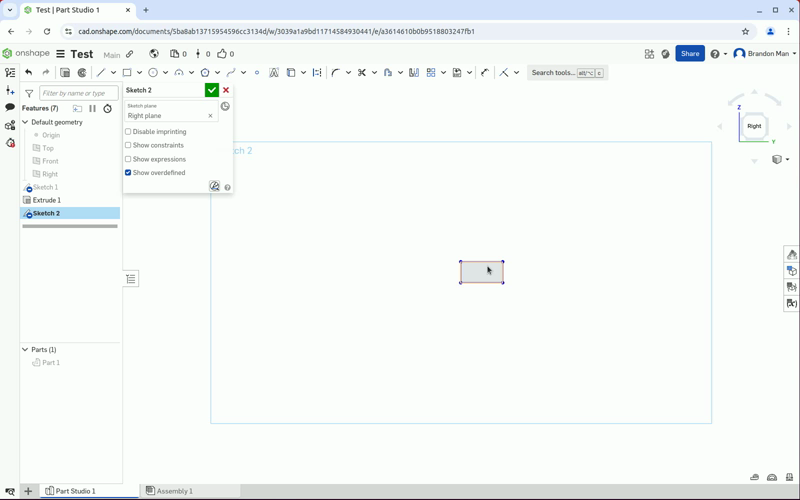
scroll(6)
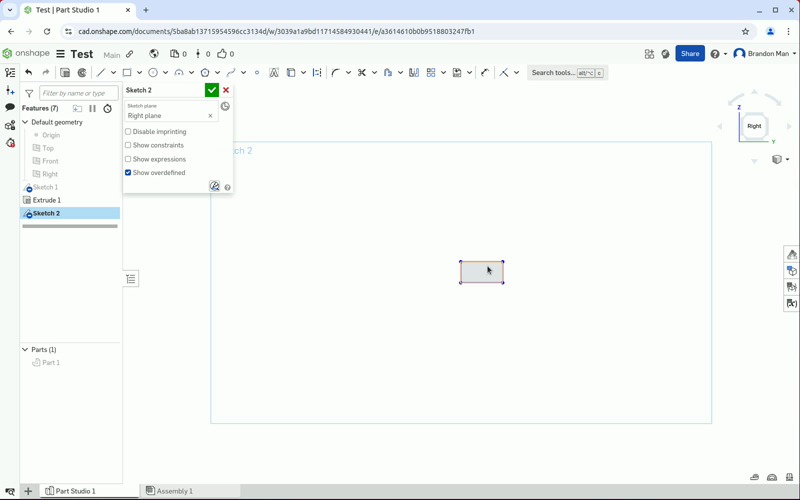
scroll(6)
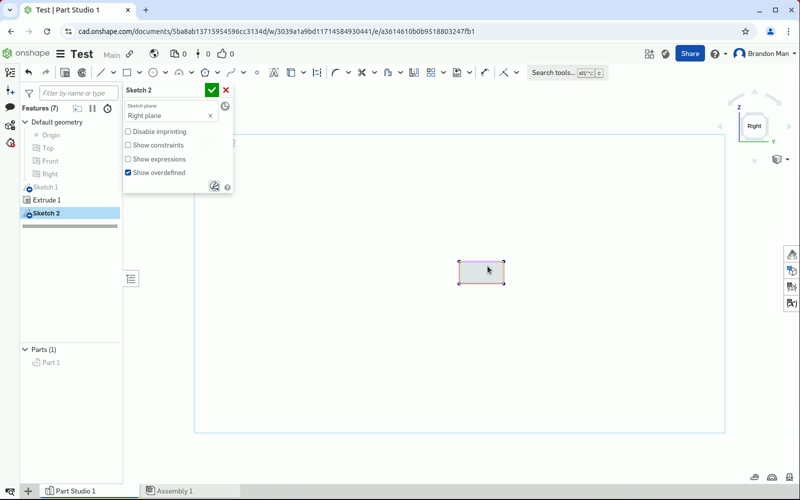
scroll(6)
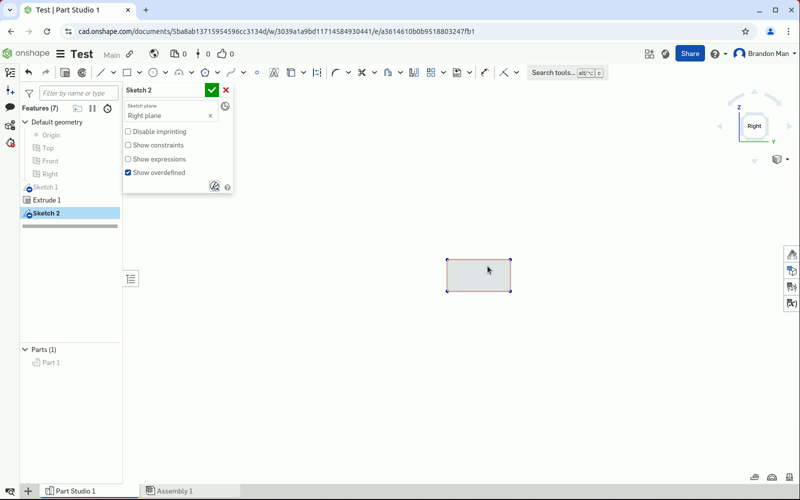
scroll(6)
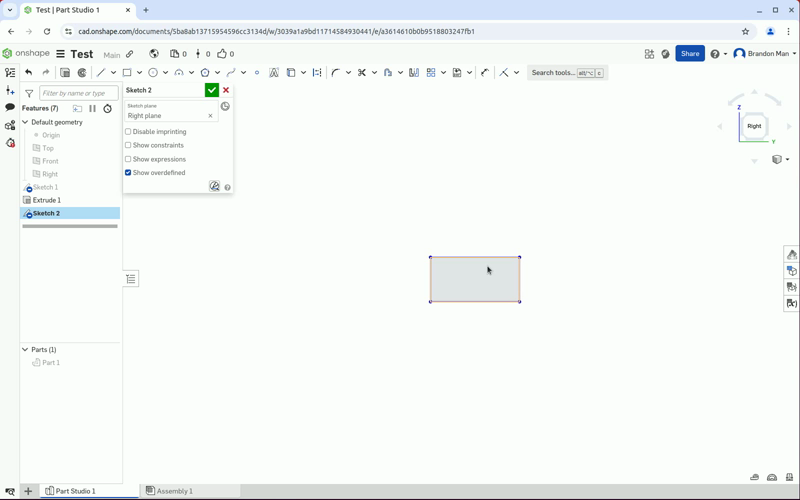
scroll(6)
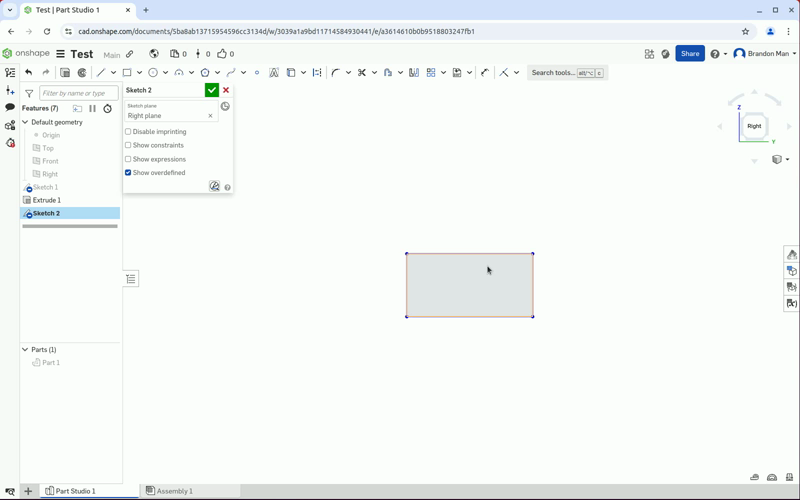
scroll(6)
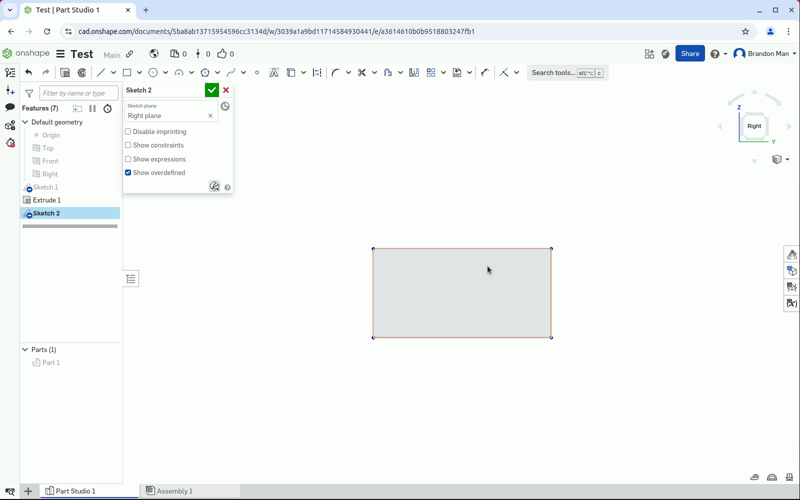
scroll(6)
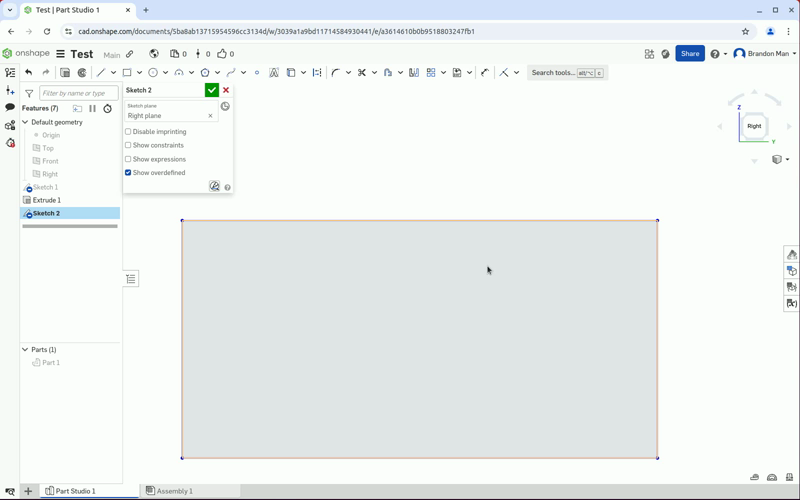
click(487, 265)
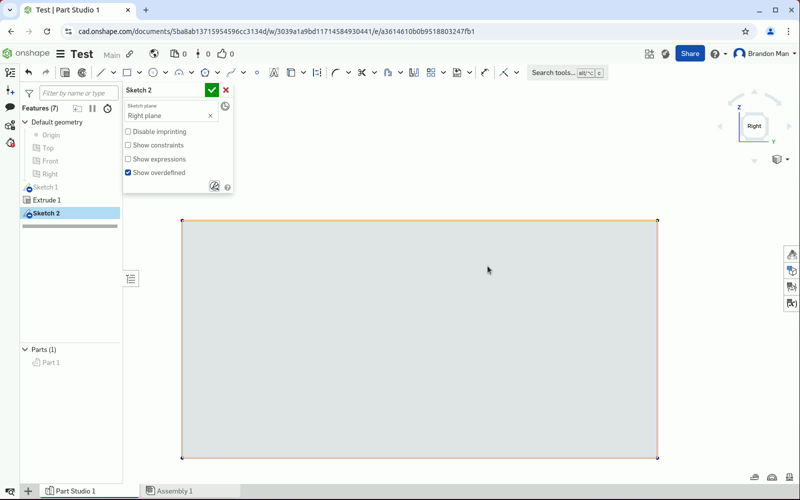
scroll(-6)
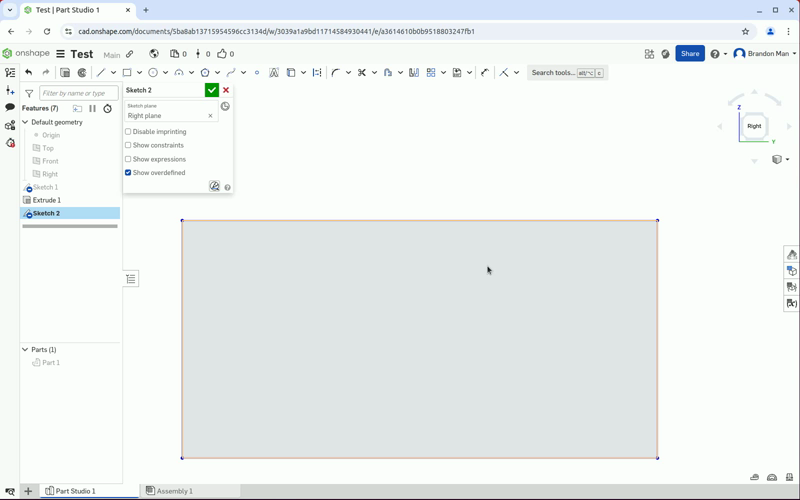
scroll(-6)
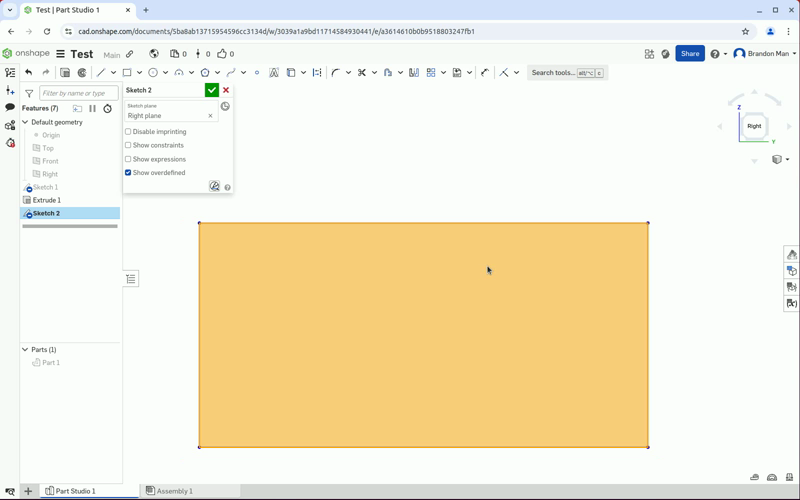
scroll(-6)
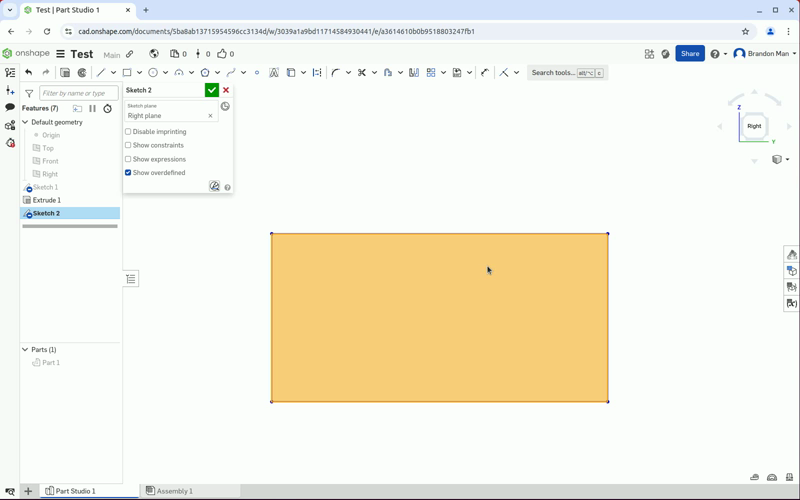
scroll(-6)
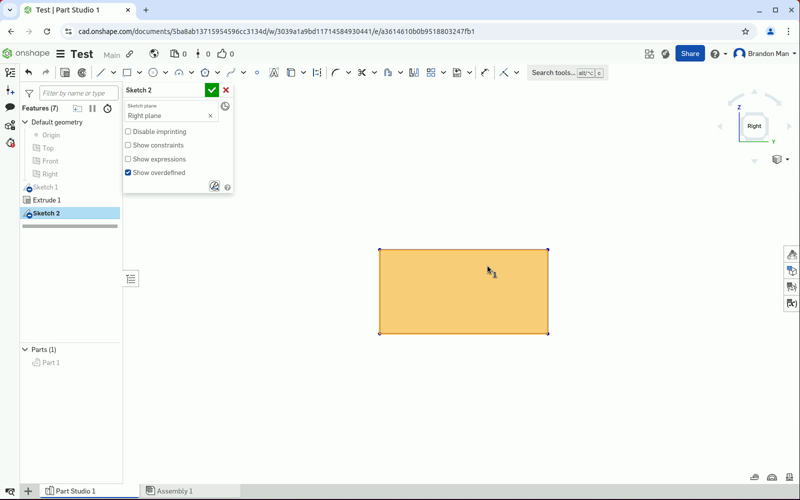
scroll(-6)
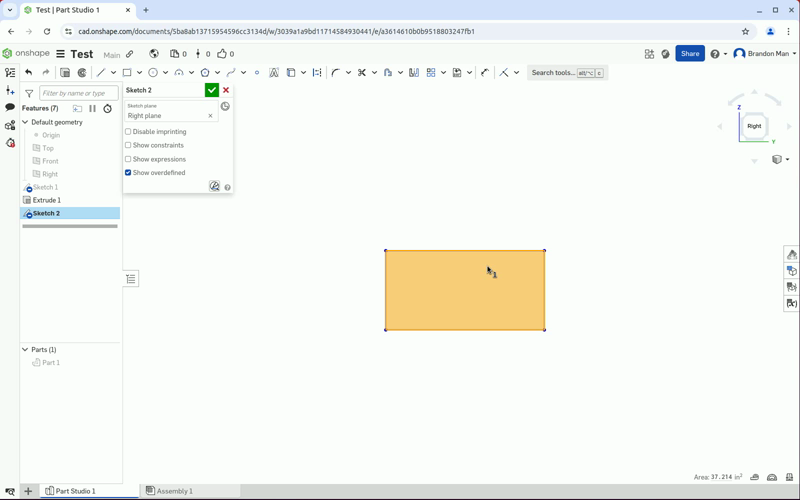
scroll(-6)
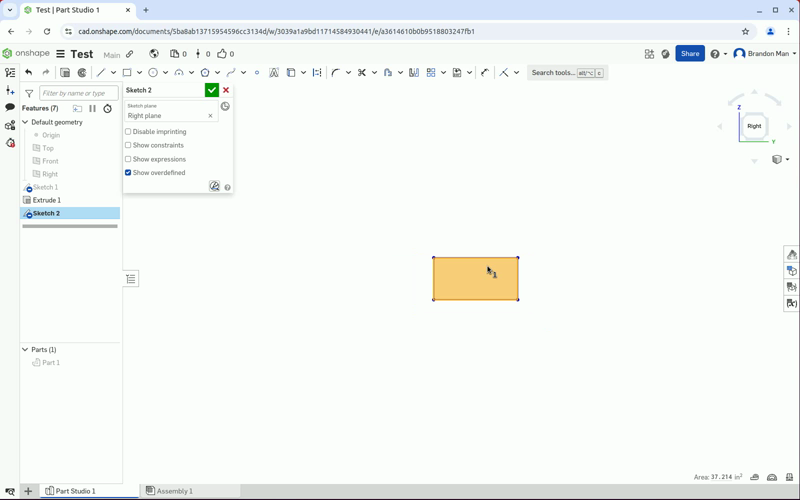
scroll(-6)
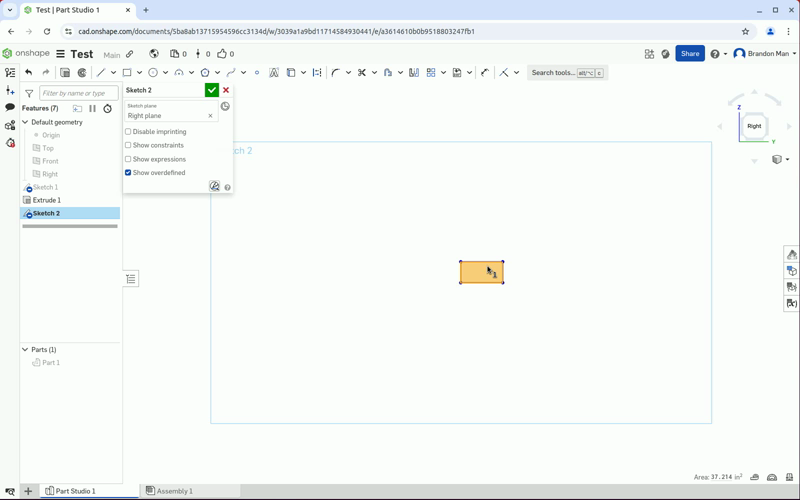
mouse_move(73, 352)
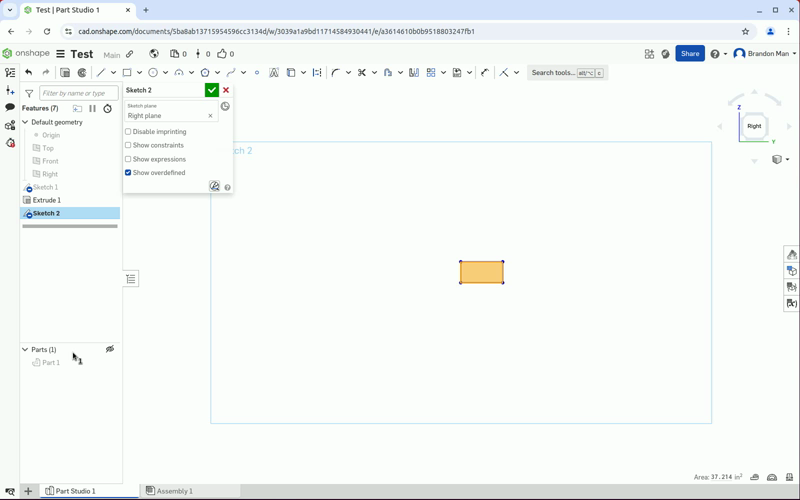
key(shift+y)
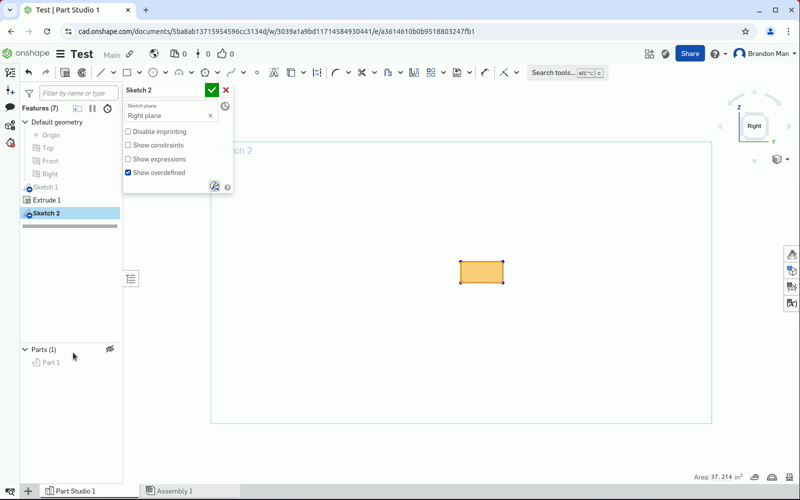
key(shift+e)
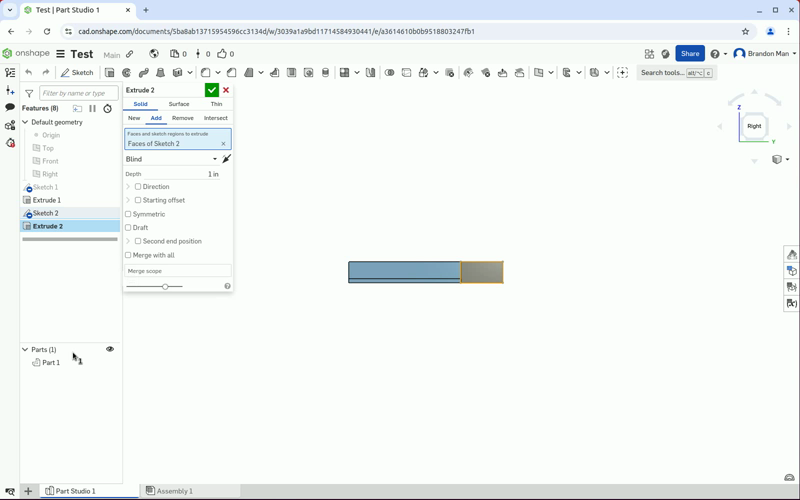
mouse_move(143, 106)
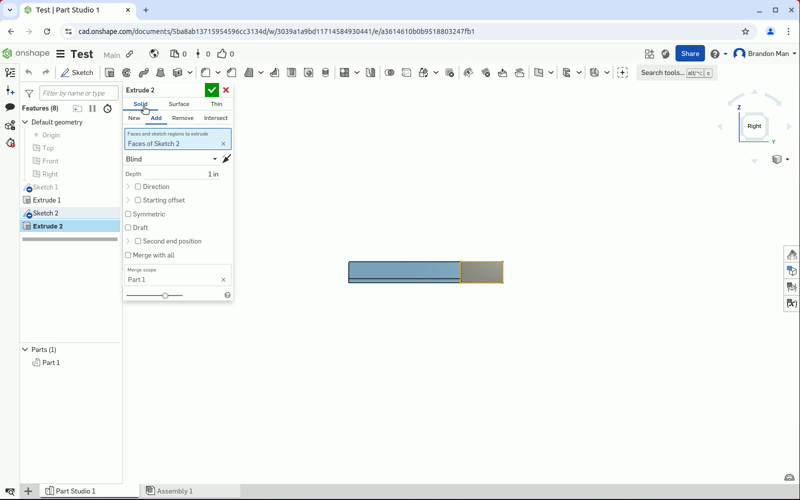
click(143, 106)
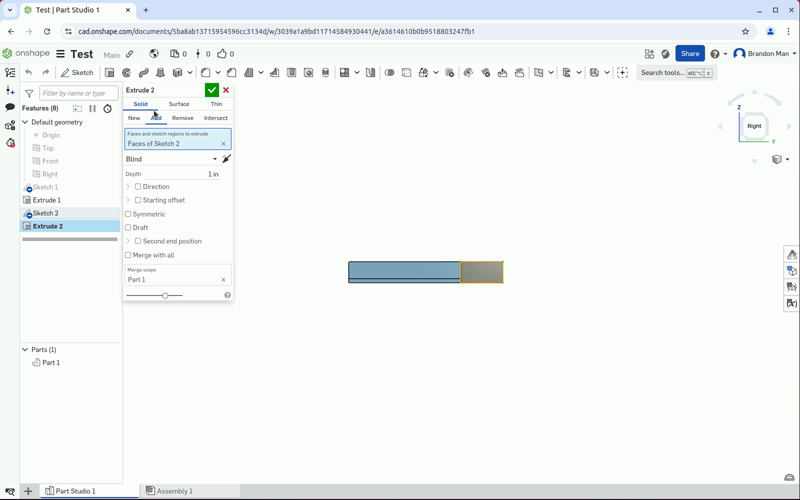
mouse_move(186, 120)
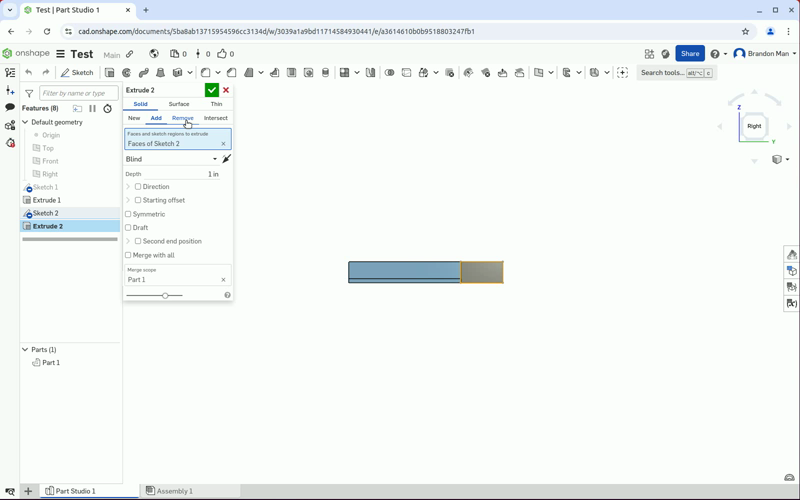
click(186, 120)
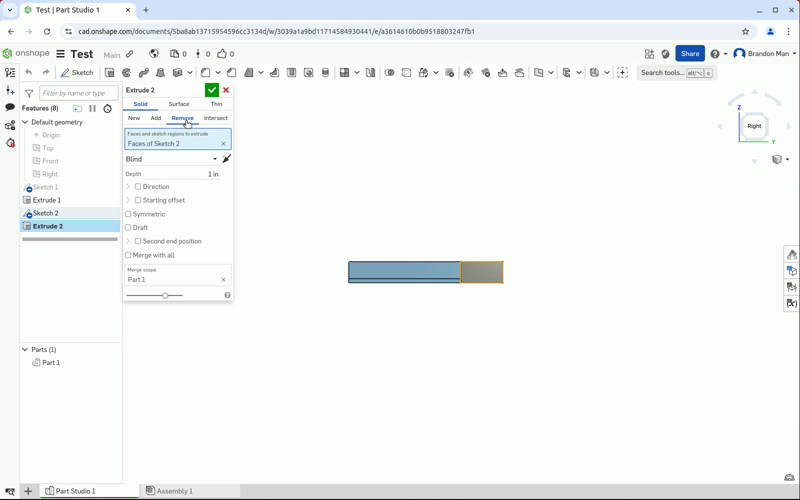
key(tab, 4)
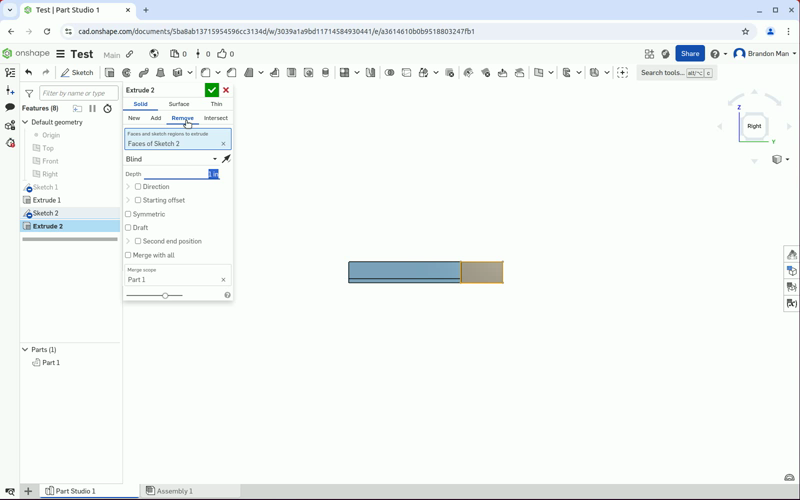
text(0.963)
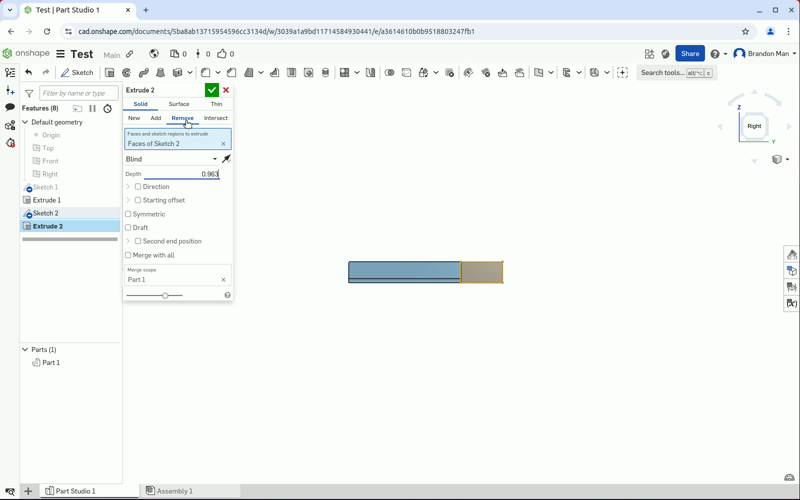
key(tab, 6)
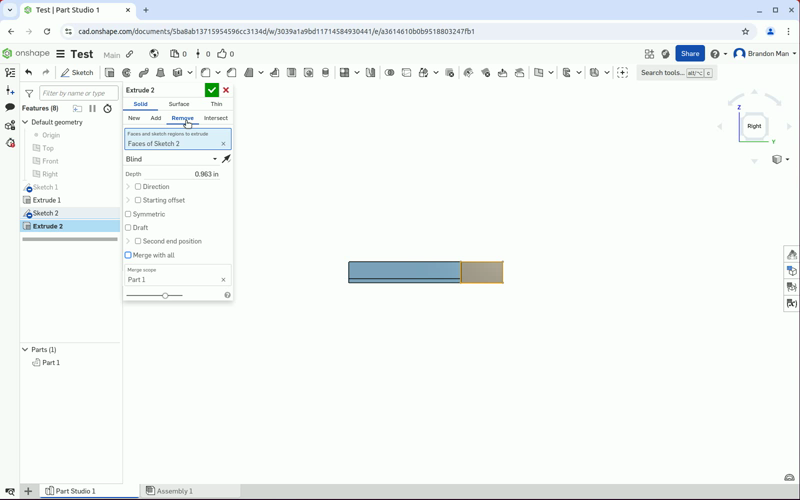
key(space)
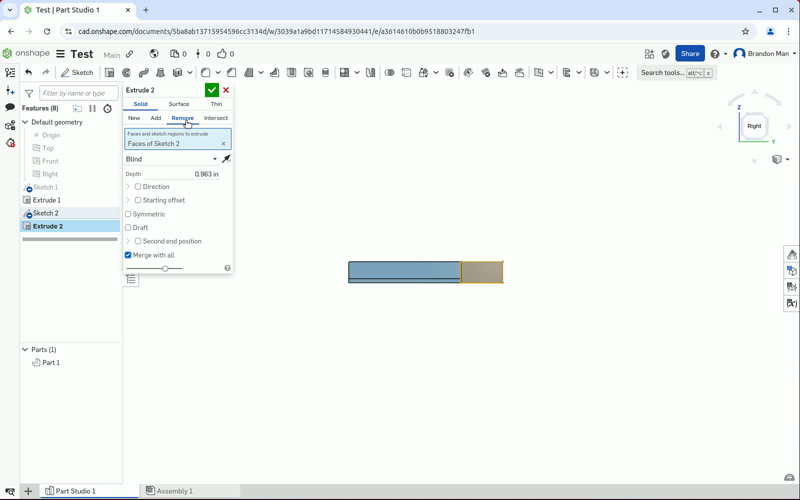
key(enter)
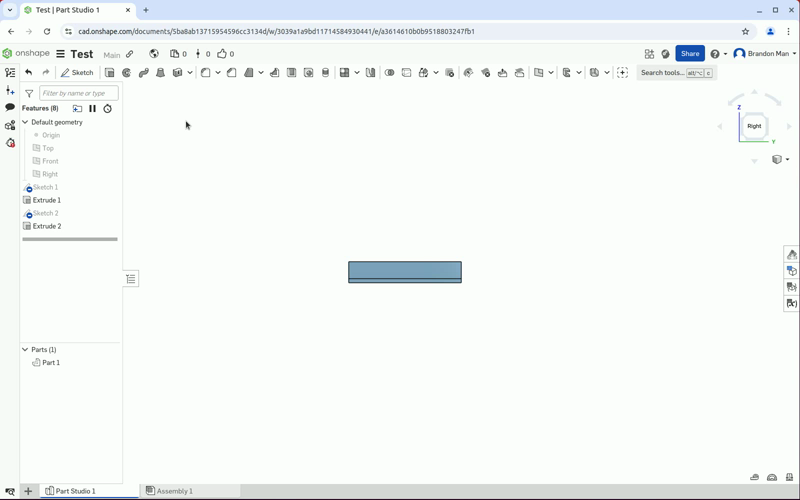
key(shift+h)
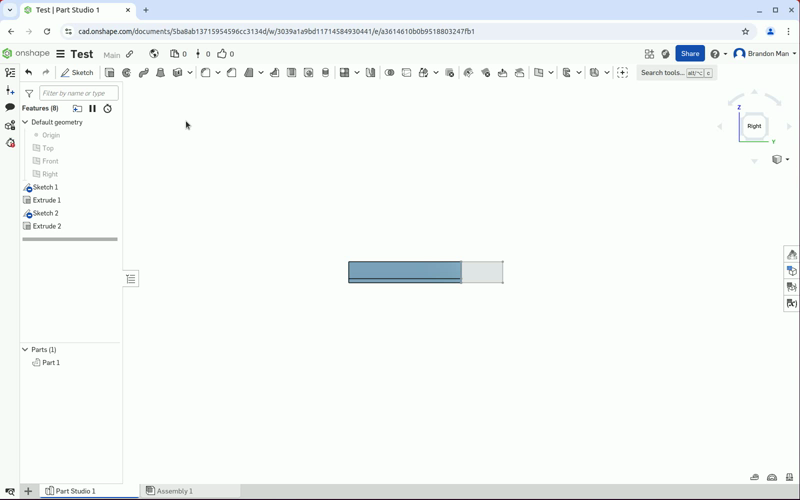
key(shift+h)
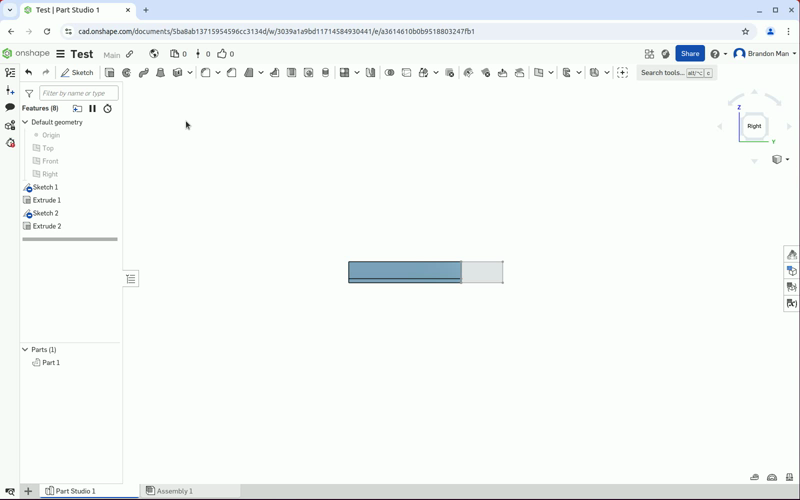
key(shift+7)
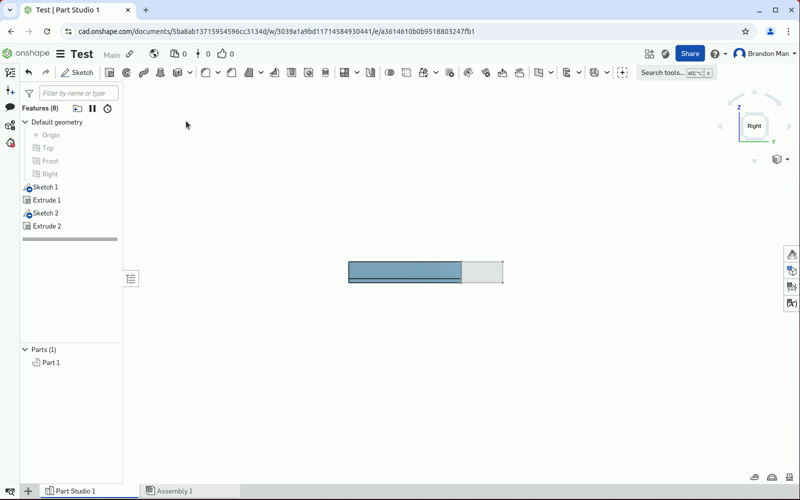
key(right, 2)
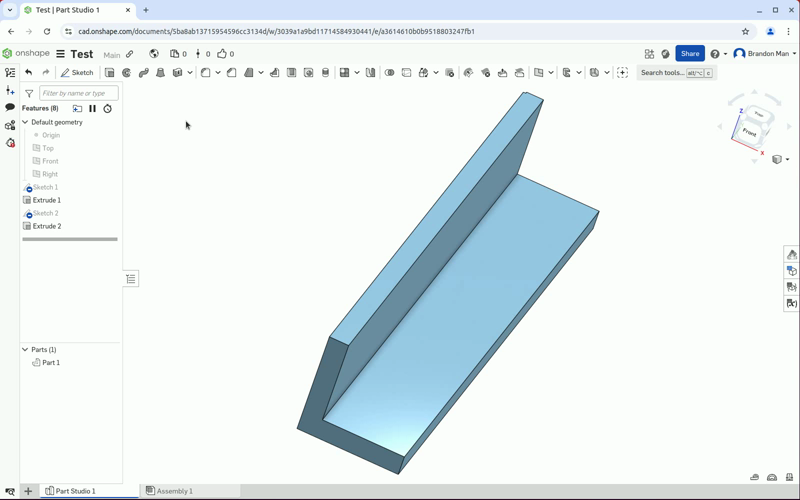
key(down, 2)
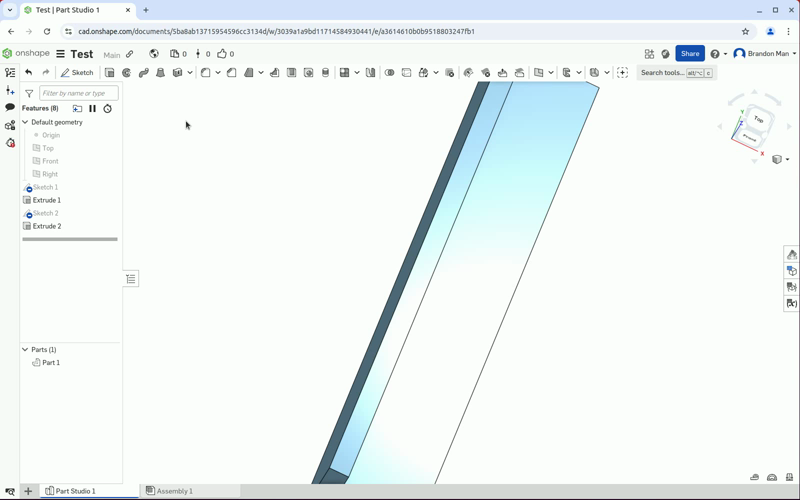
key(up, 2)
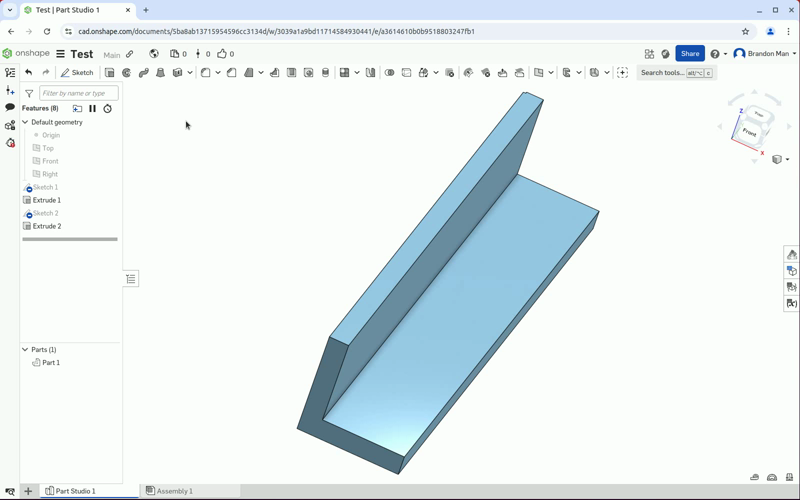
key(left, 2)
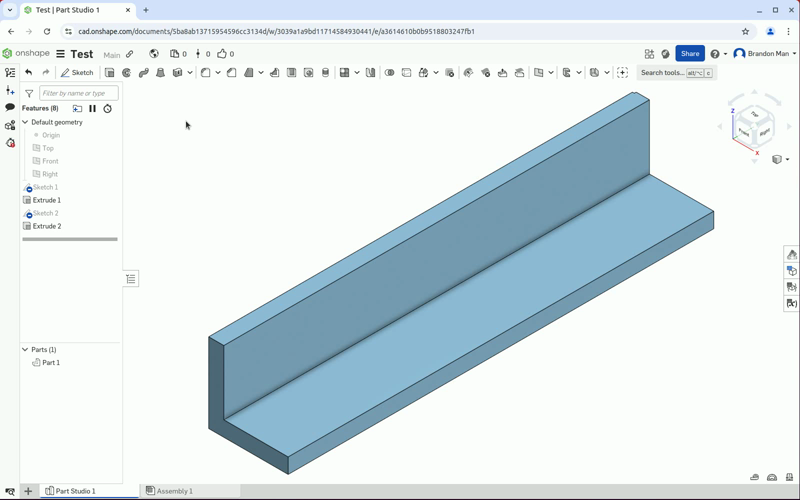
mouse_move(73, 189)
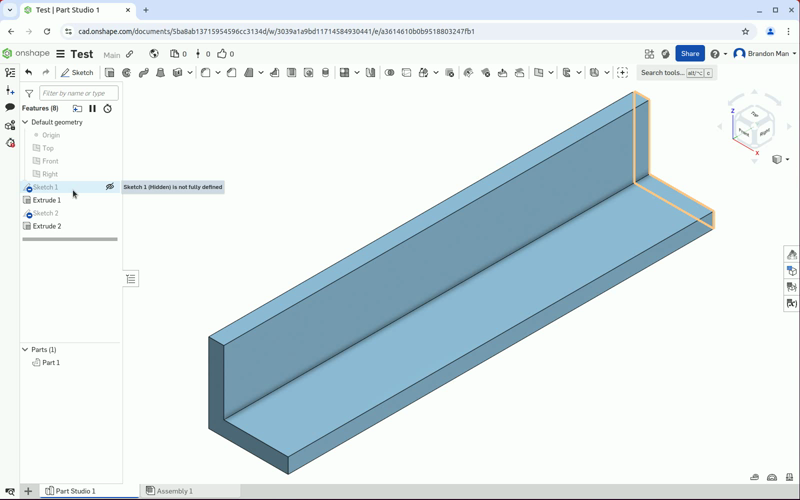
click(73, 189)